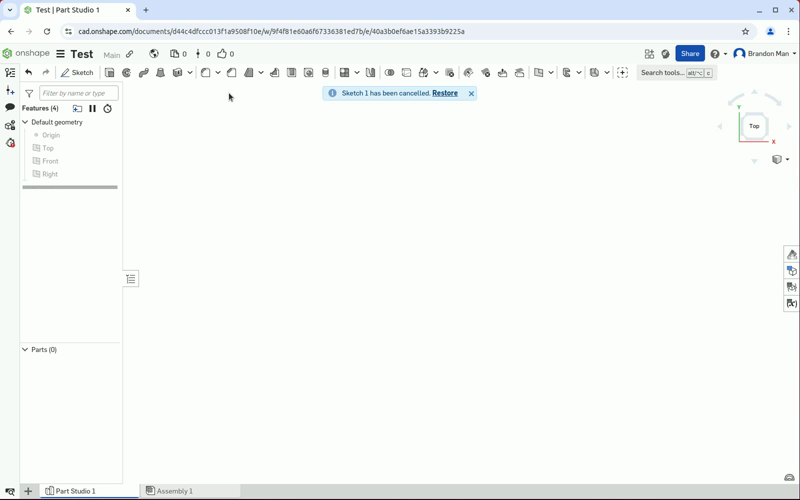
key(shift+h)
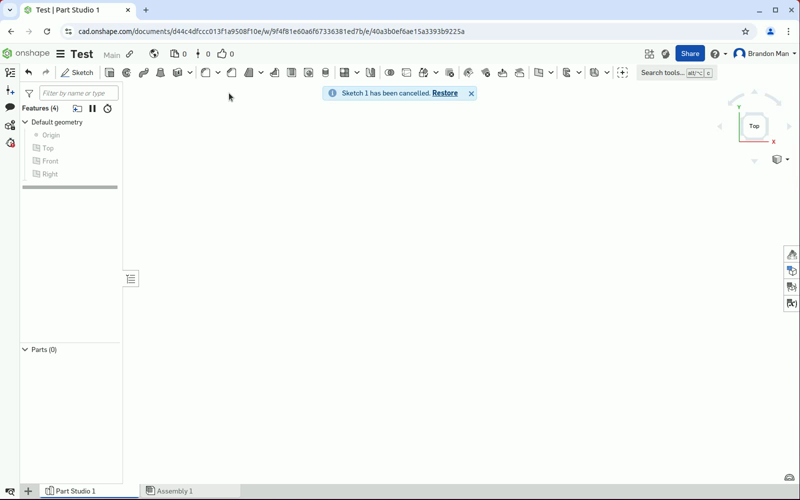
key(shift+s)
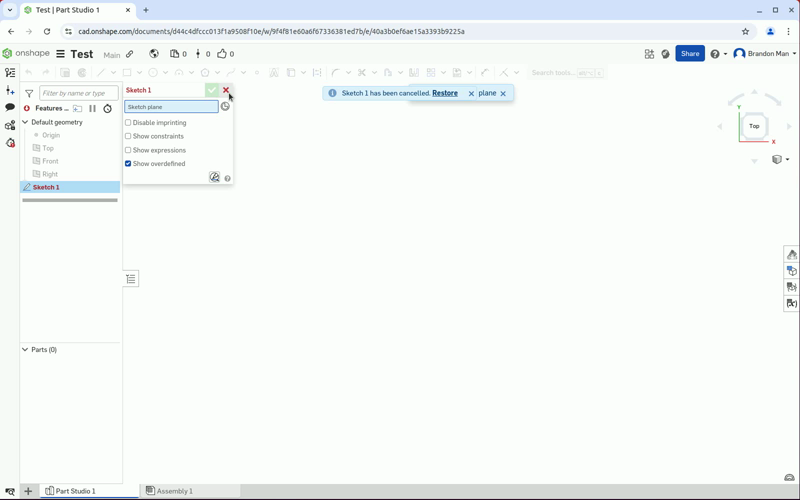
mouse_move(73, 150)
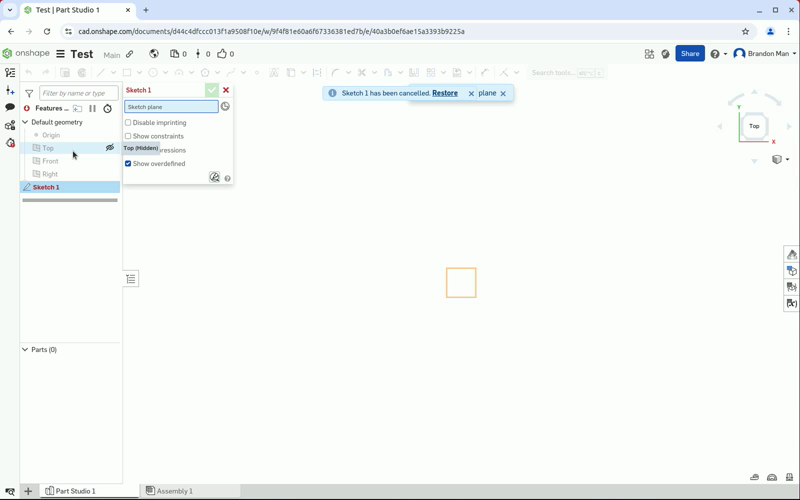
click(73, 150)
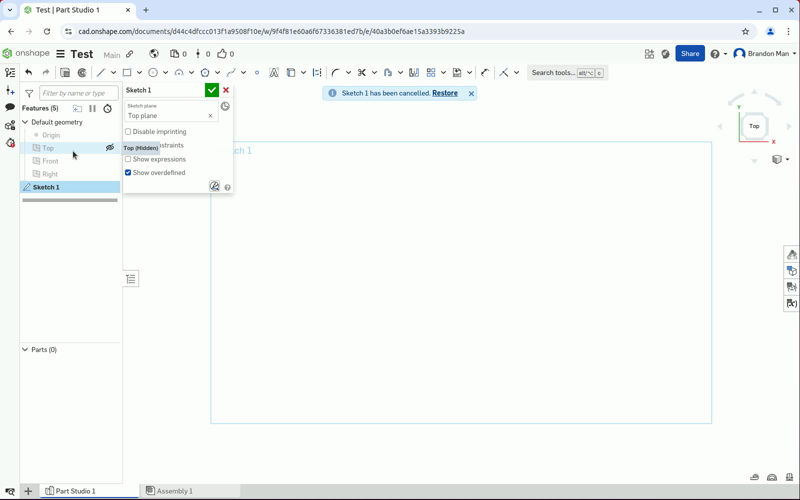
mouse_move(73, 352)
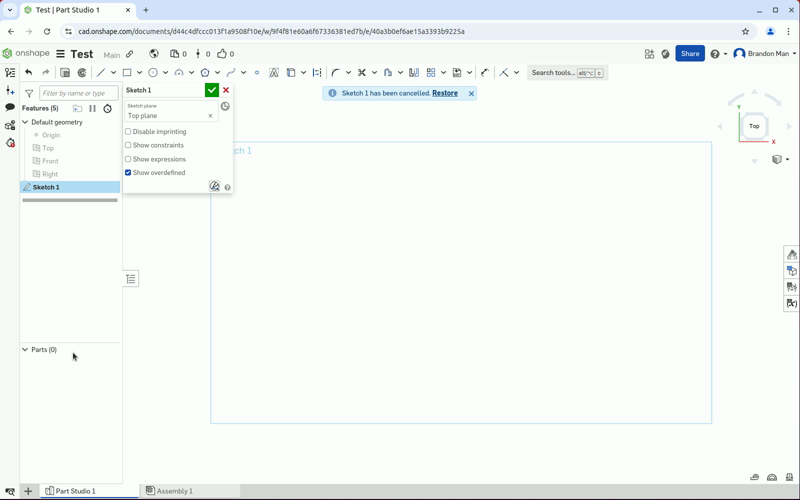
key(y)
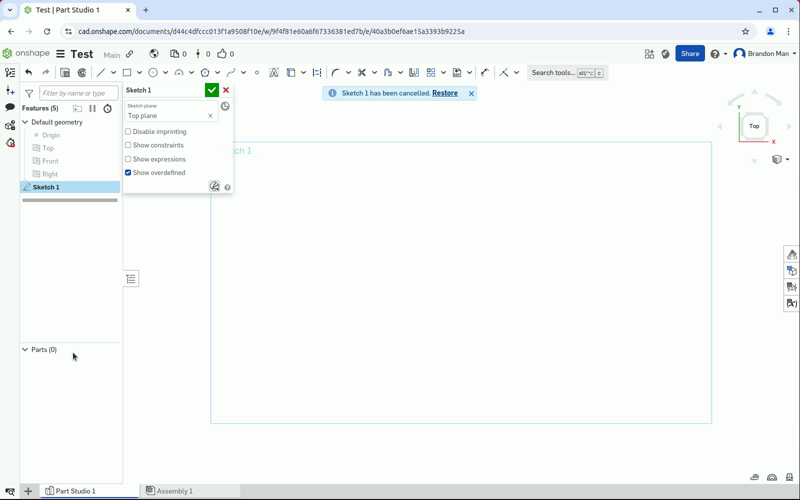
key(l)
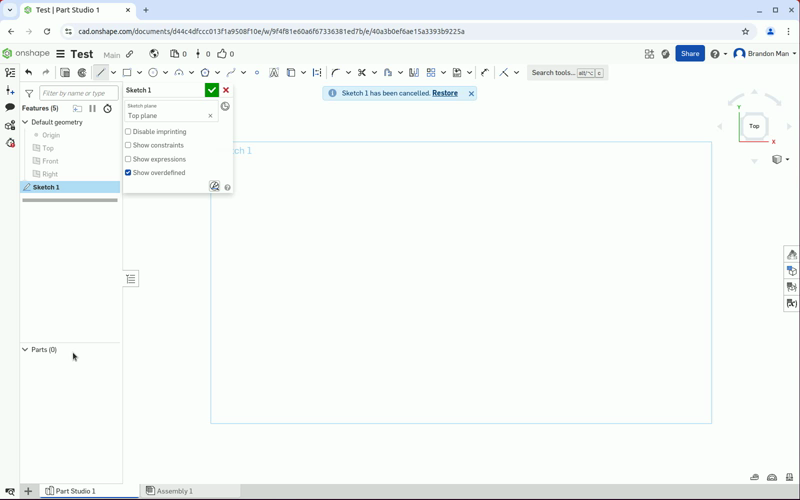
key_down(shift)
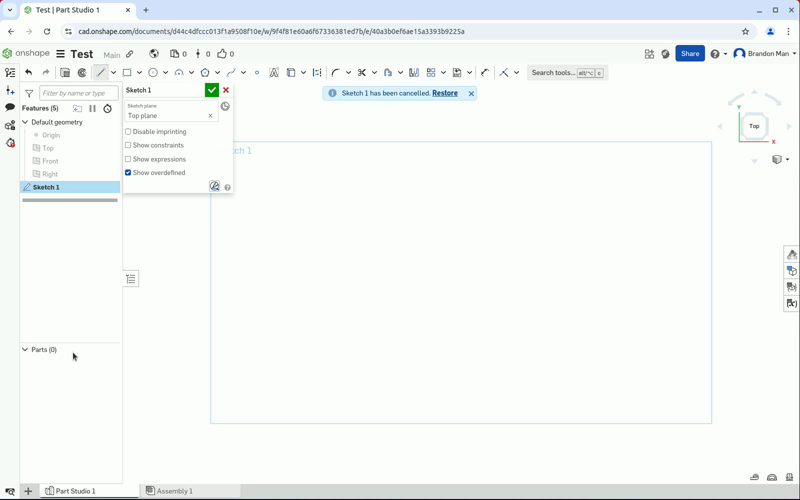
mouse_move(432, 282)
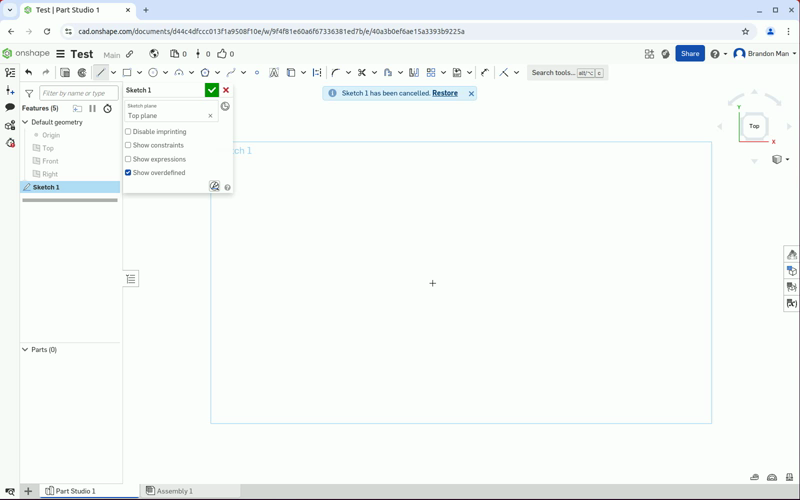
click(432, 282)
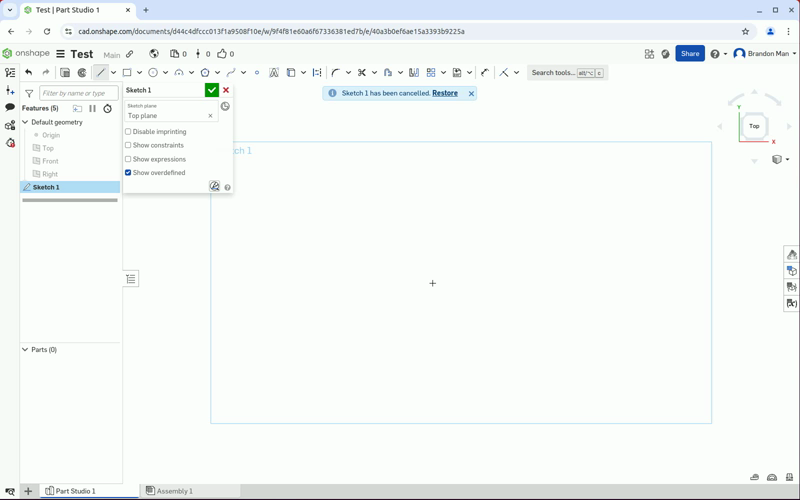
key_up(shift)
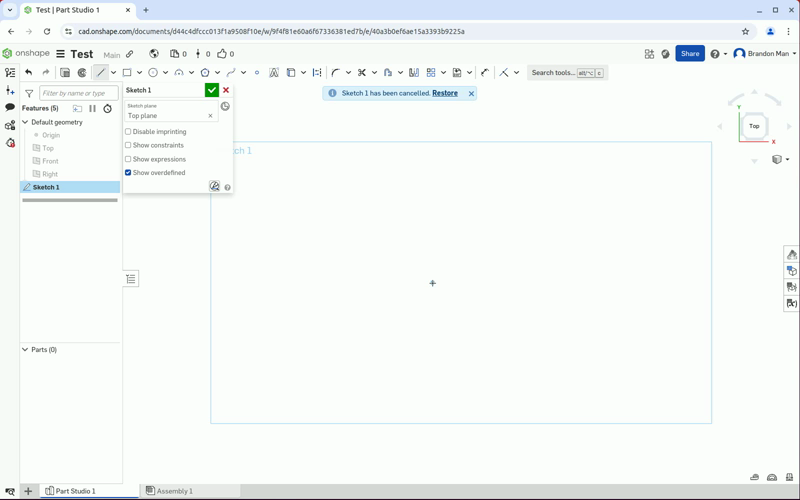
key_down(shift)
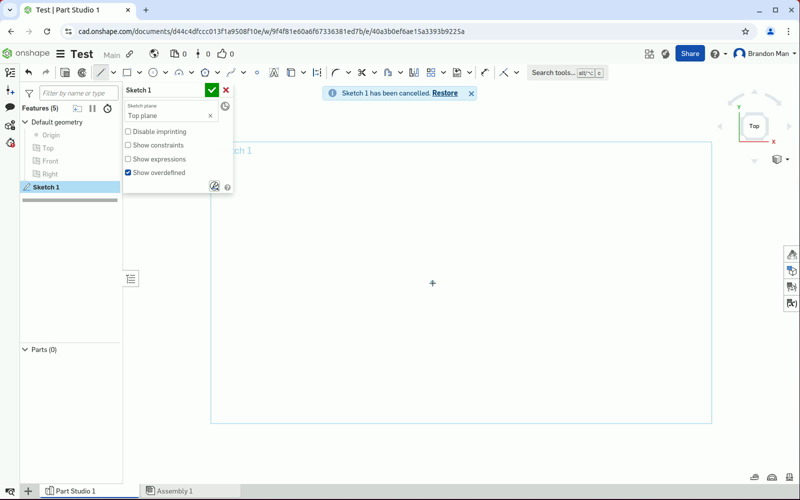
mouse_move(462, 282)
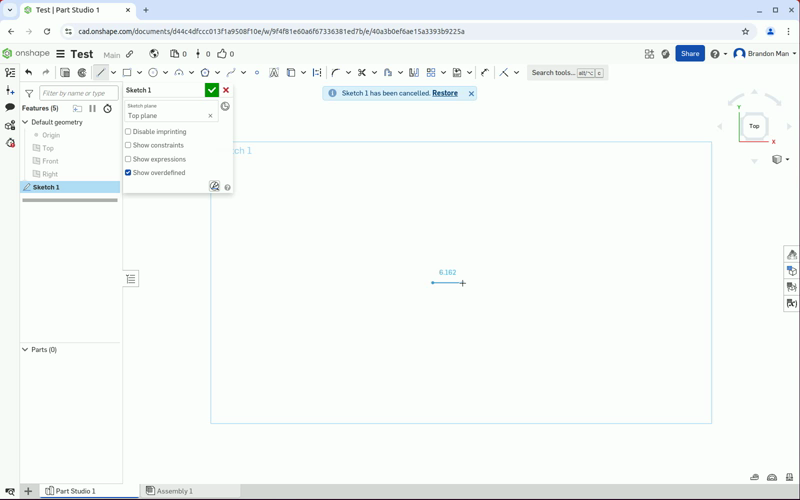
mouse_move(446, 306)
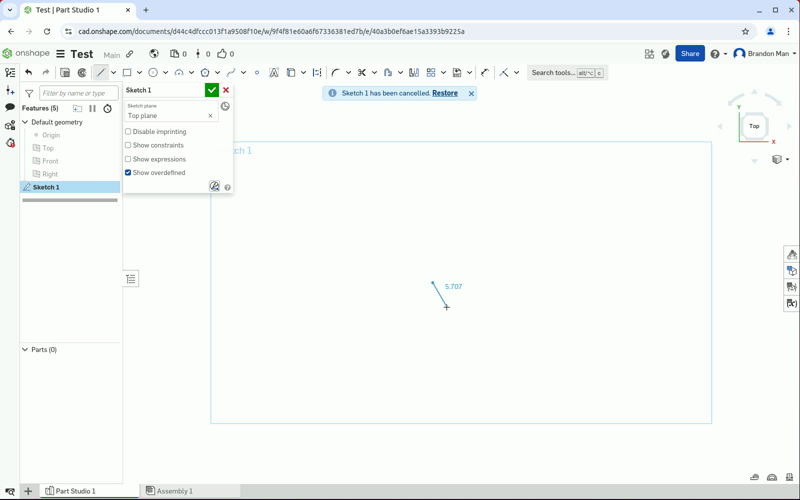
click(446, 306)
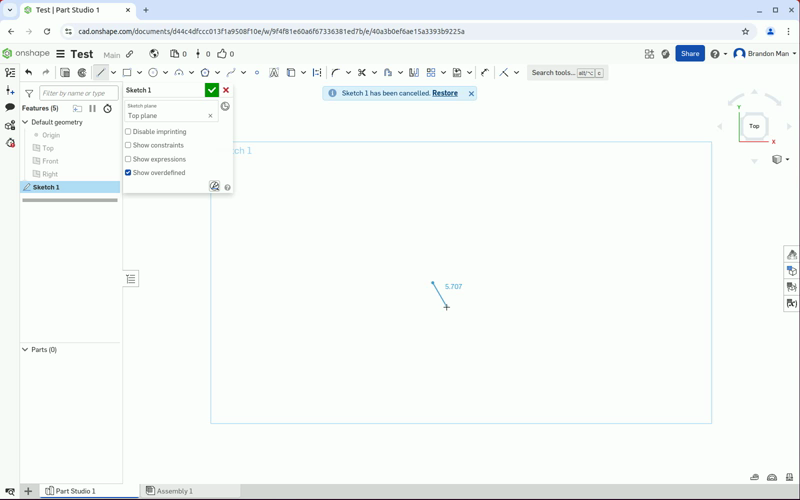
key_up(shift)
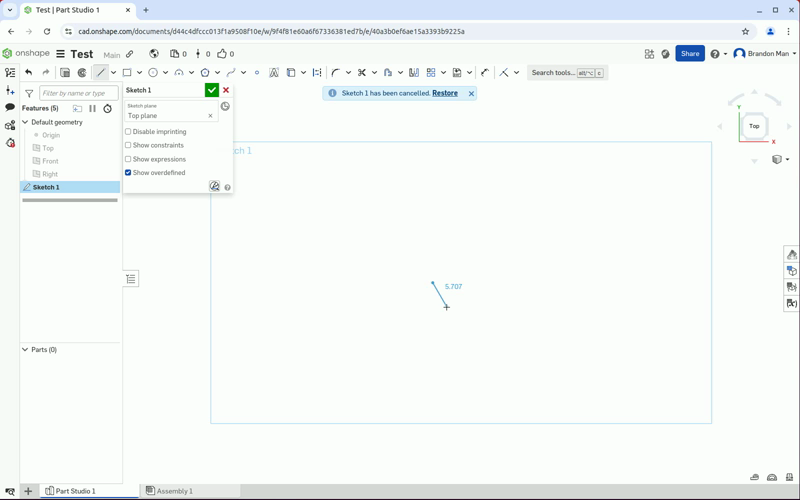
key_down(shift)
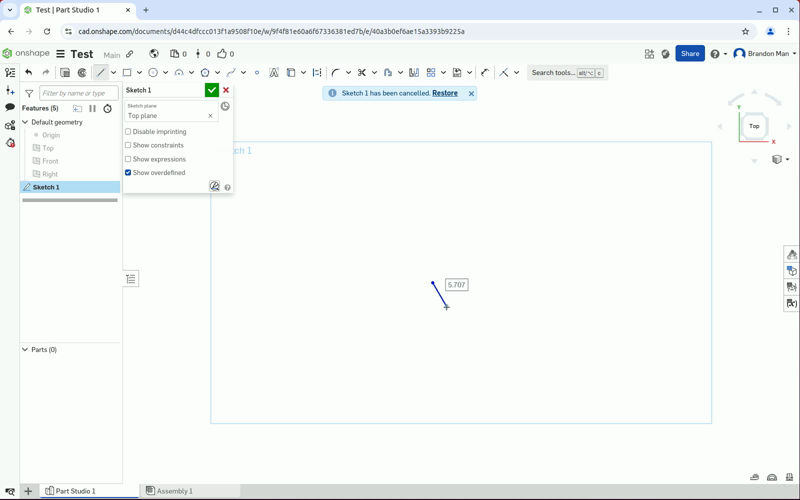
mouse_move(476, 306)
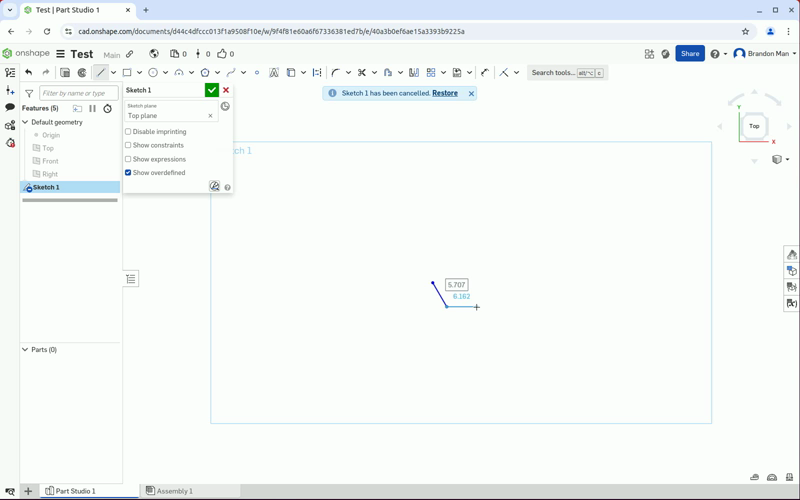
mouse_move(474, 306)
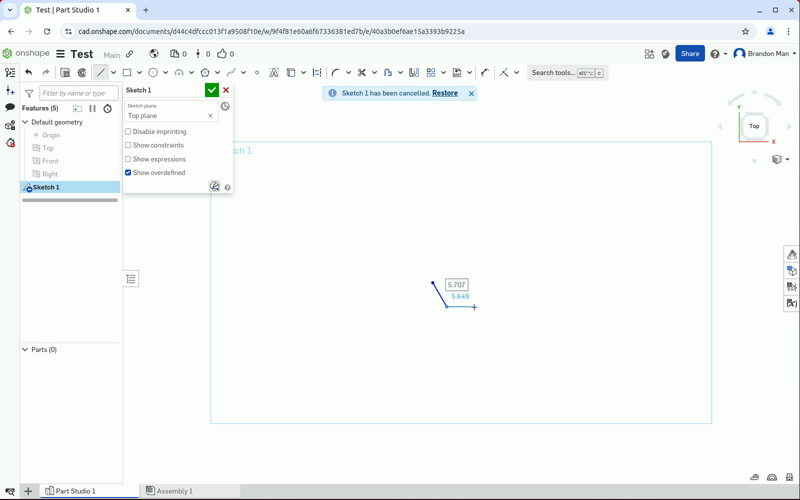
click(474, 306)
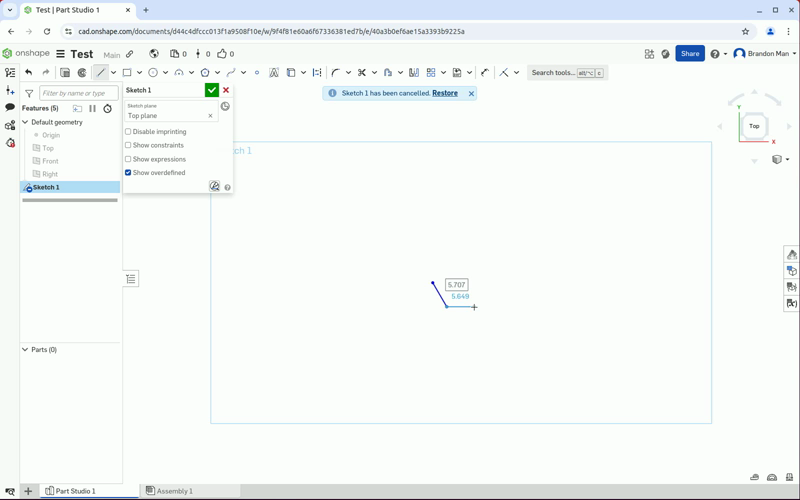
key_up(shift)
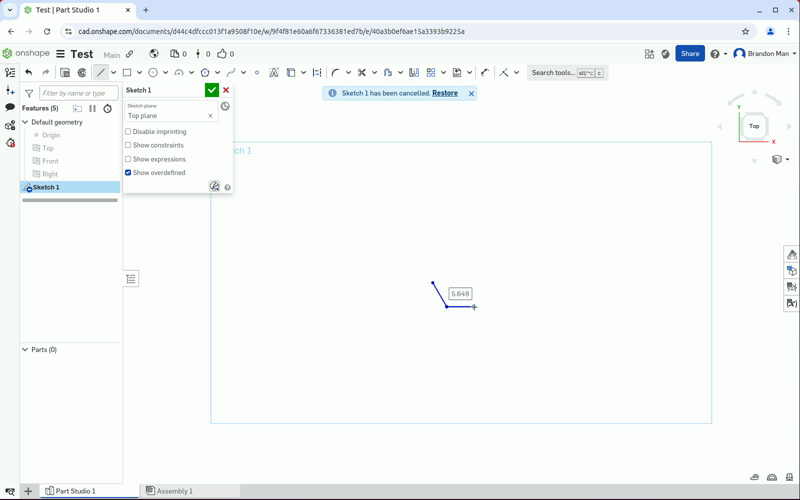
key_down(shift)
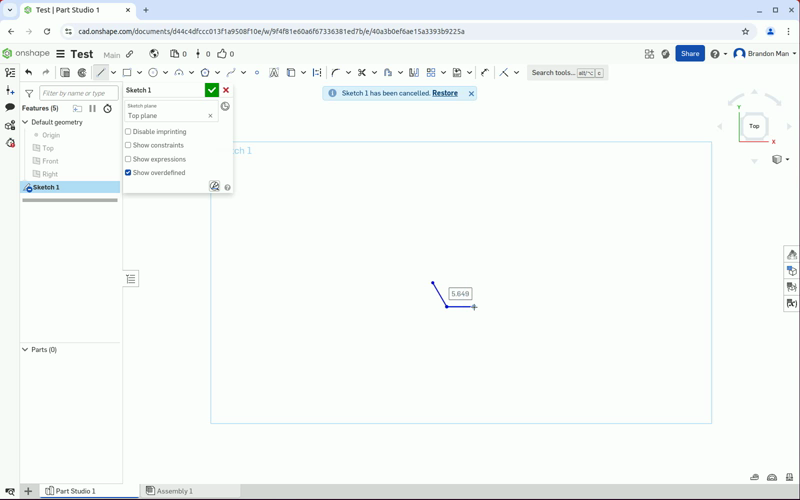
mouse_move(504, 306)
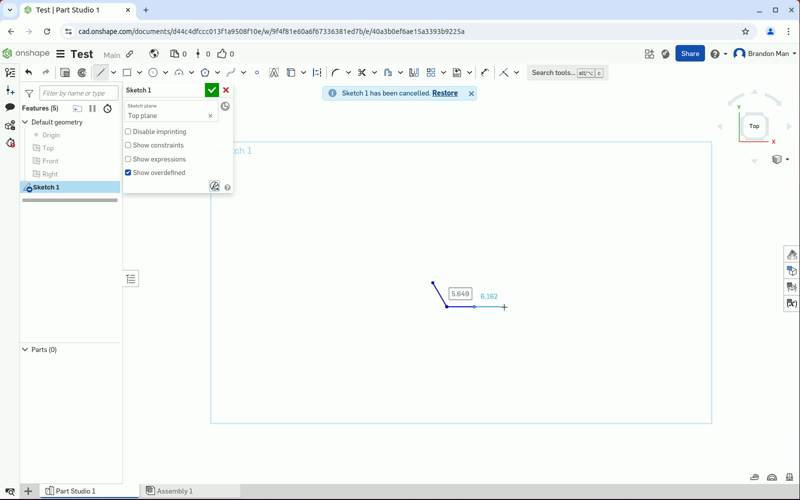
mouse_move(488, 282)
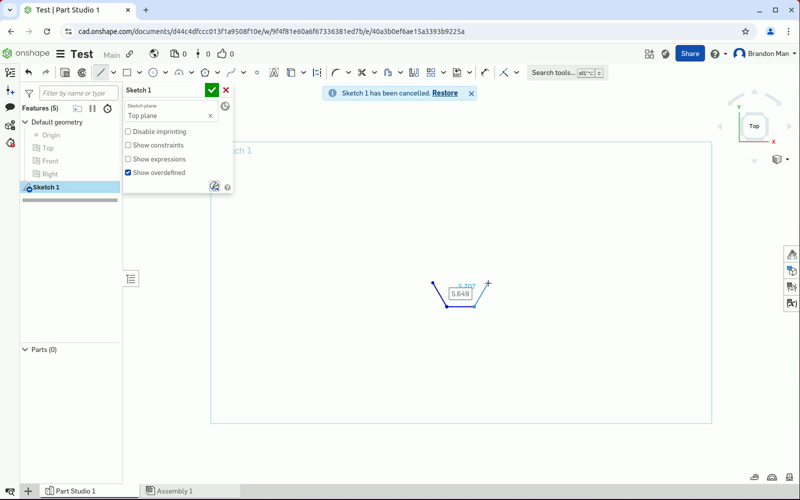
click(488, 282)
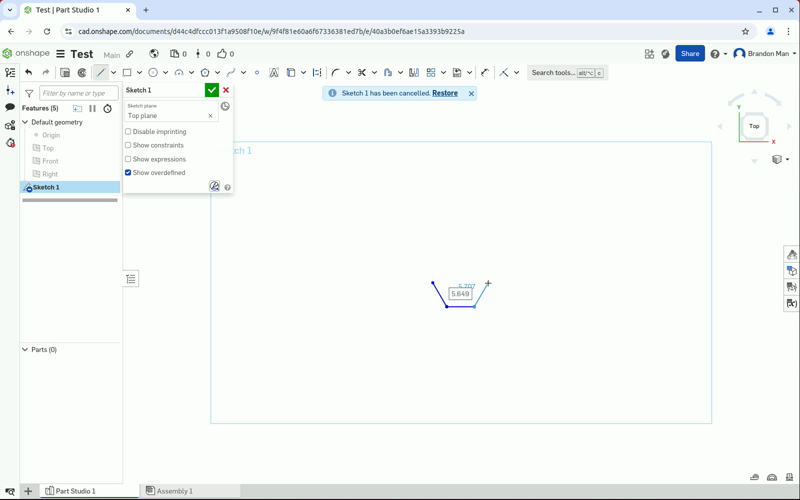
key_up(shift)
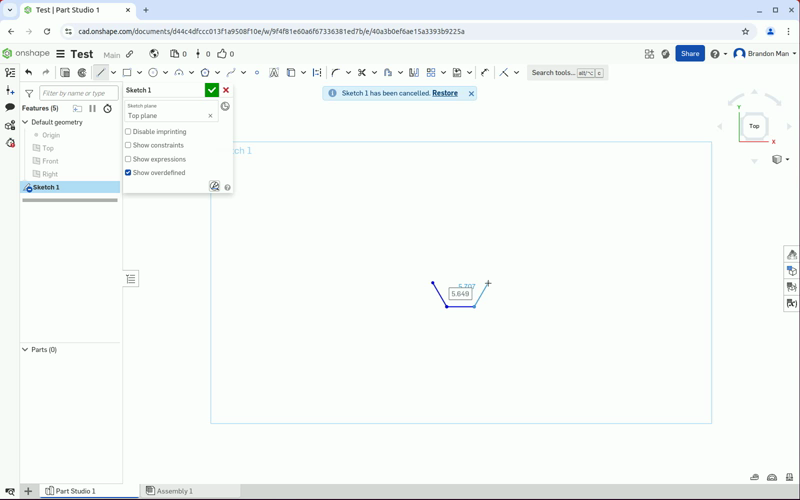
key_down(shift)
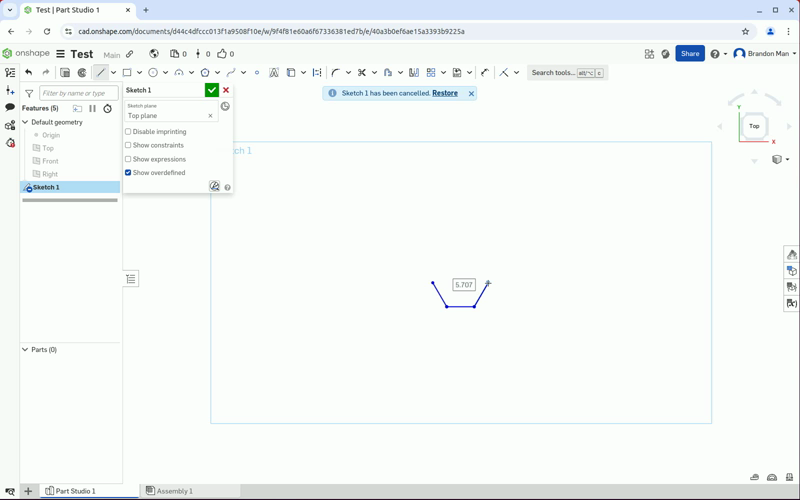
mouse_move(518, 282)
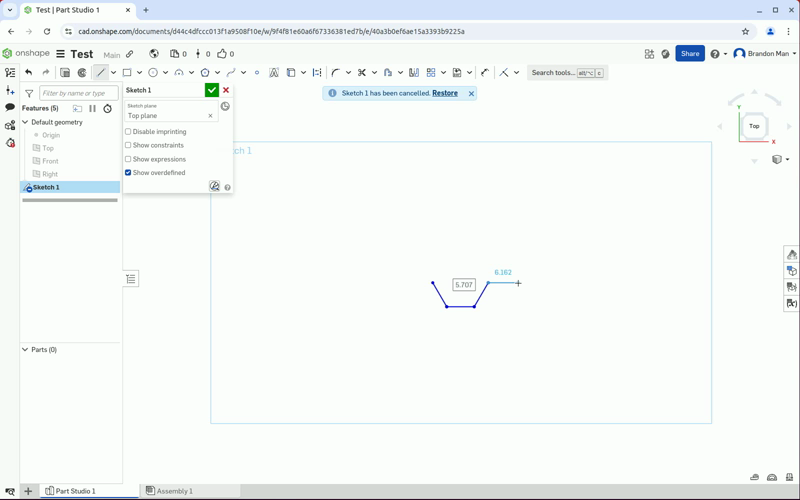
mouse_move(474, 258)
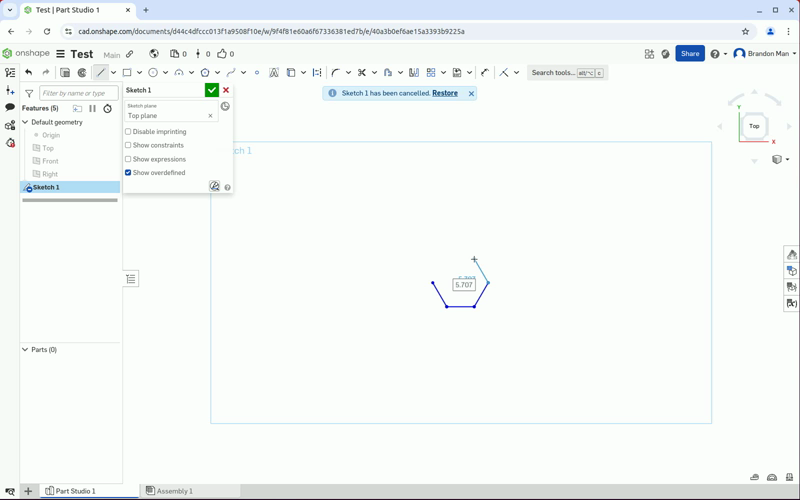
click(474, 258)
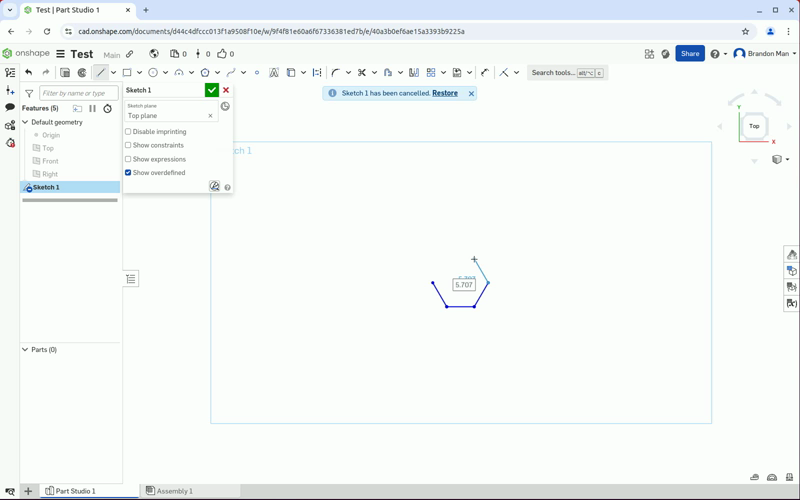
key_up(shift)
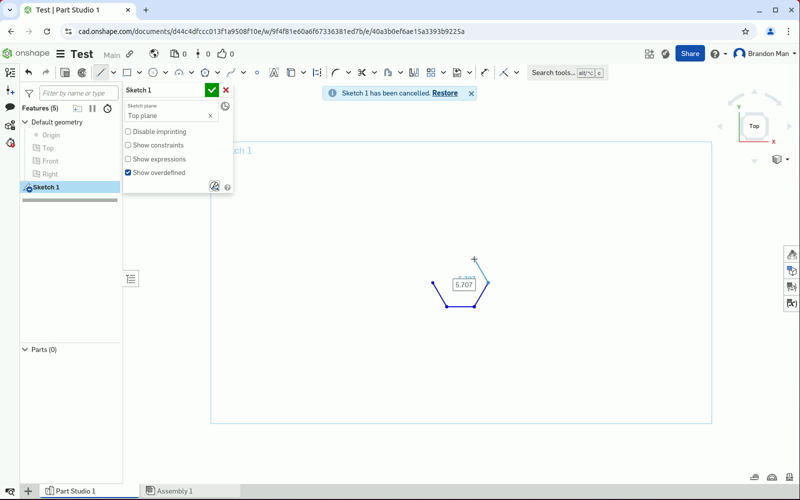
key_down(shift)
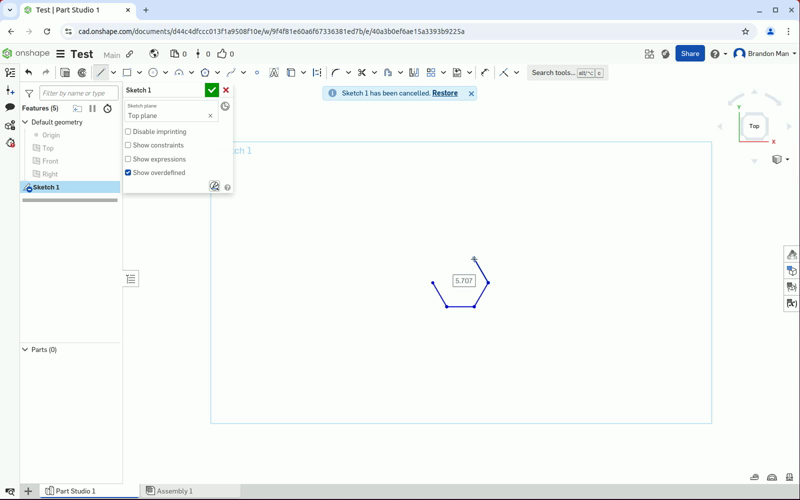
mouse_move(504, 258)
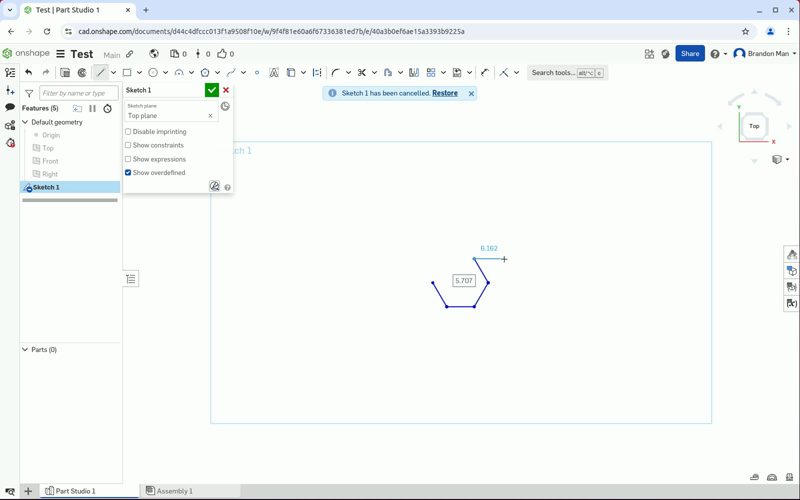
mouse_move(446, 258)
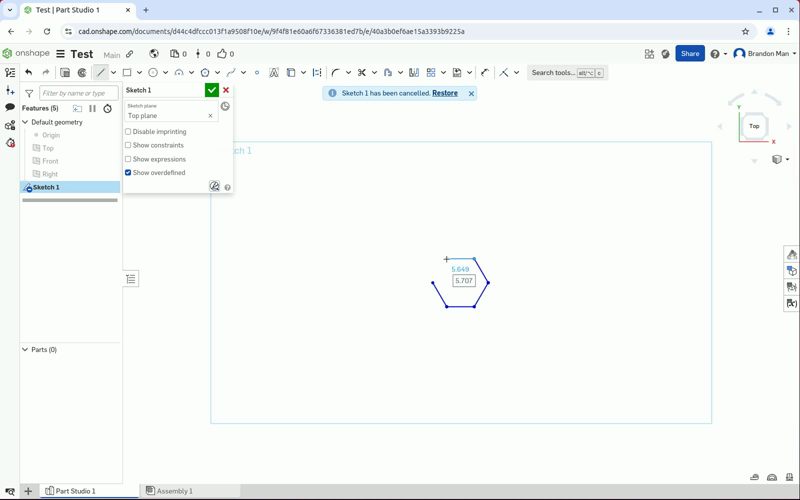
click(446, 258)
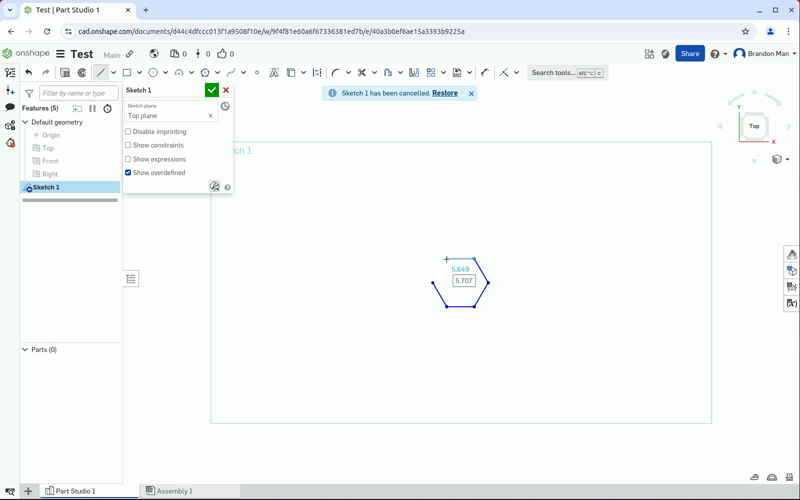
key_up(shift)
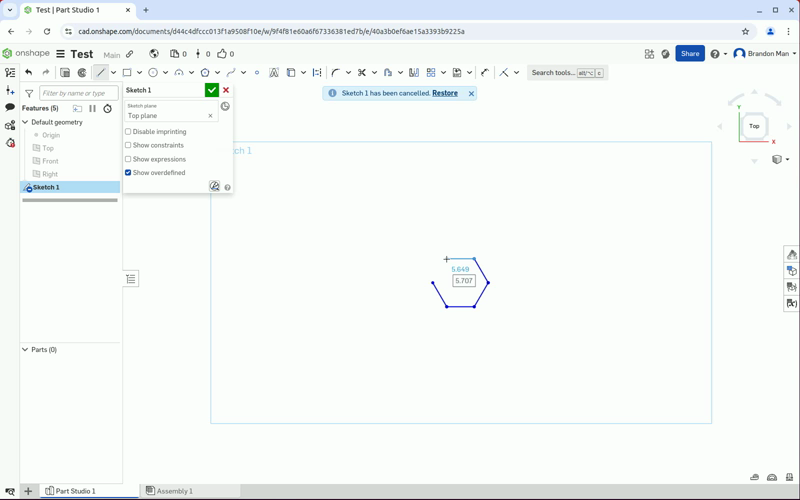
mouse_move(476, 258)
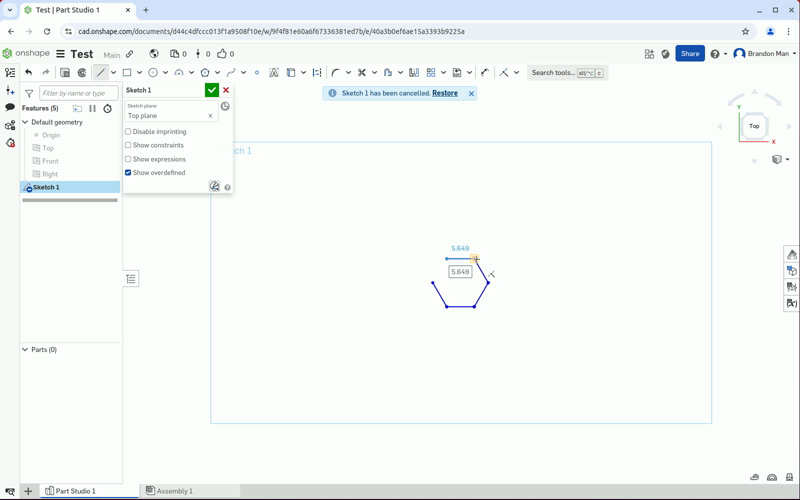
key_down(shift)
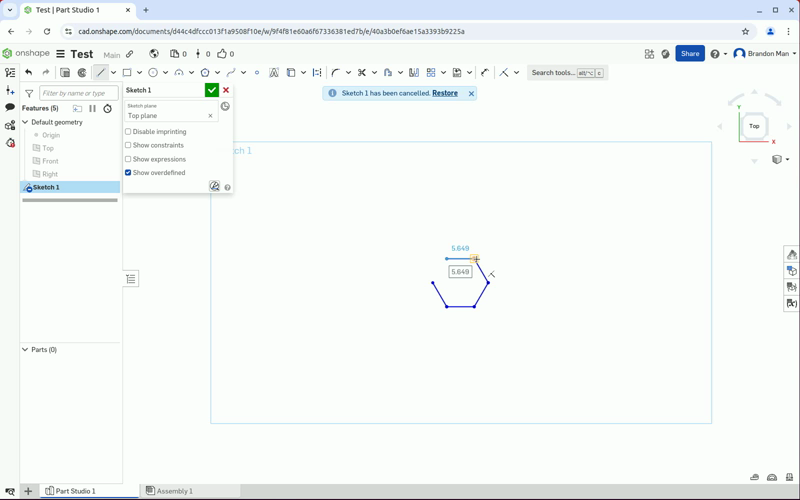
mouse_move(432, 282)
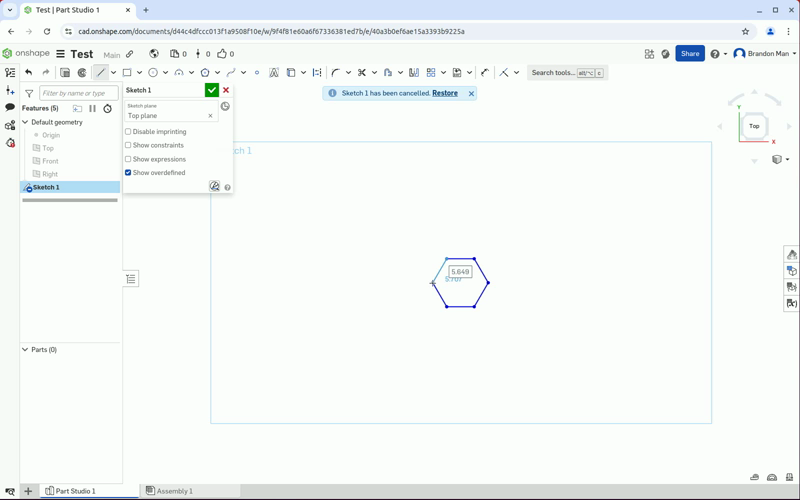
key_up(shift)
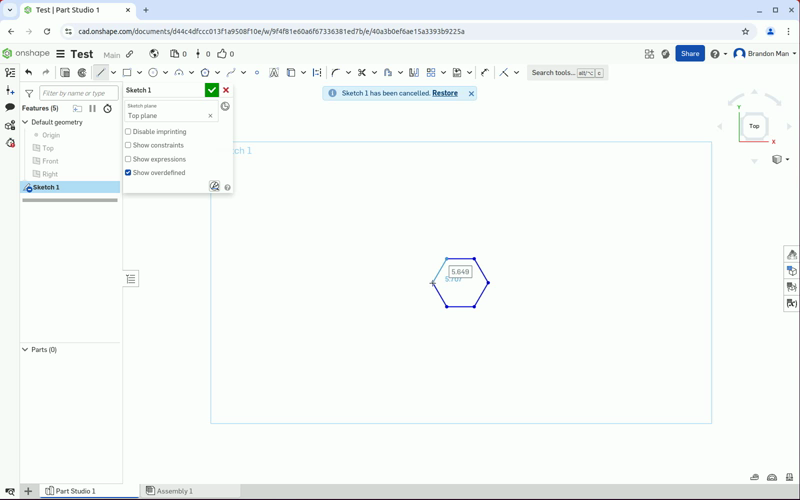
click(432, 282)
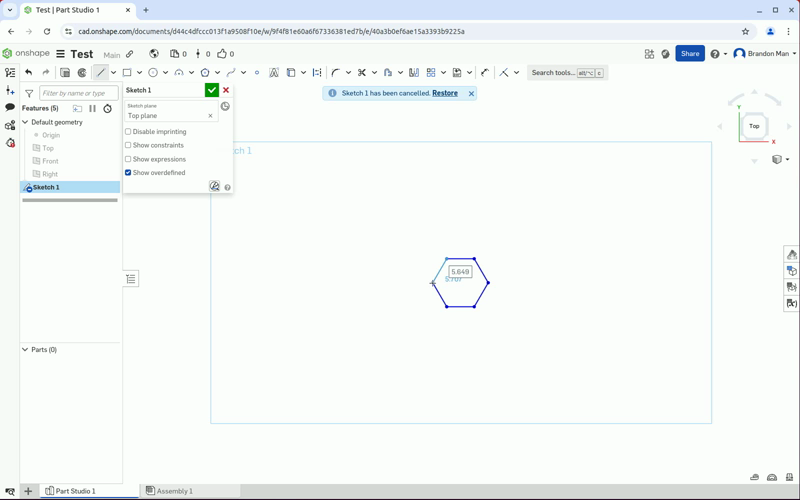
key(esc)
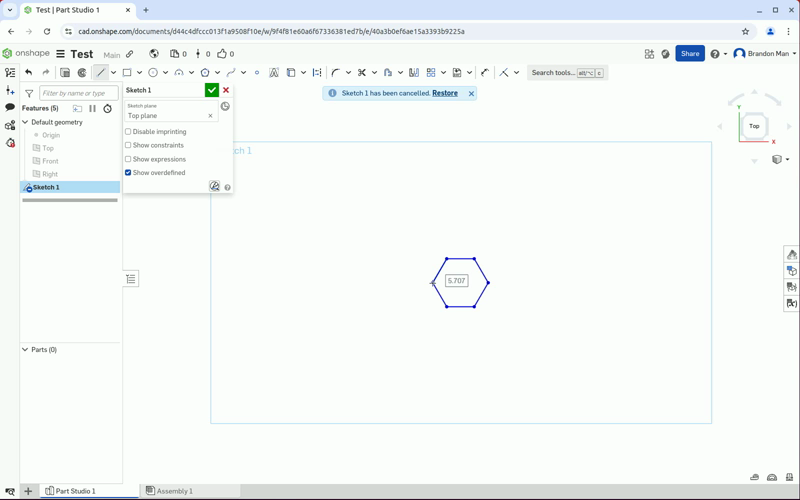
mouse_move(447, 292)
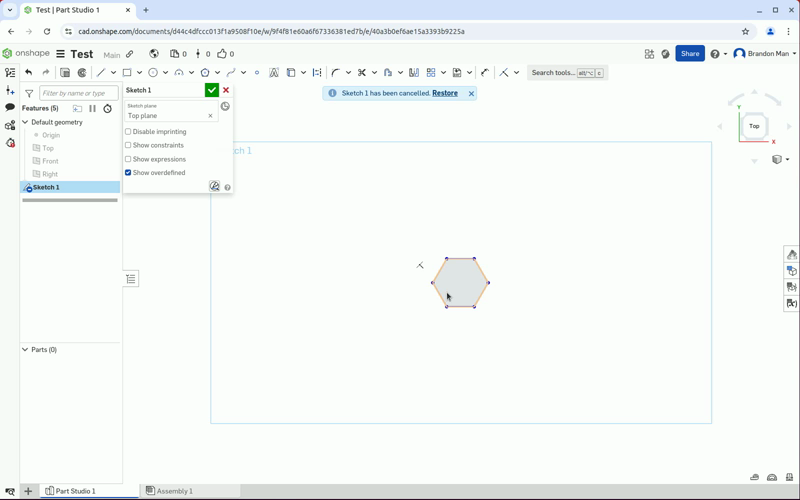
click(447, 292)
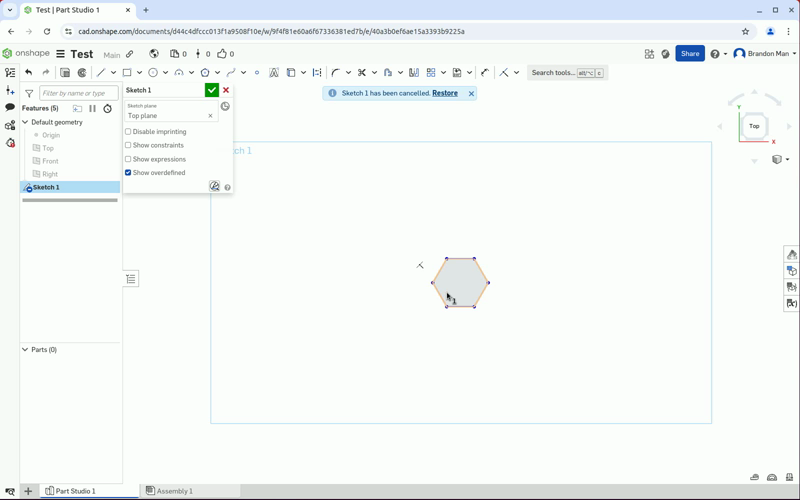
mouse_move(73, 352)
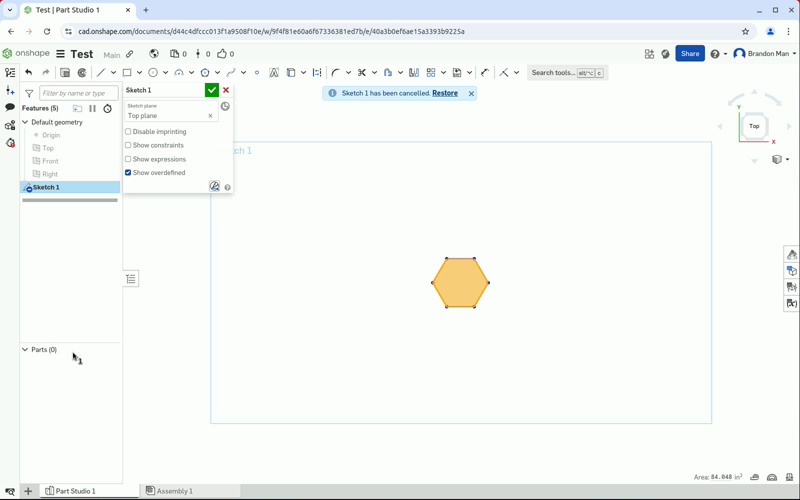
key(shift+y)
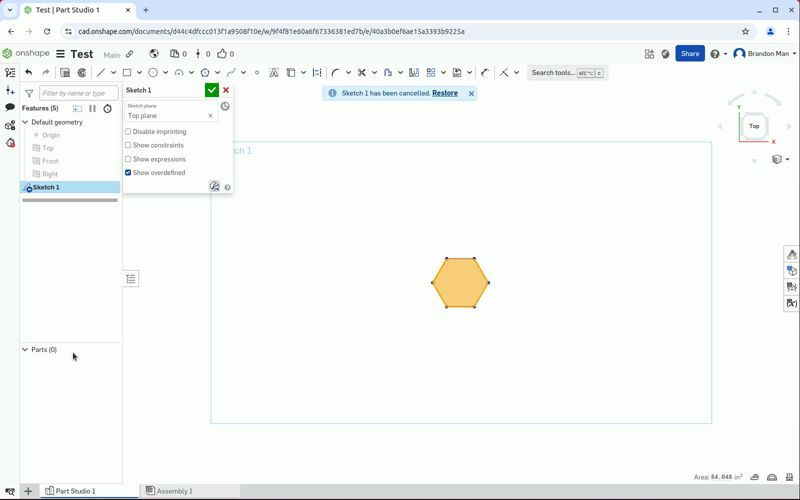
key(shift+e)
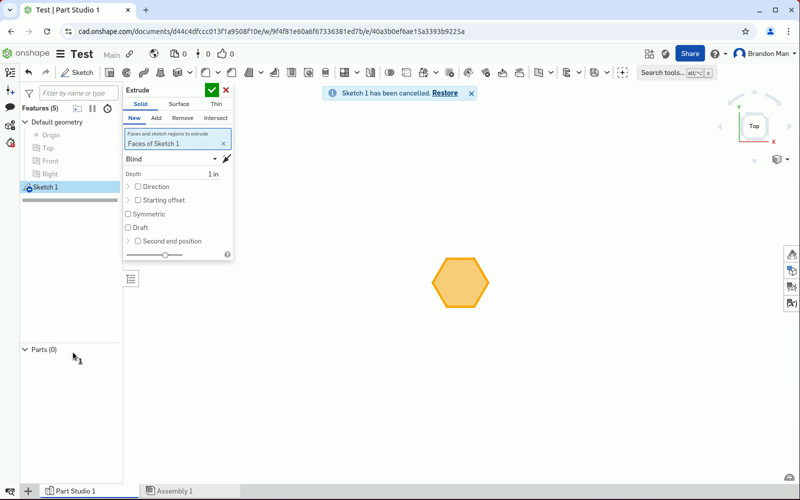
mouse_move(143, 106)
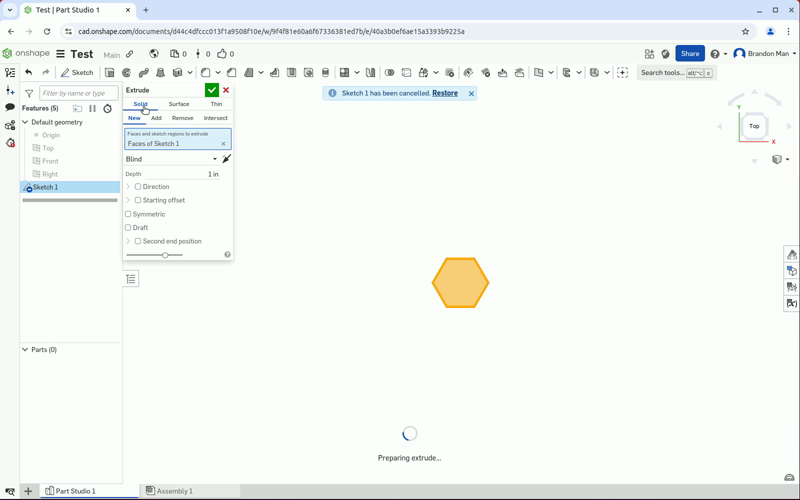
click(143, 106)
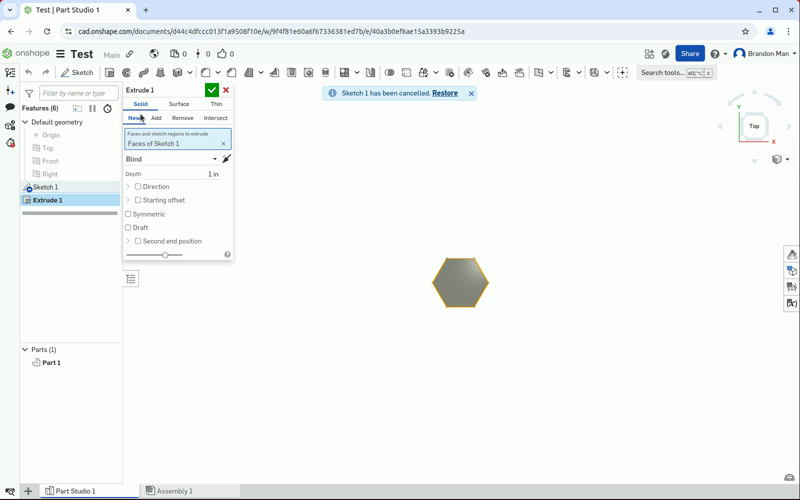
mouse_move(137, 120)
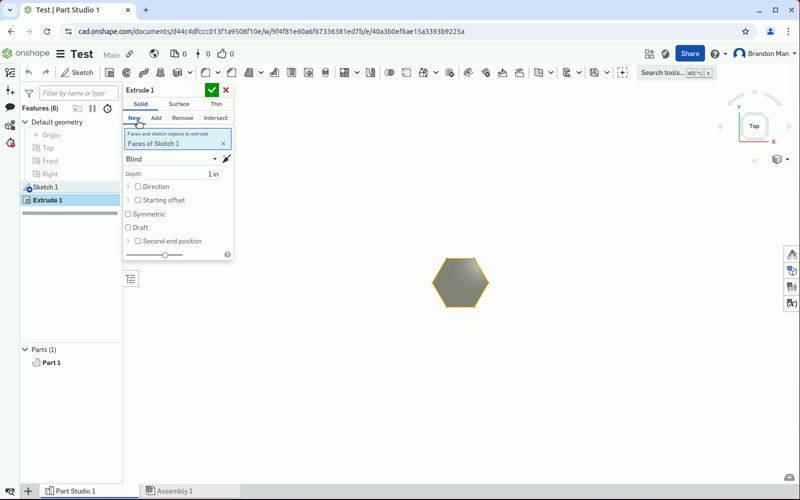
click(137, 120)
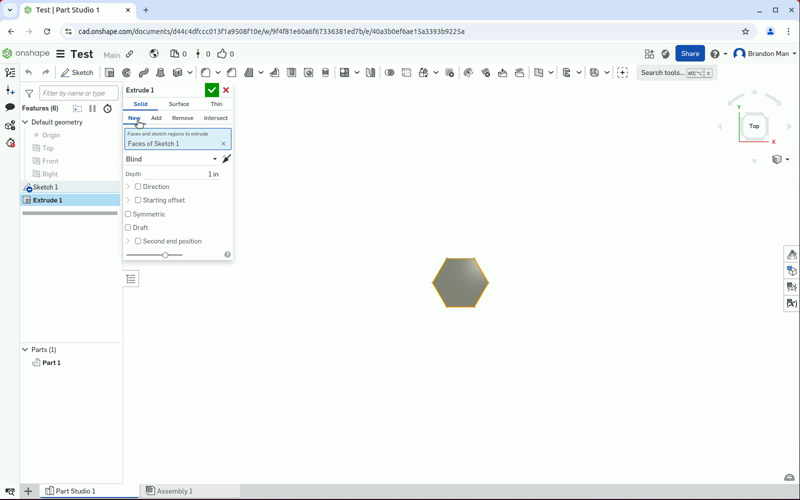
key(tab, 4)
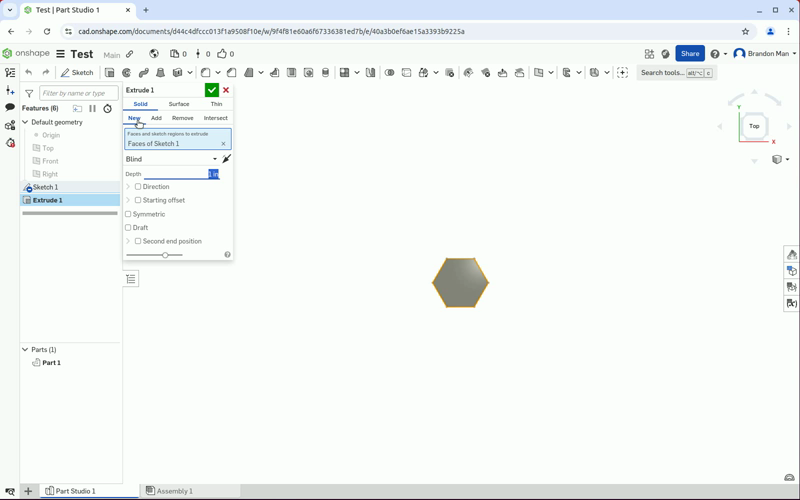
text(2.889)
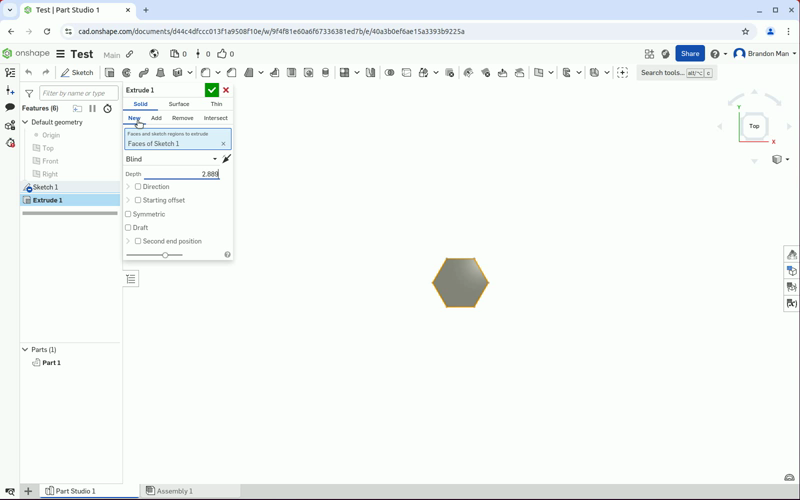
key(enter)
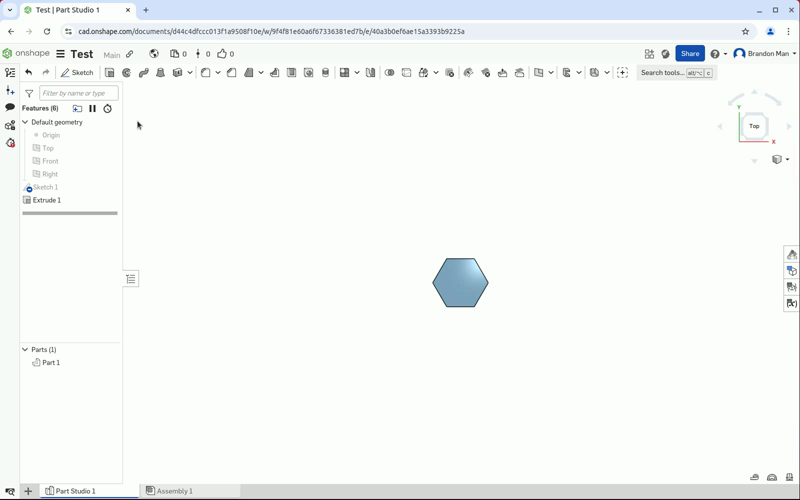
key(shift+h)
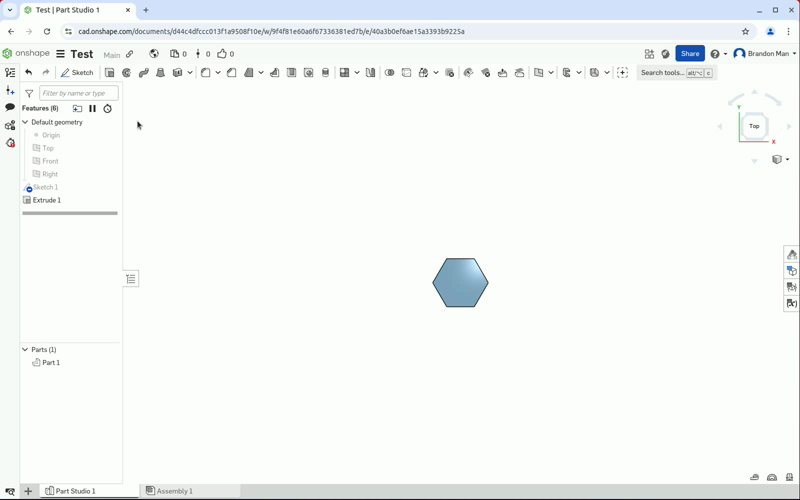
key(shift+h)
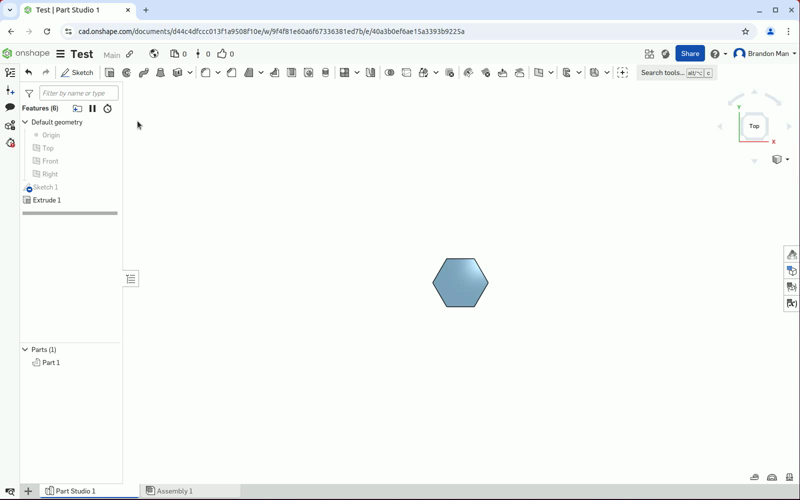
mouse_move(73, 189)
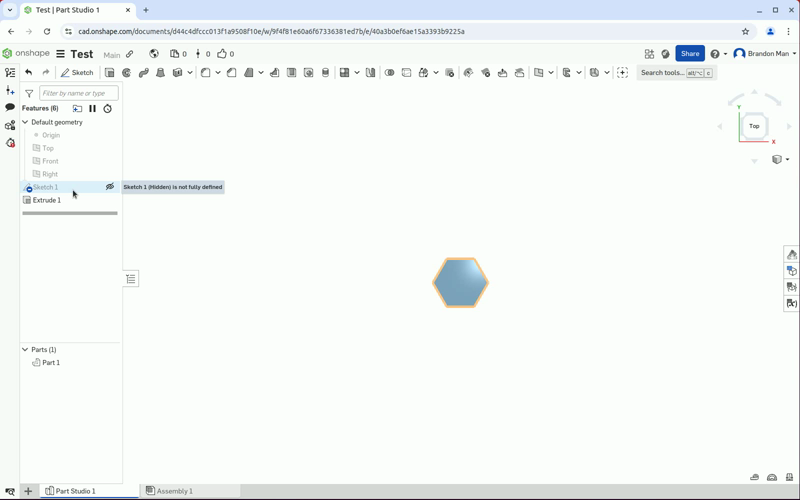
click(73, 189)
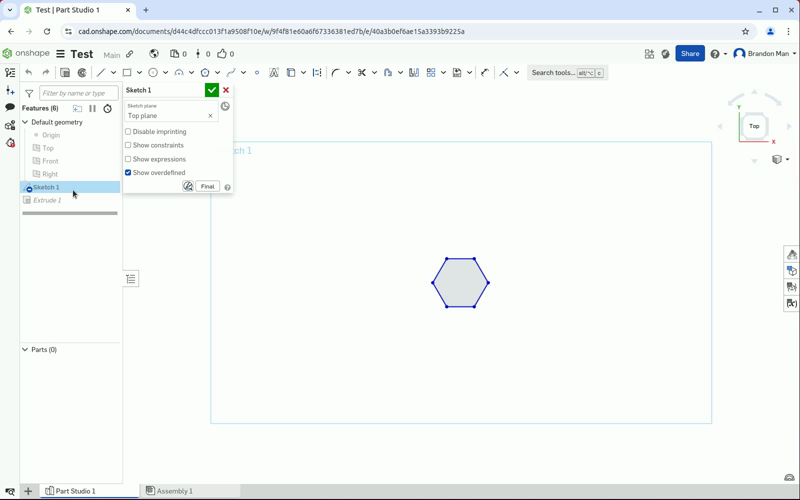
mouse_move(229, 92)
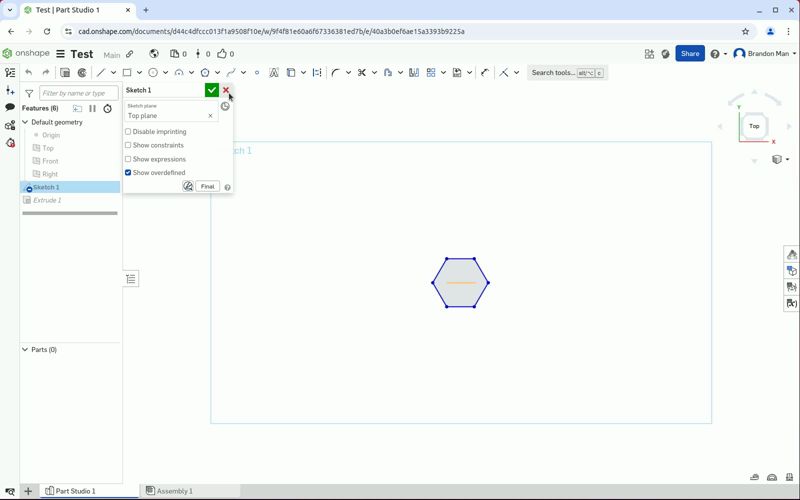
click(229, 92)
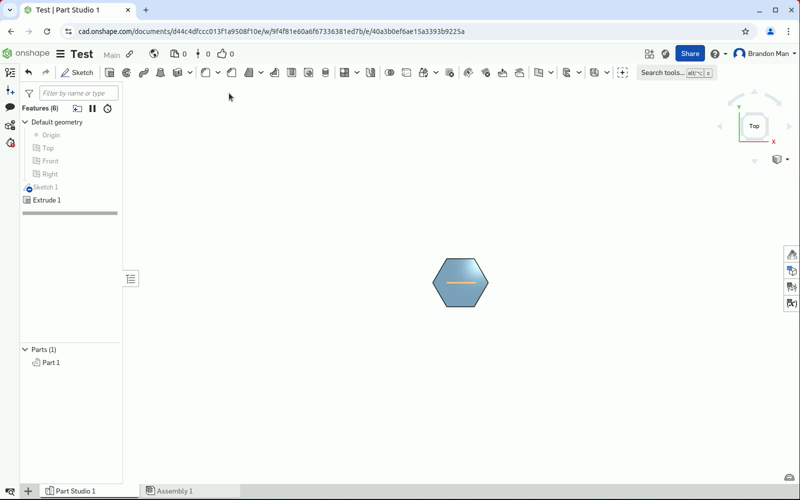
mouse_move(541, 75)
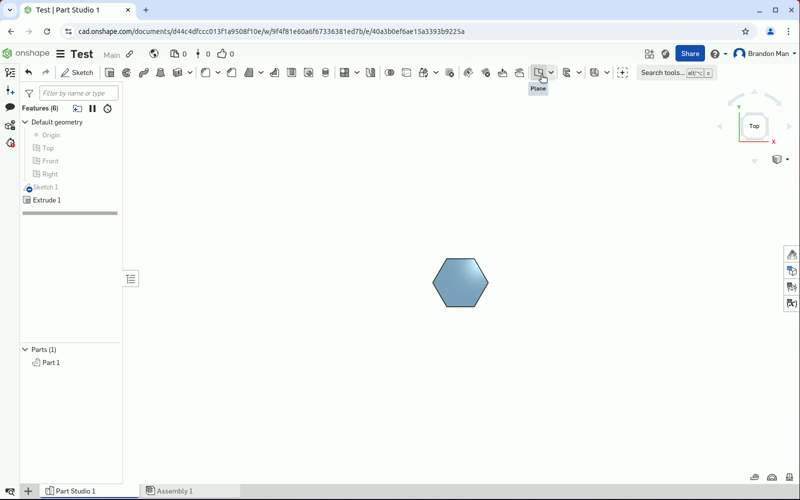
click(541, 75)
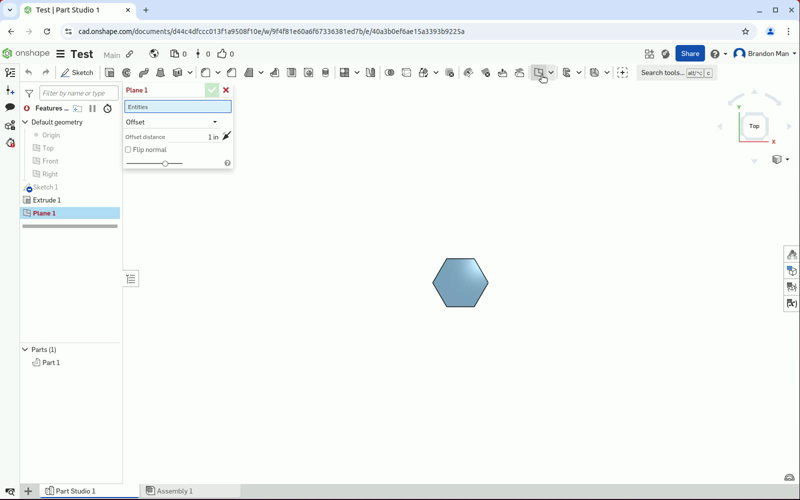
mouse_move(73, 150)
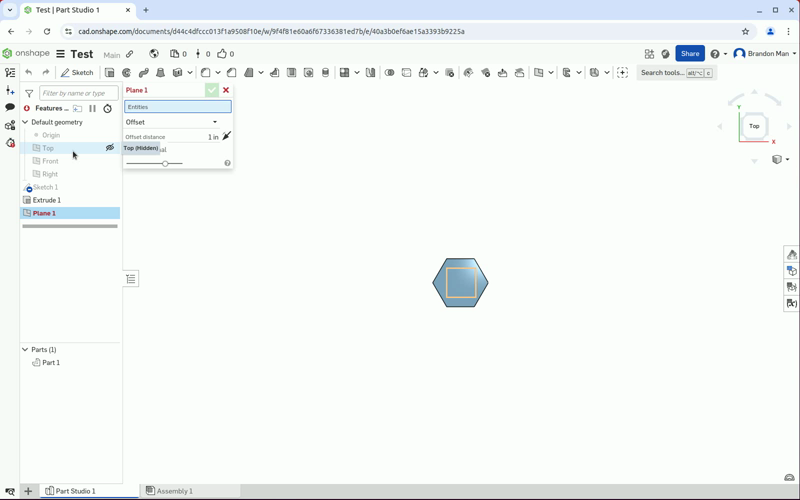
click(73, 150)
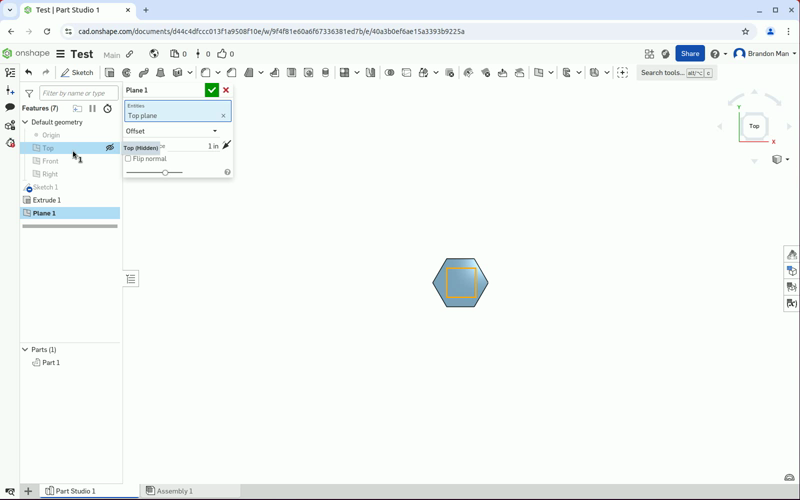
key(tab, 2)
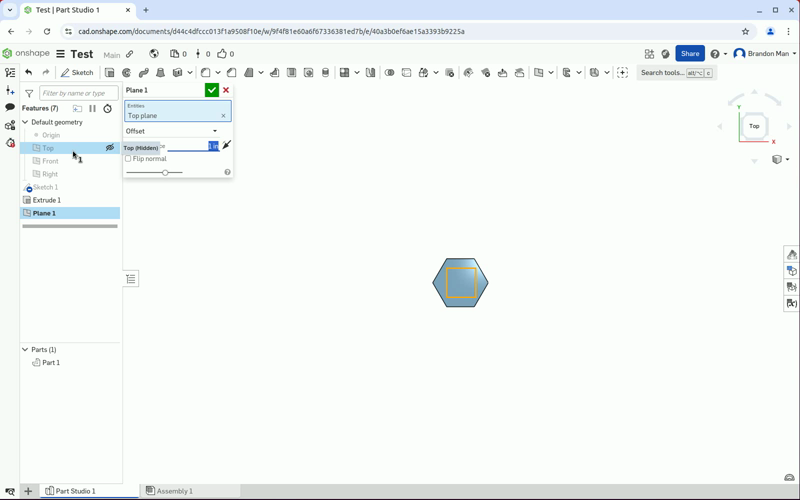
text(2.896)
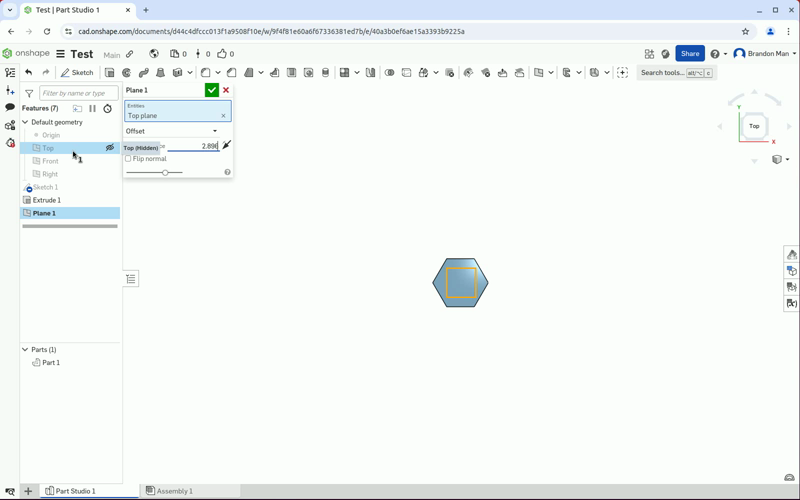
key(enter, 2)
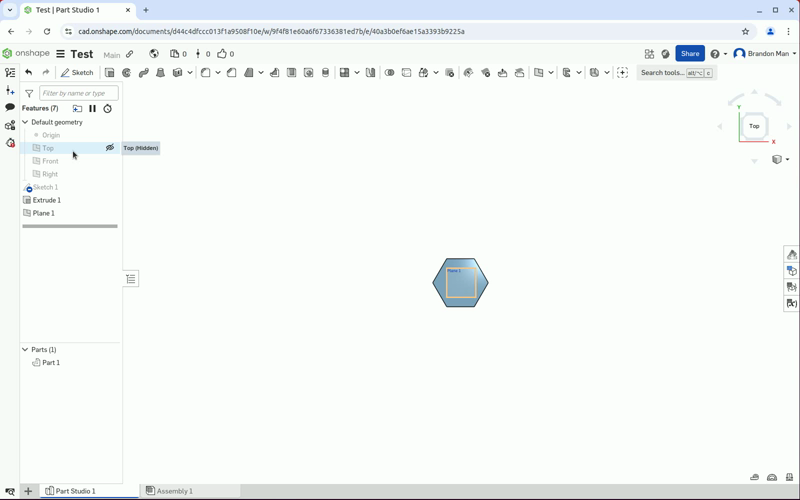
key(shift+s)
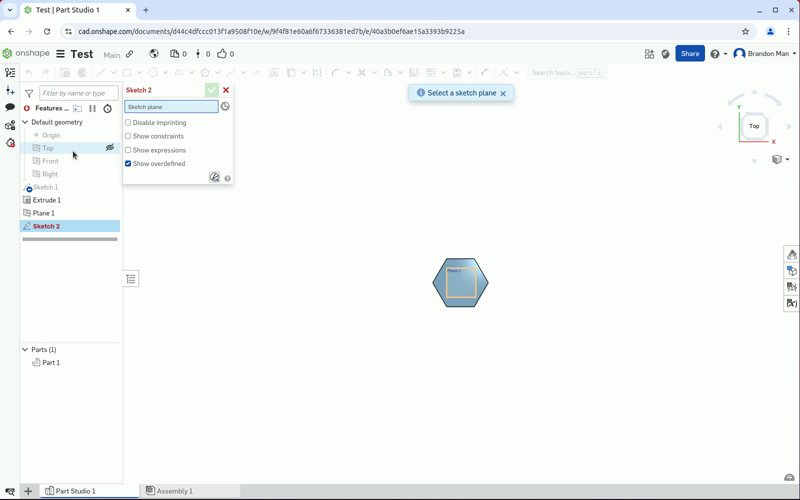
mouse_move(73, 215)
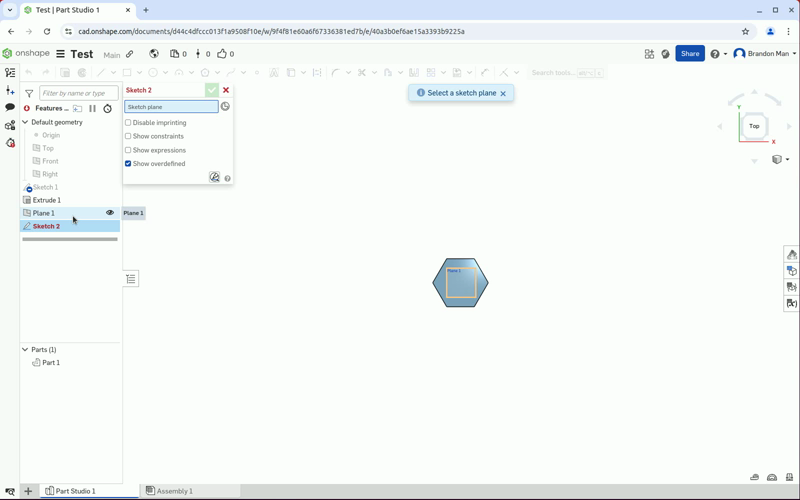
click(73, 215)
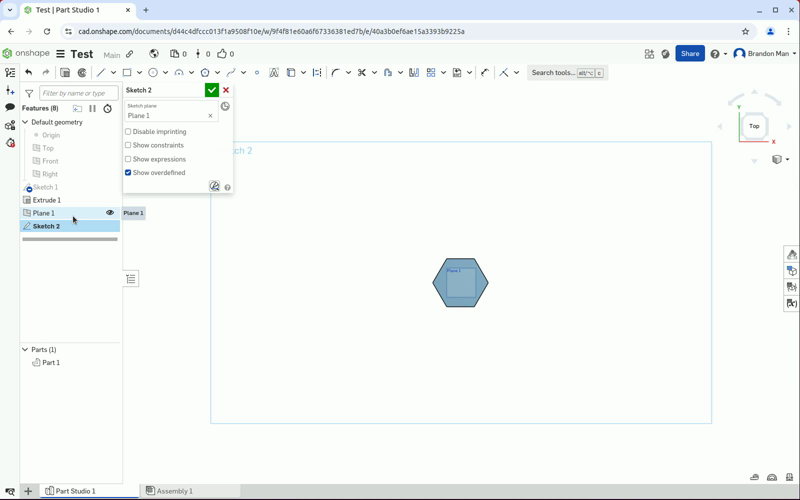
mouse_move(73, 352)
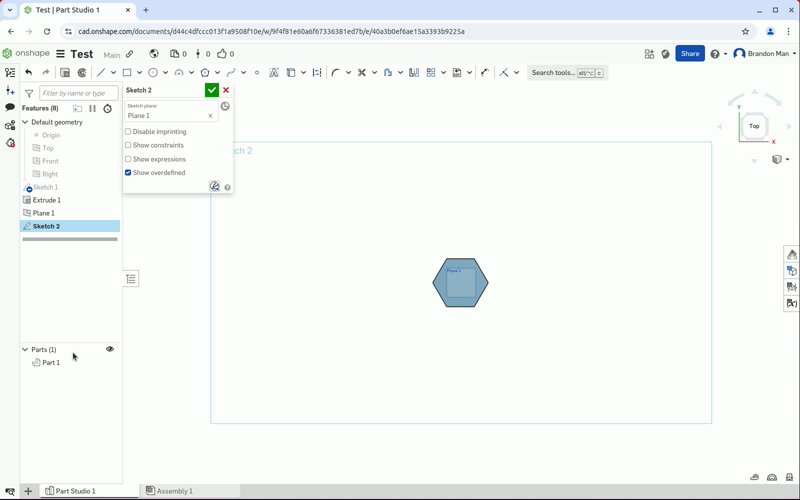
key(y)
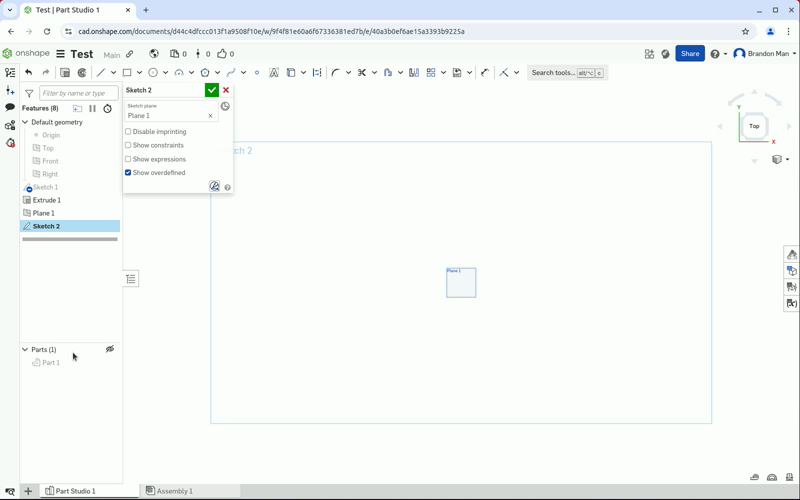
key(c)
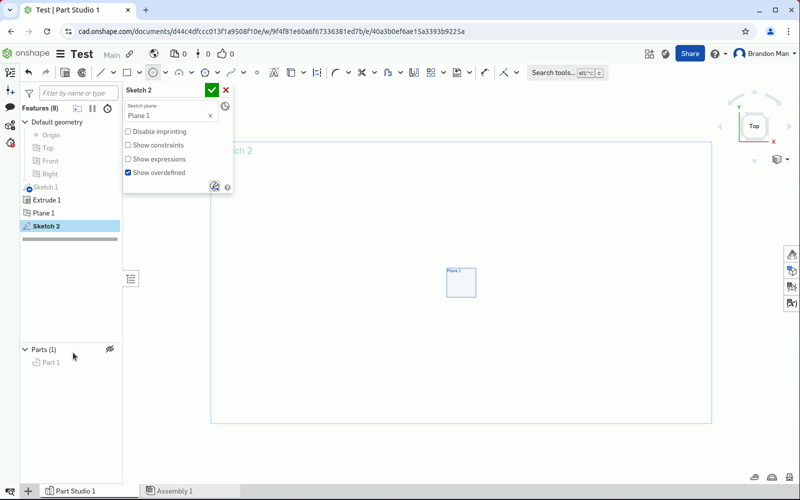
key_down(shift)
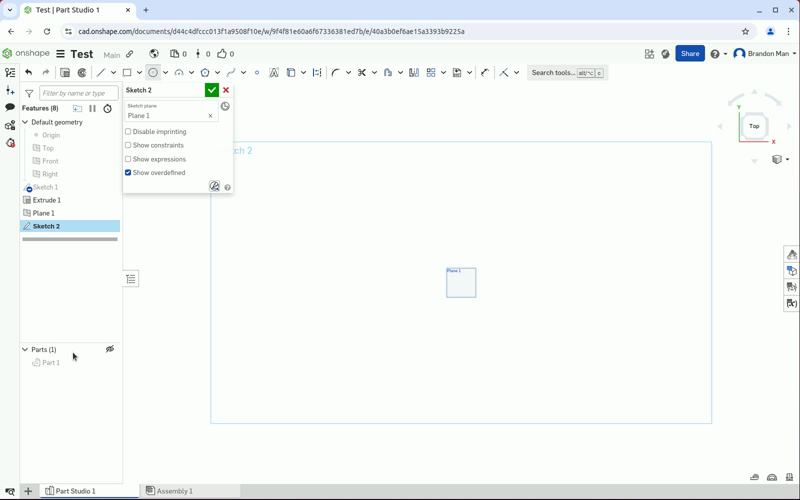
mouse_move(461, 282)
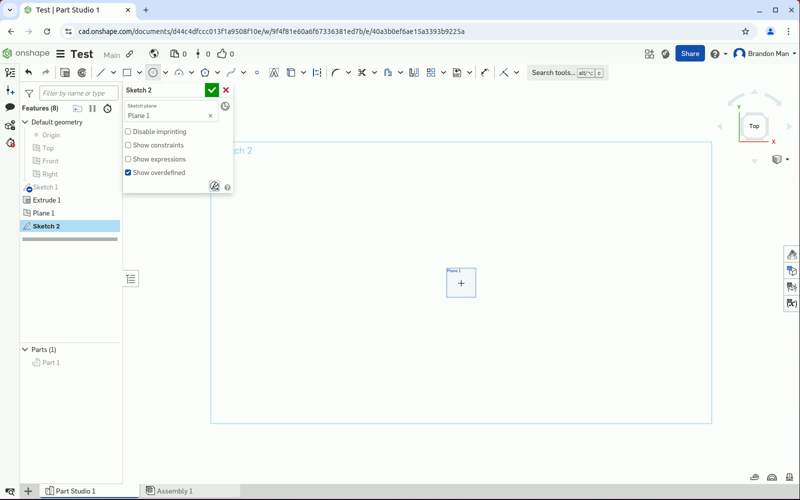
click(461, 282)
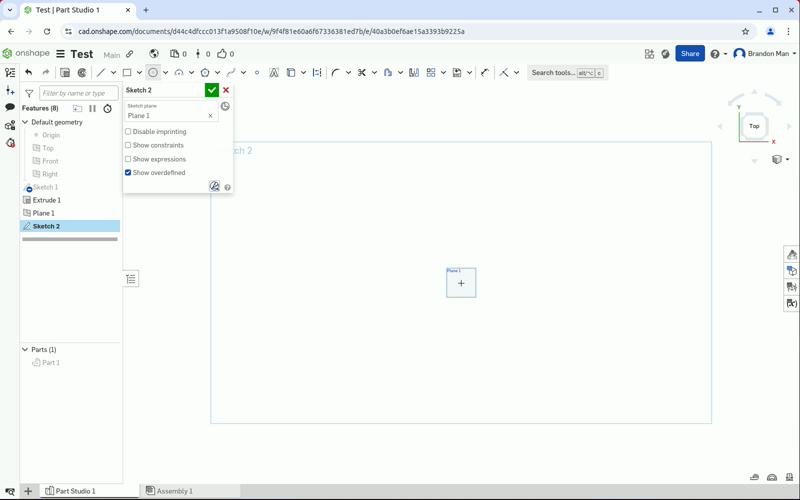
key_up(shift)
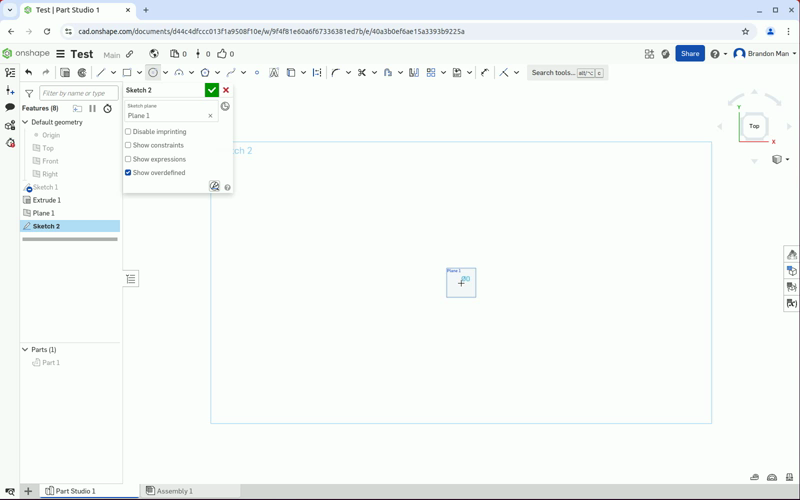
mouse_move(476, 282)
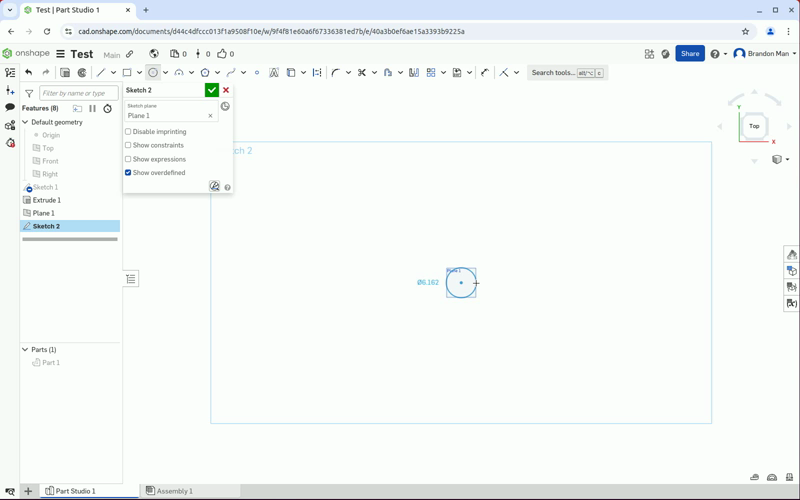
click(476, 282)
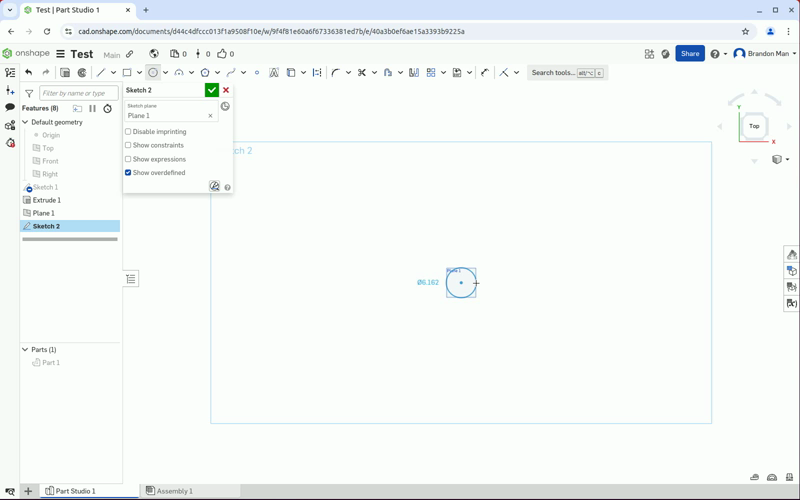
key(esc)
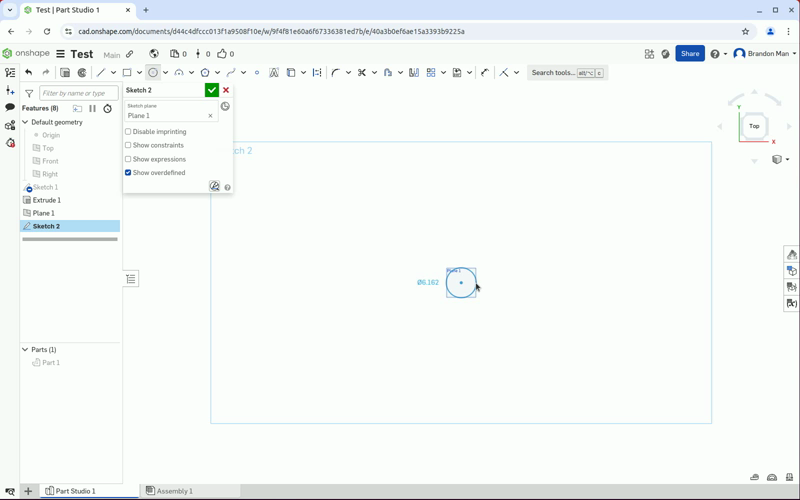
mouse_move(452, 288)
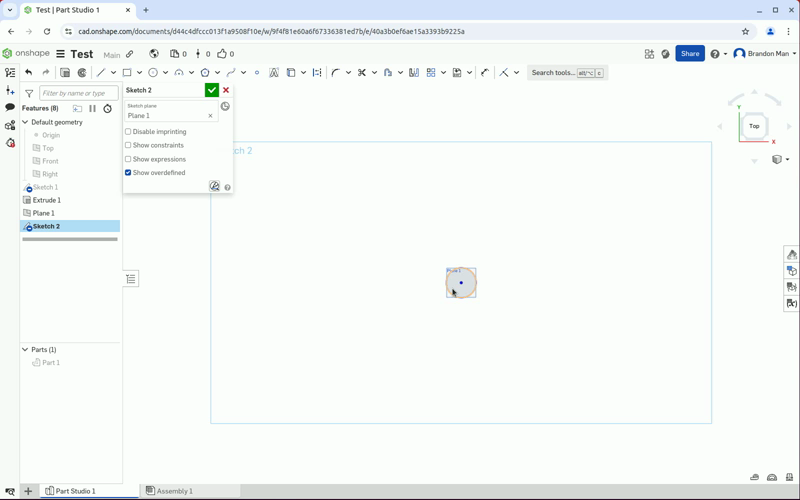
scroll(6)
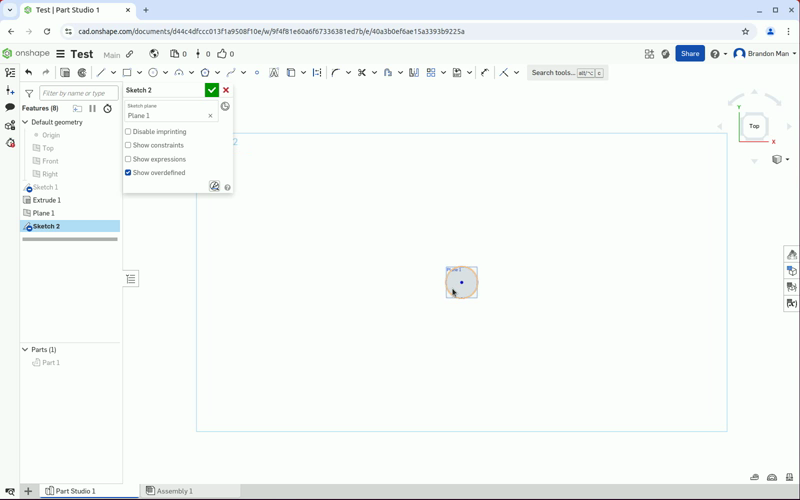
scroll(6)
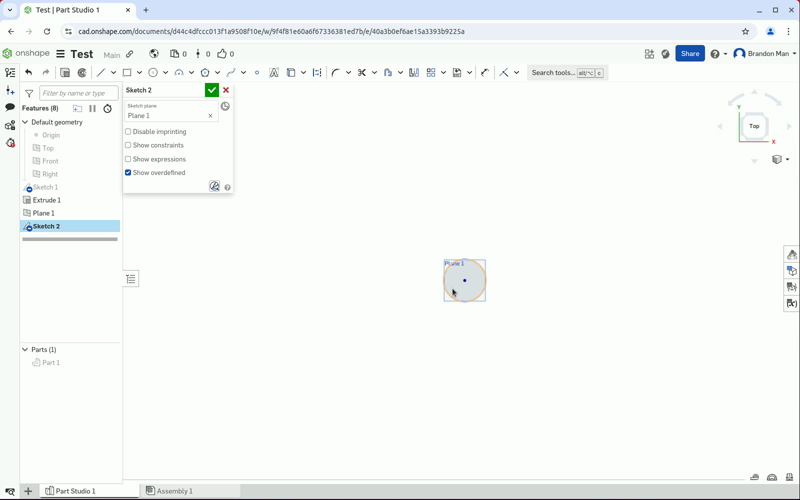
scroll(6)
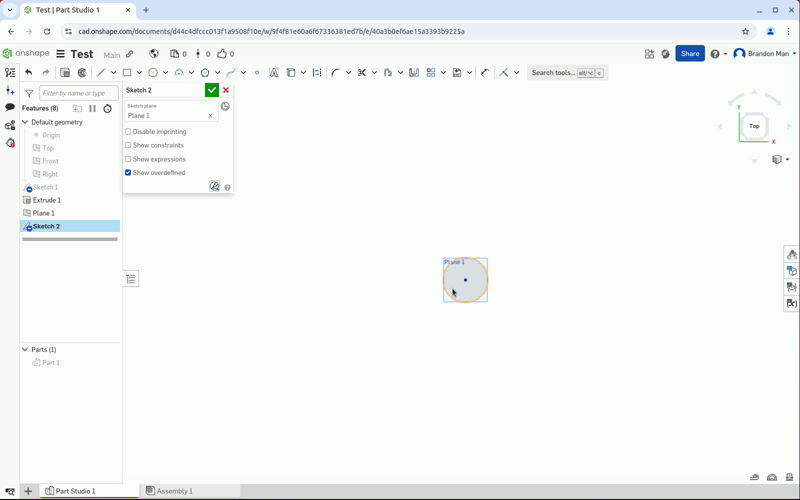
scroll(6)
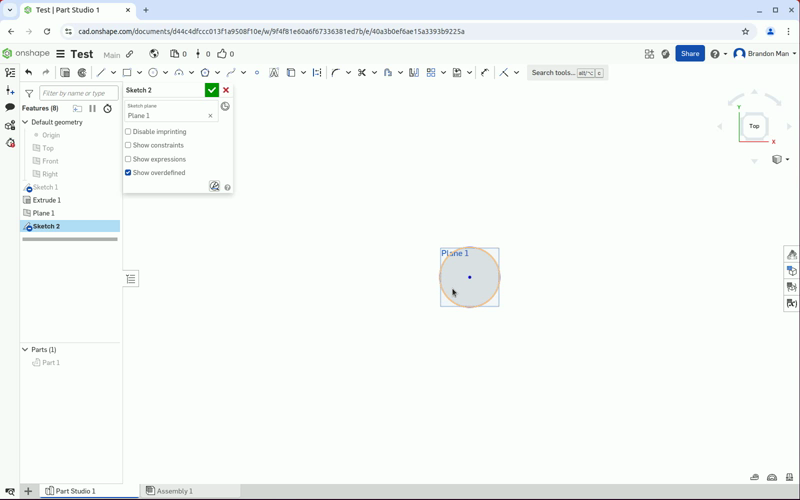
scroll(6)
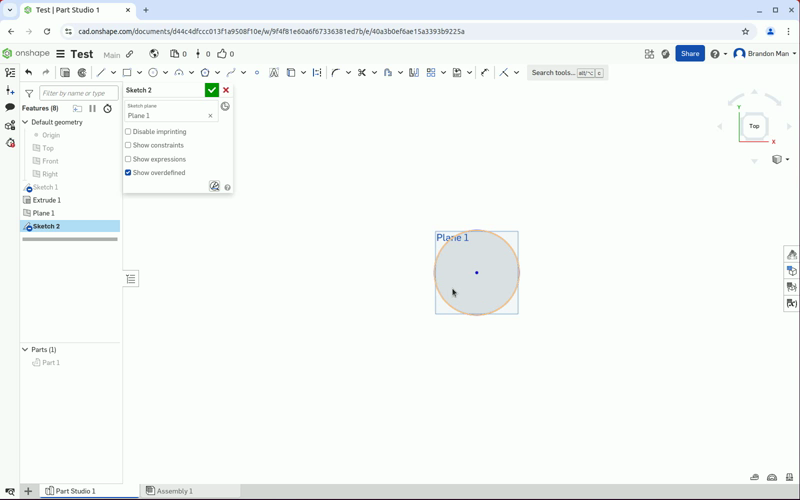
scroll(6)
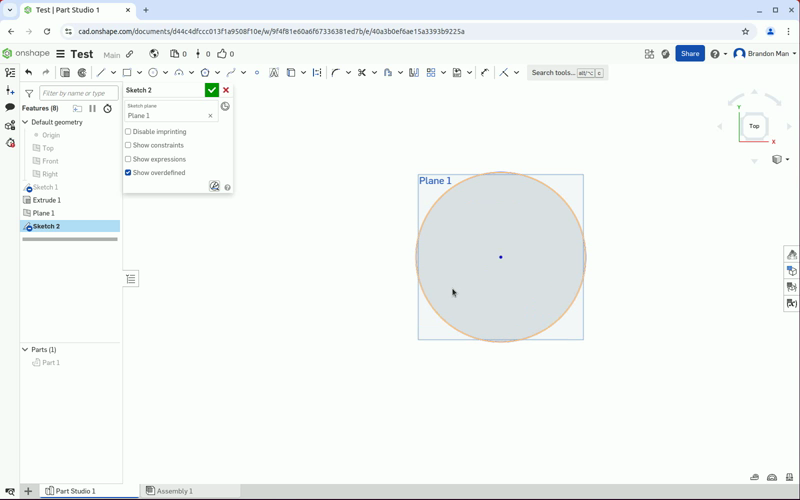
scroll(6)
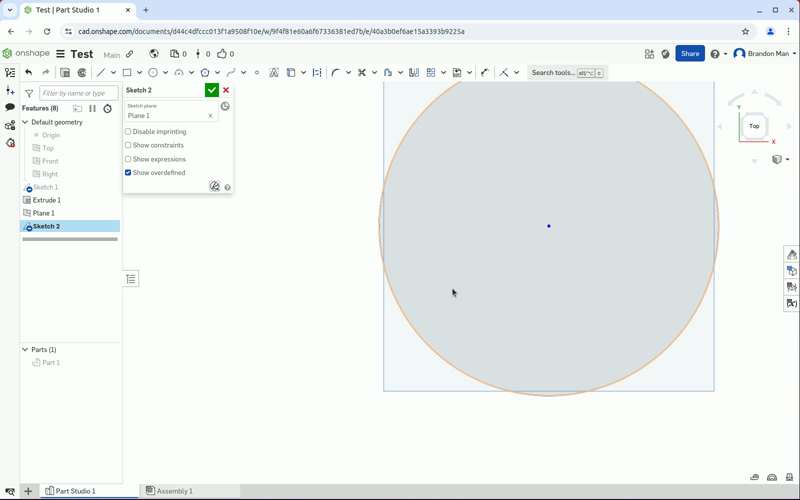
click(452, 288)
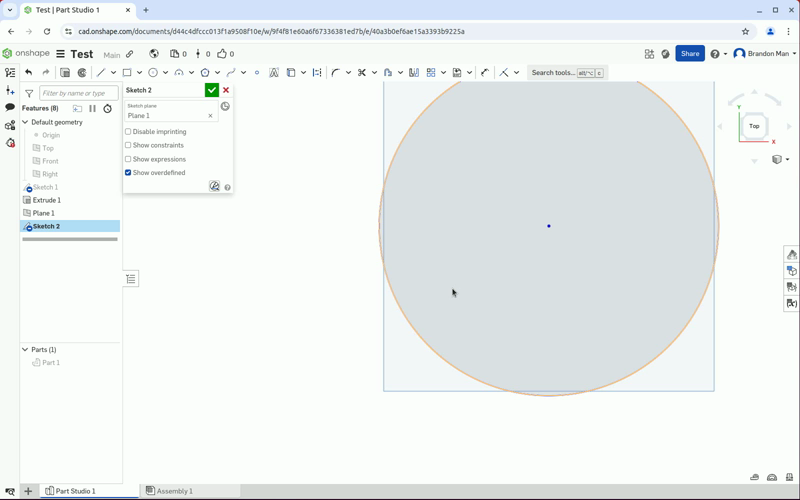
scroll(-6)
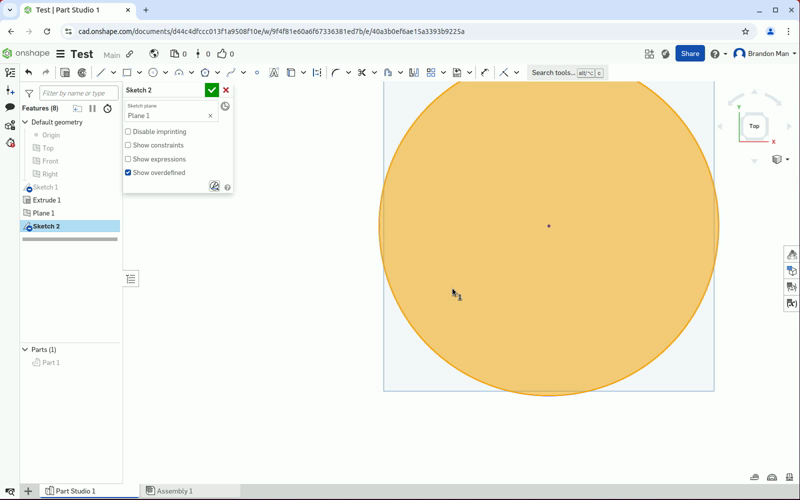
scroll(-6)
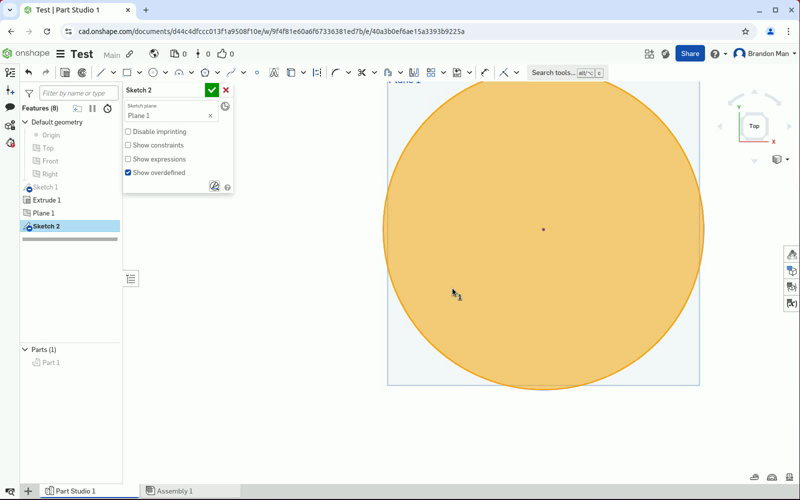
scroll(-6)
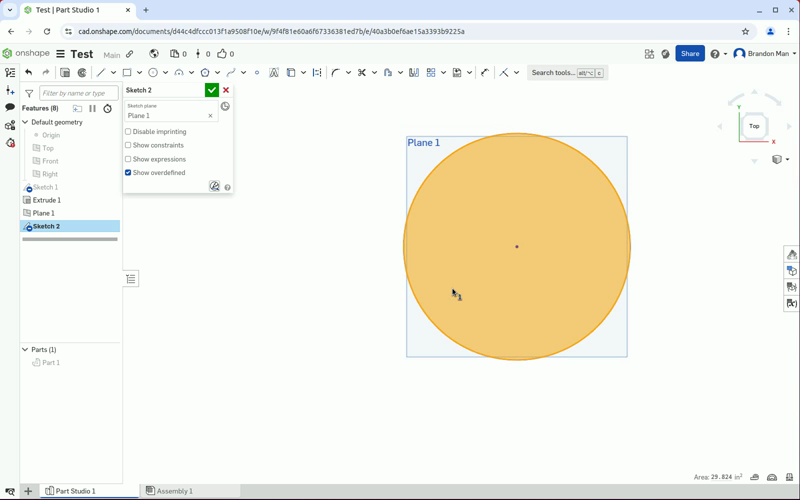
scroll(-6)
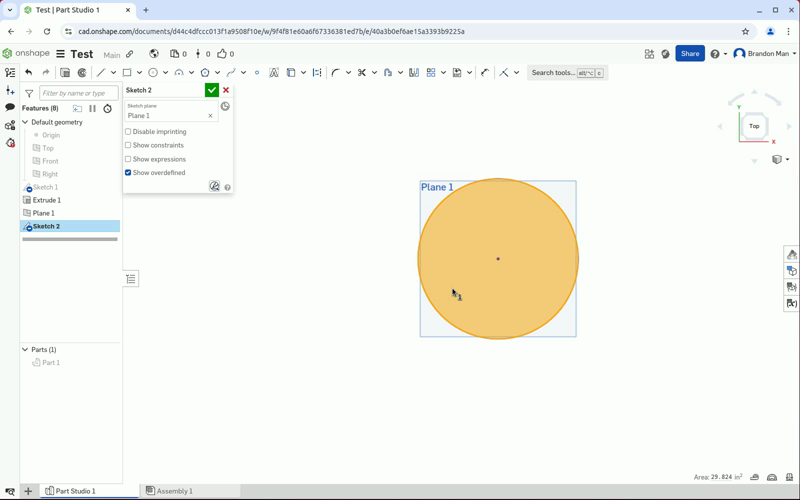
scroll(-6)
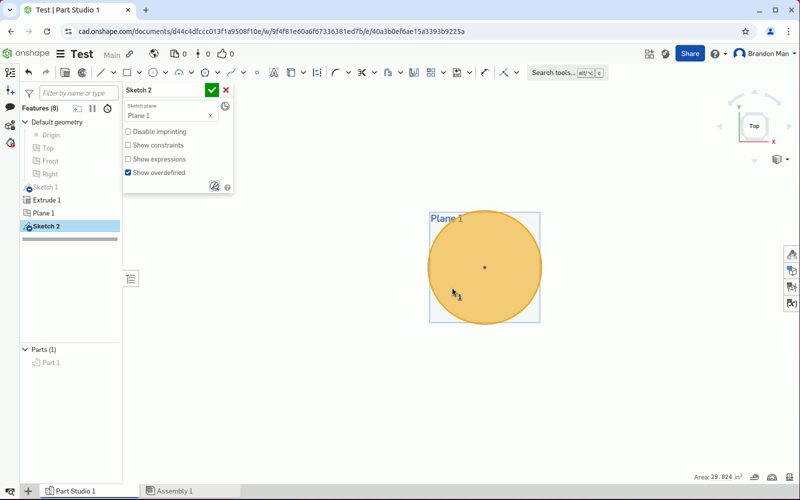
scroll(-6)
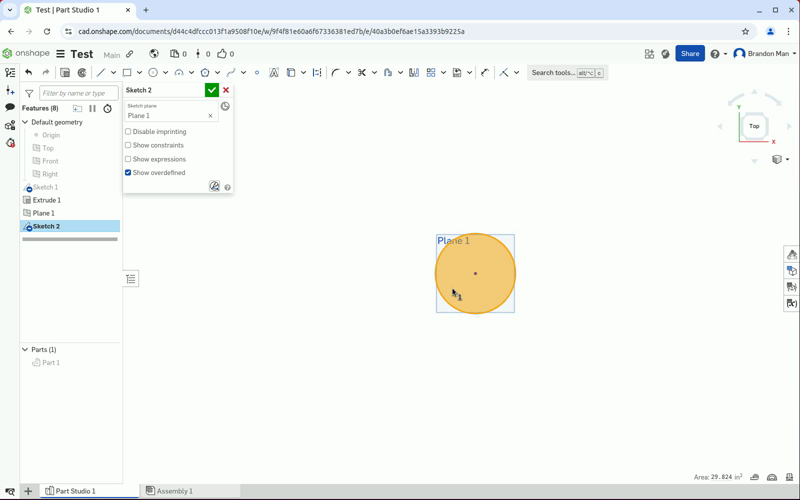
scroll(-6)
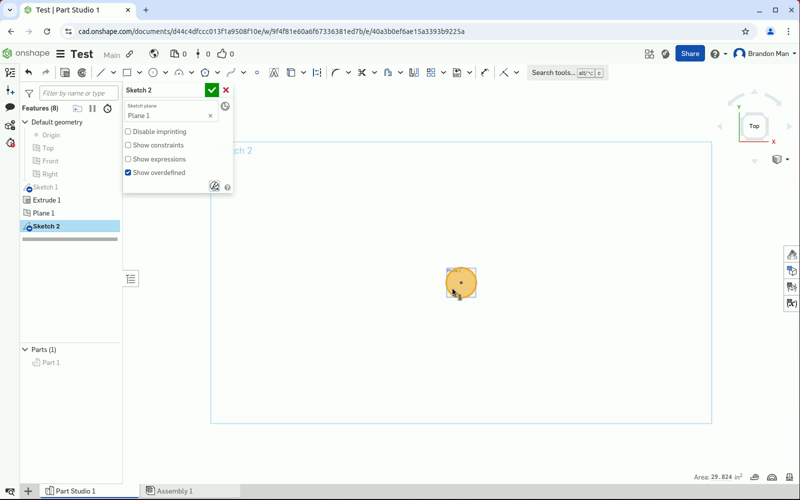
mouse_move(73, 352)
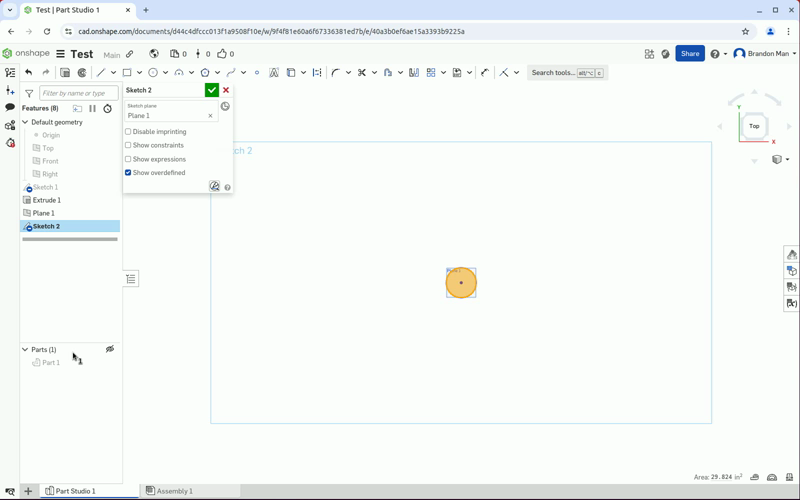
key(shift+y)
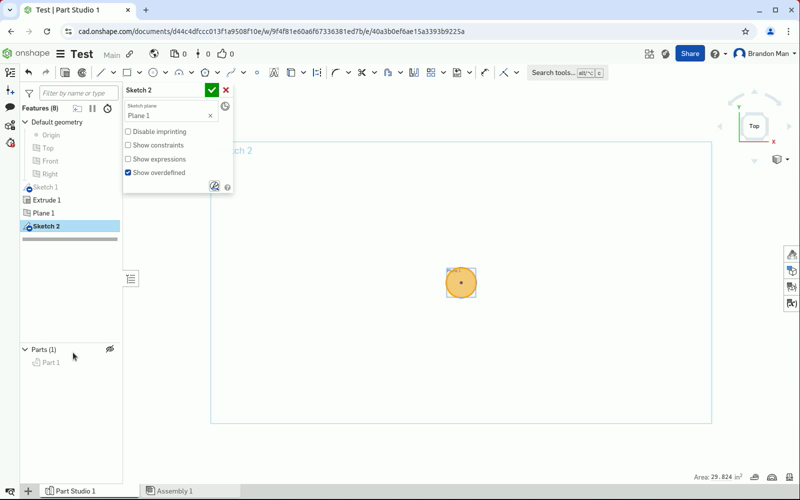
key(shift+e)
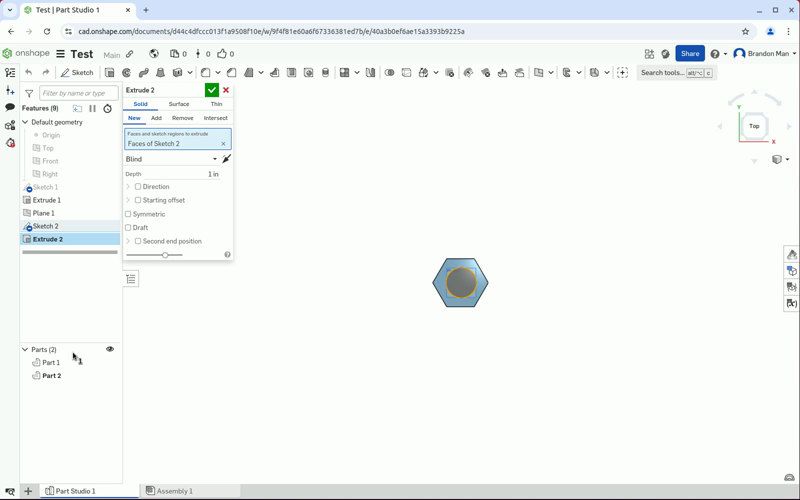
mouse_move(143, 106)
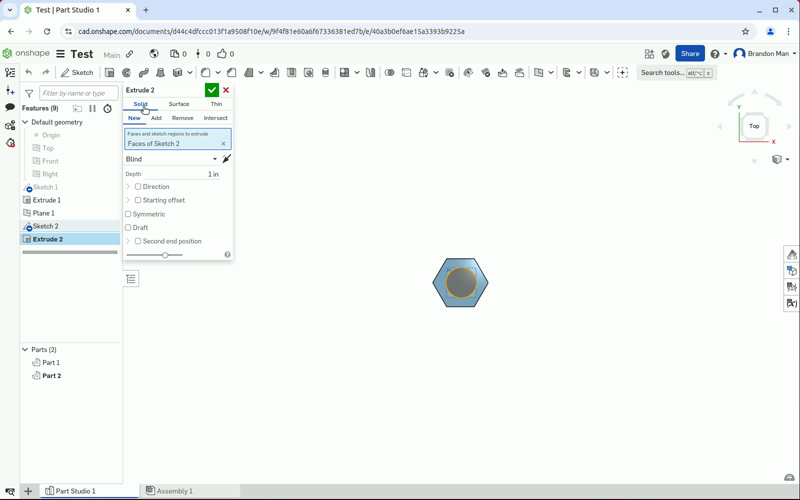
click(143, 106)
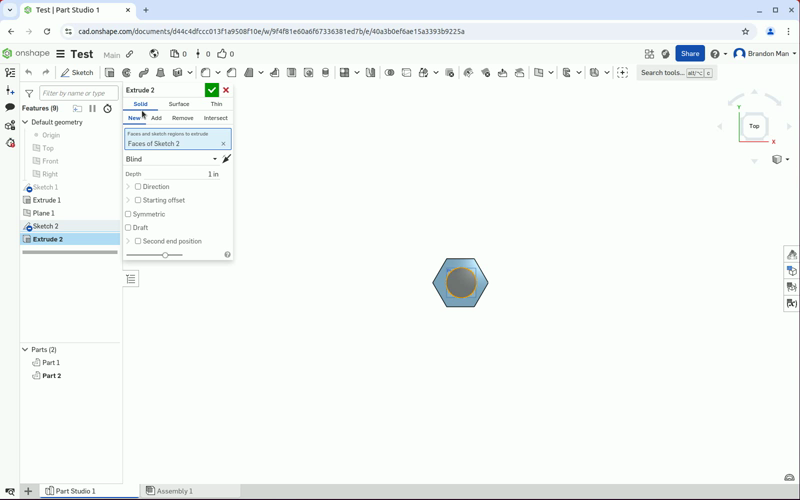
mouse_move(137, 120)
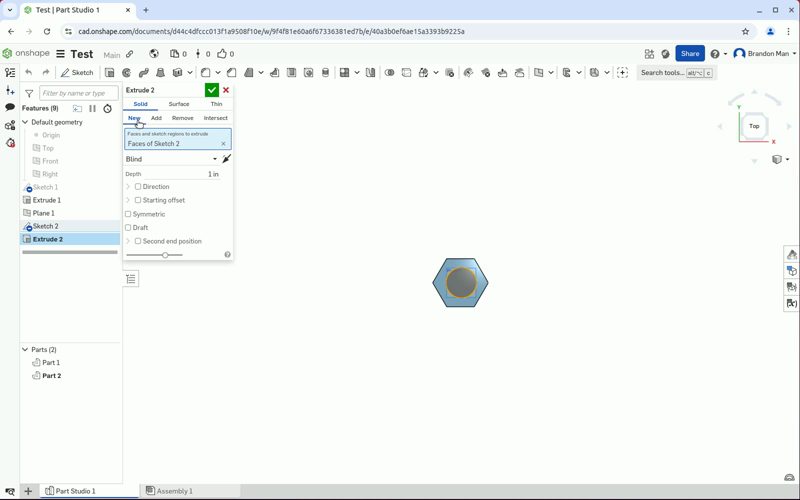
click(137, 120)
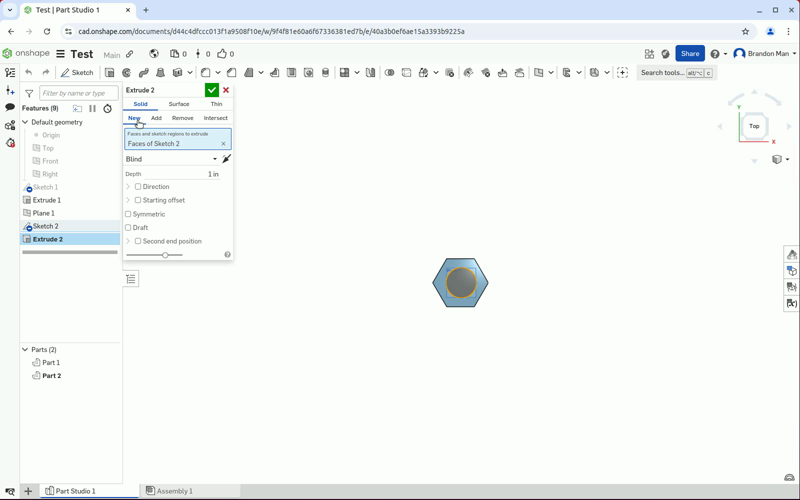
key(tab, 4)
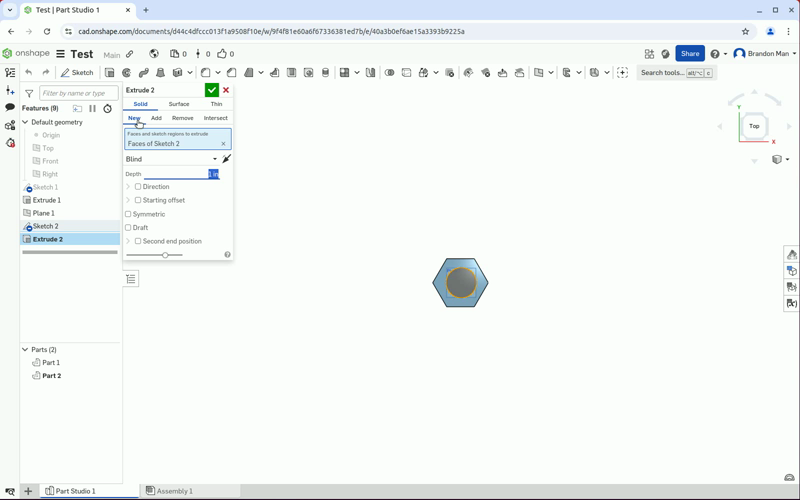
text(20.22)
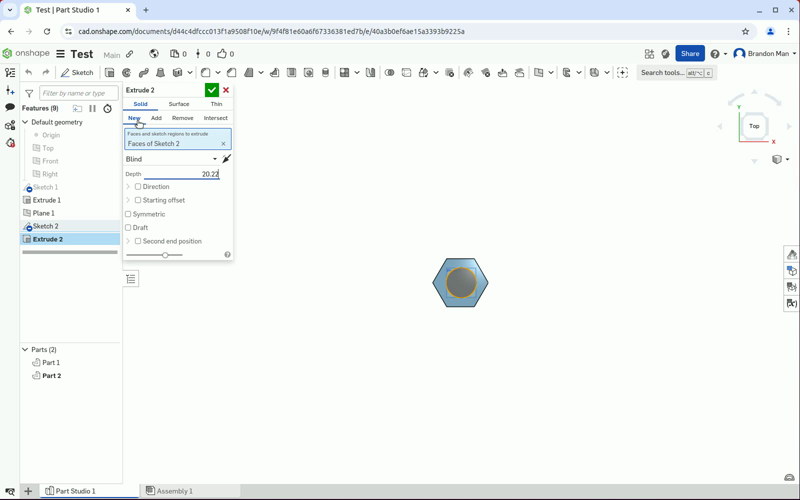
key(enter)
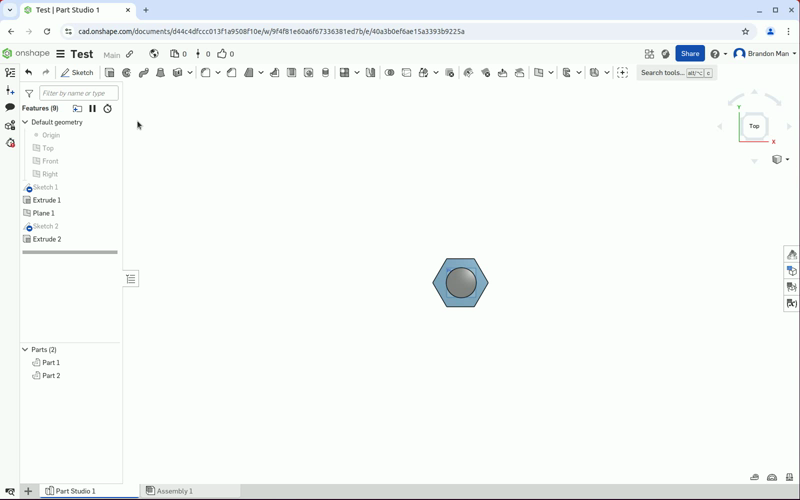
key(shift+h)
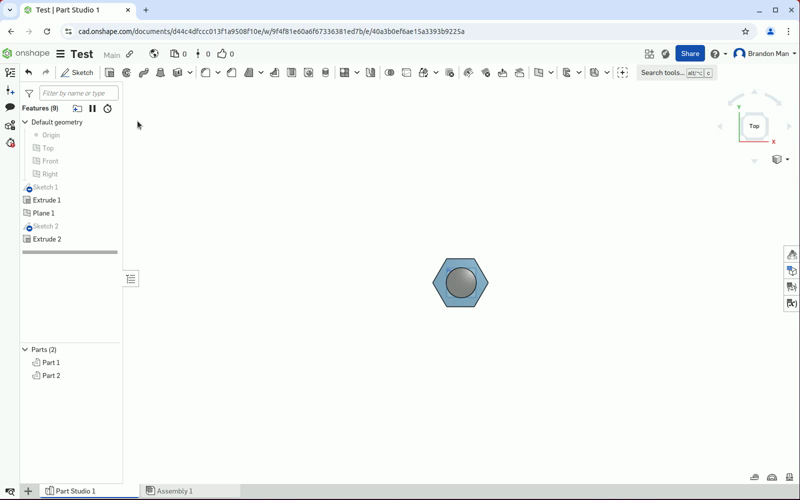
key(shift+h)
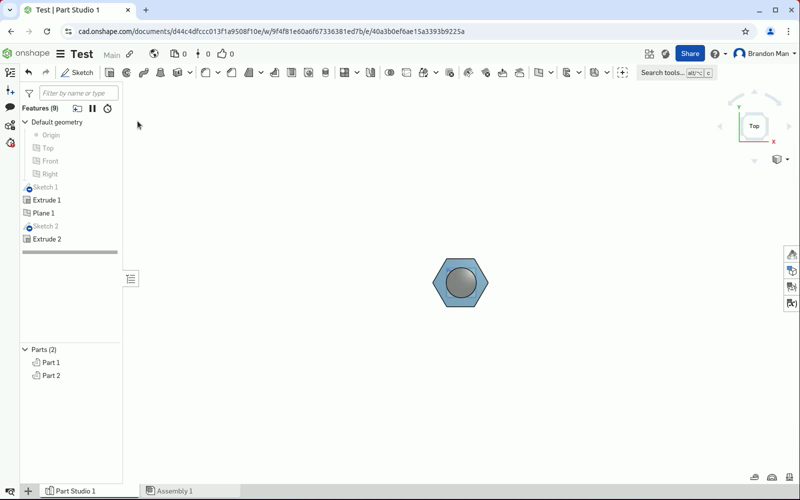
mouse_move(73, 189)
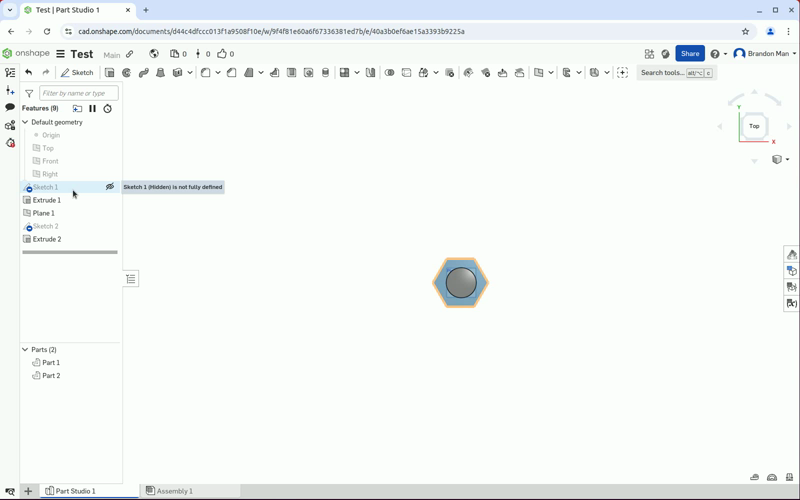
click(73, 189)
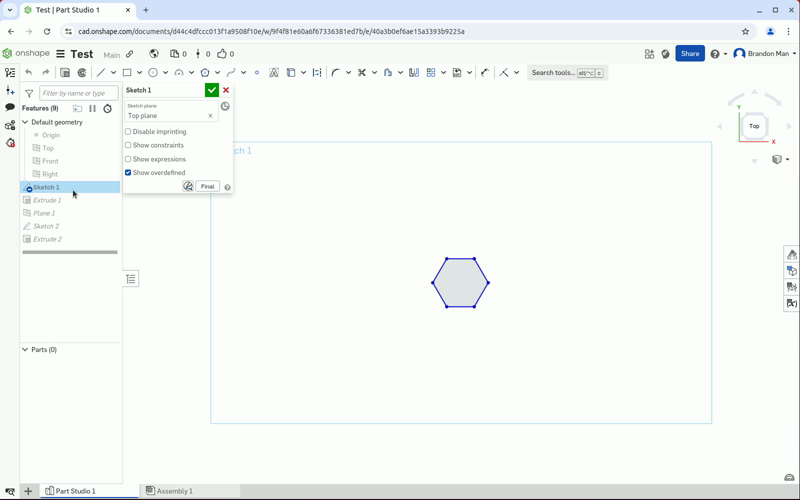
mouse_move(229, 92)
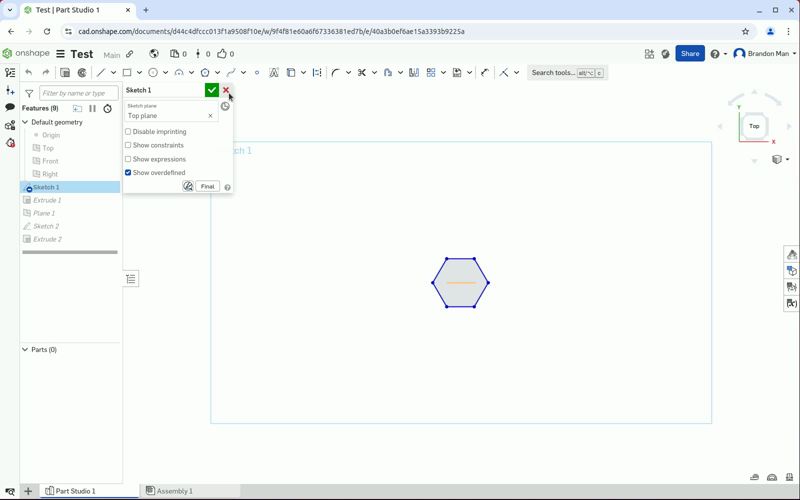
click(229, 92)
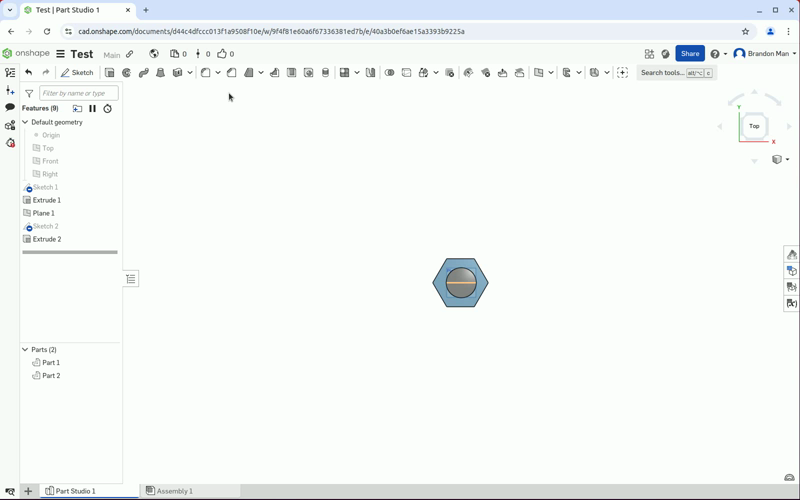
mouse_move(541, 75)
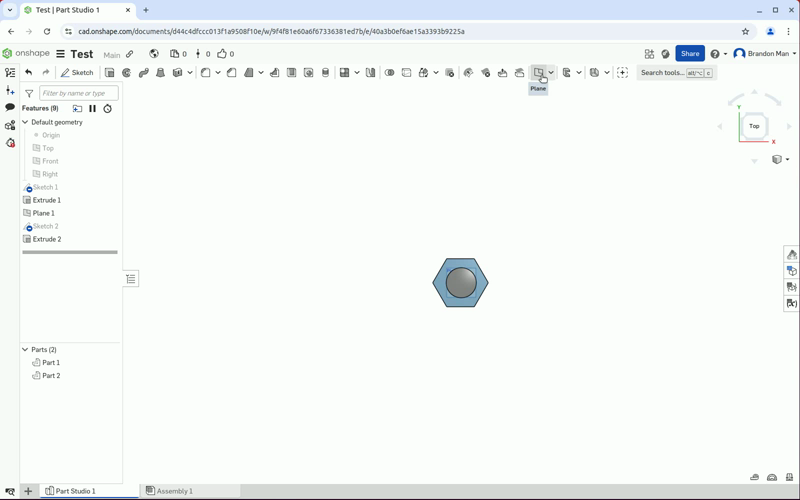
click(541, 75)
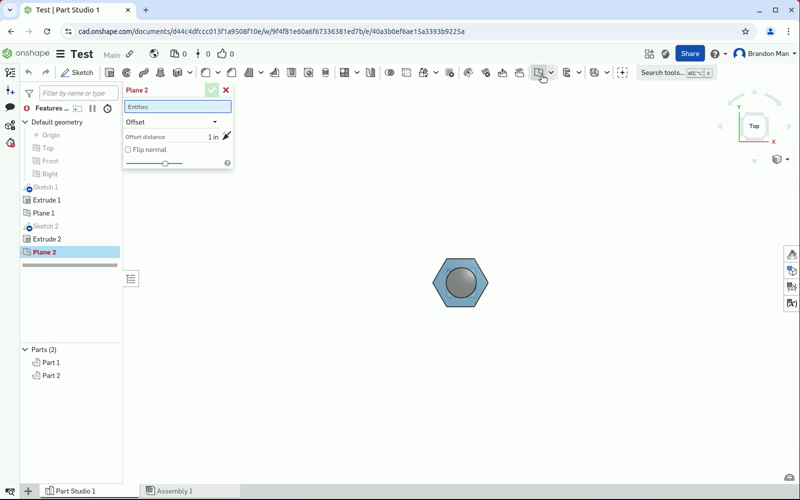
mouse_move(73, 150)
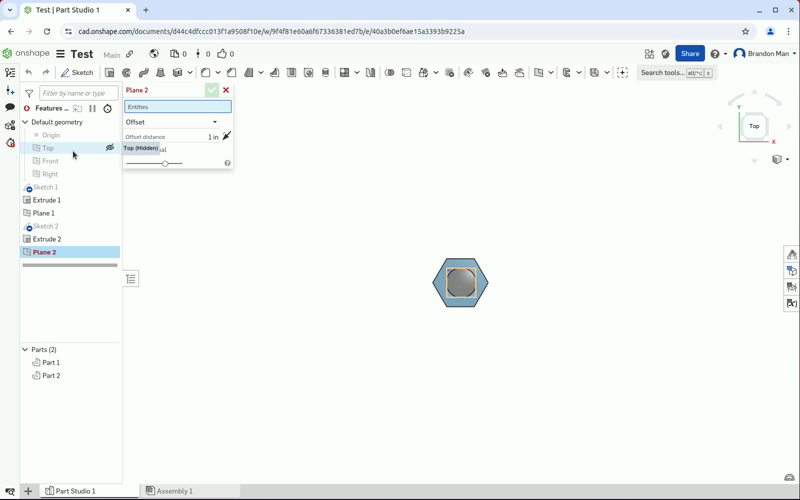
click(73, 150)
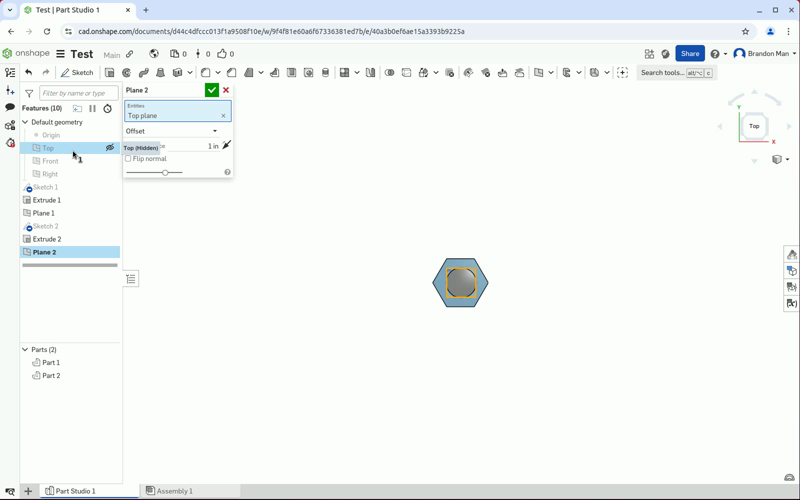
key(tab, 2)
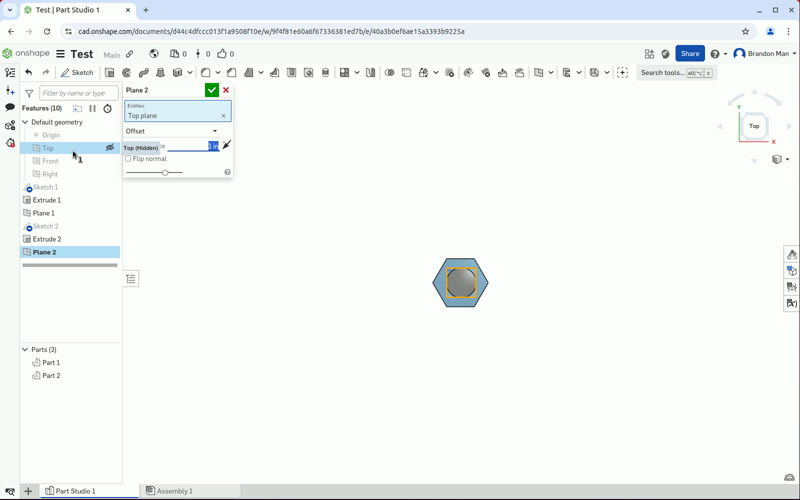
text(23.108)
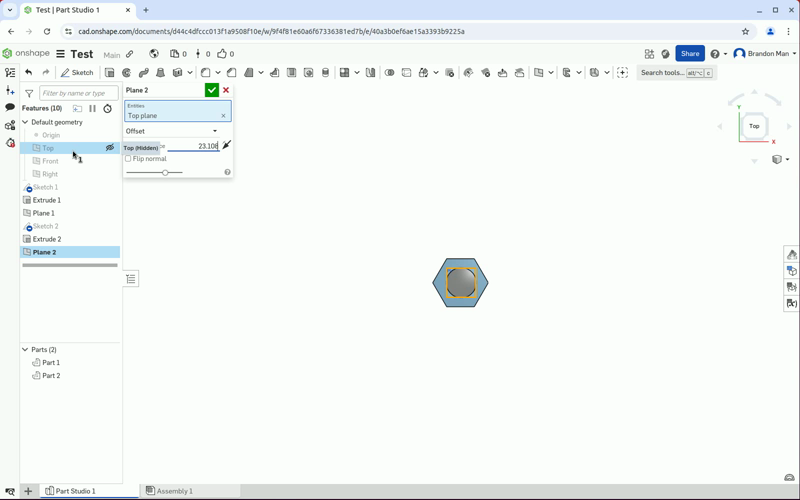
key(enter, 2)
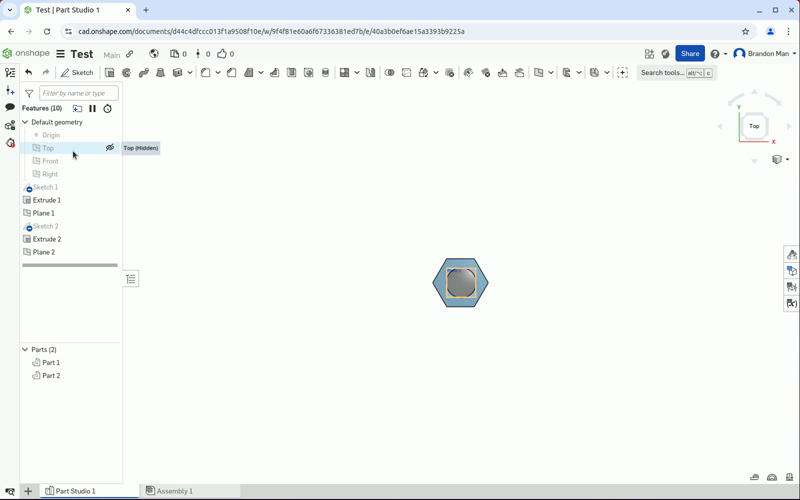
key(shift+s)
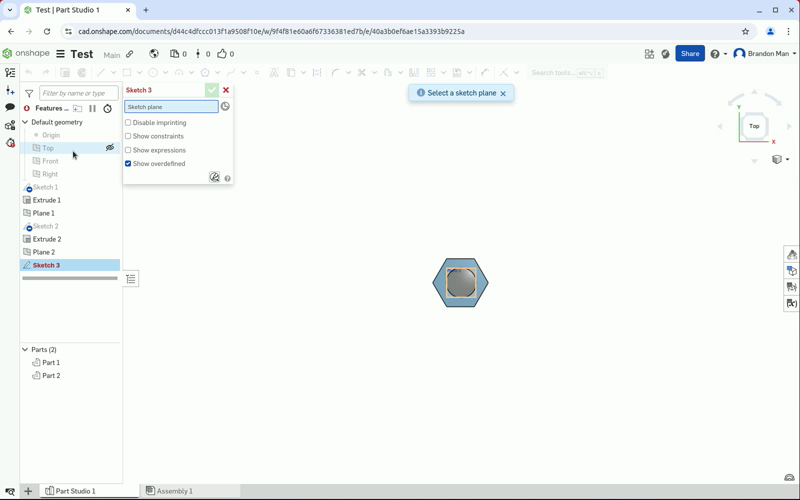
mouse_move(73, 254)
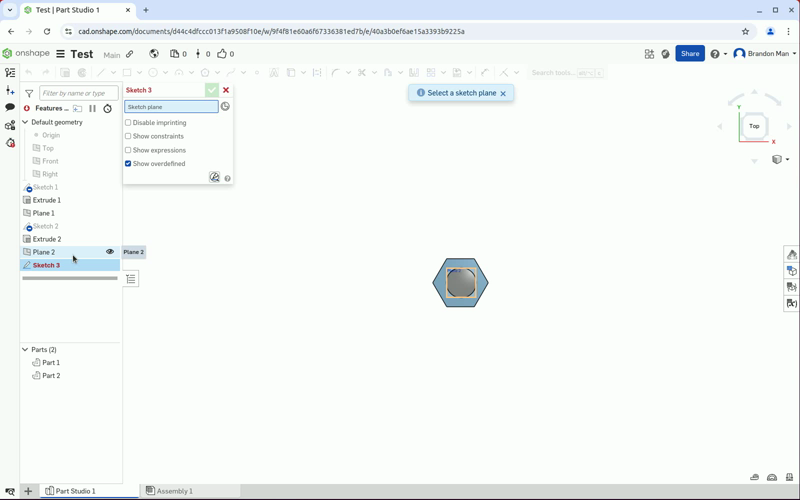
click(73, 254)
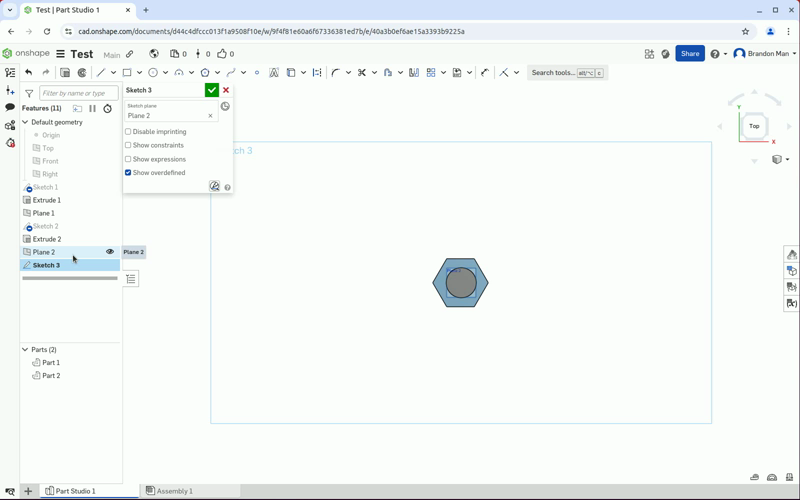
mouse_move(73, 352)
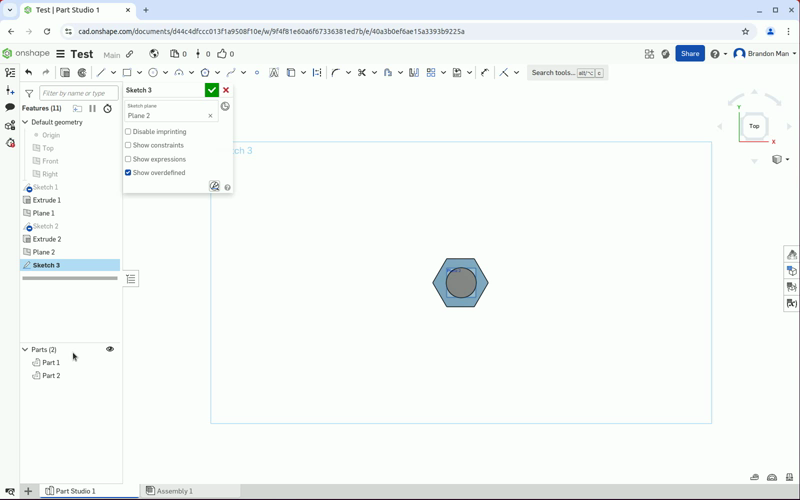
key(y)
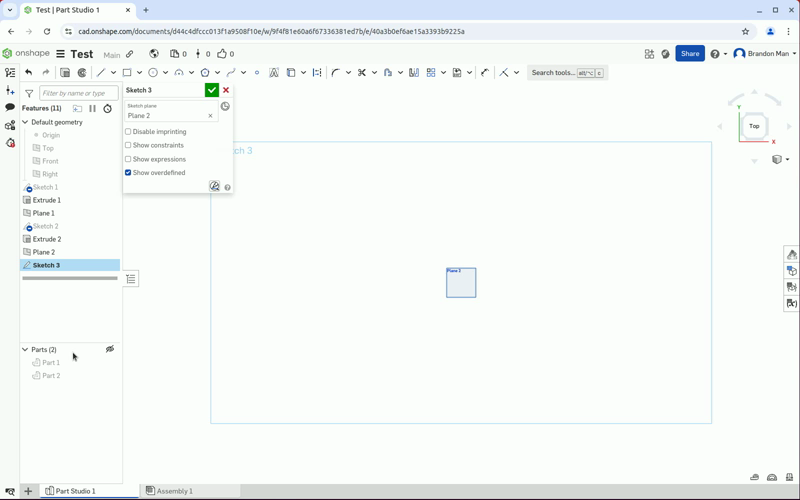
key(l)
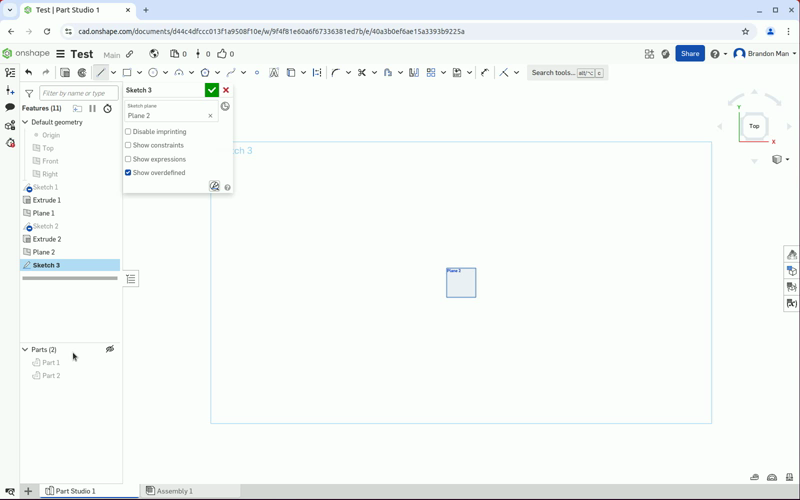
key_down(shift)
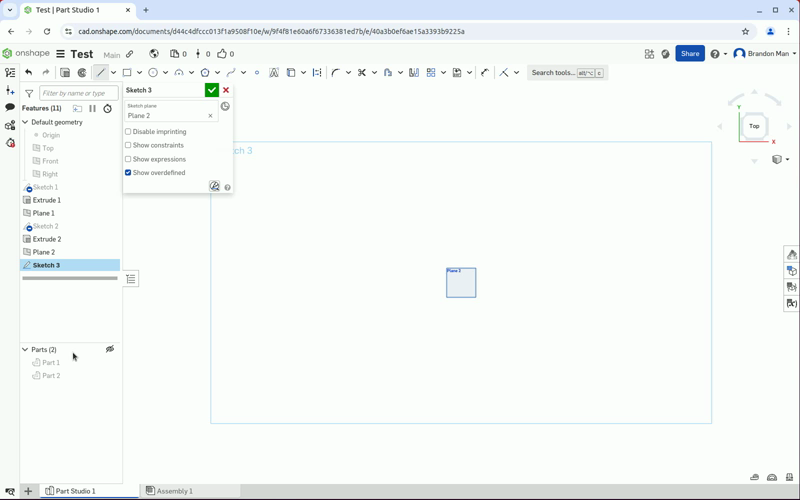
mouse_move(437, 297)
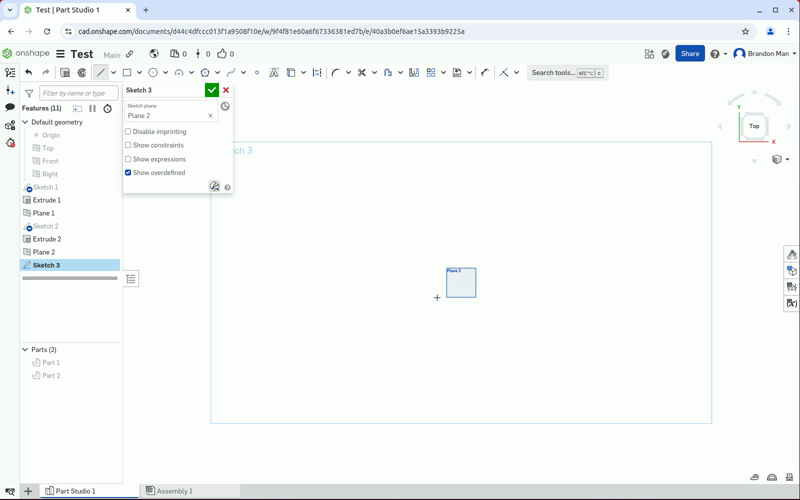
click(437, 297)
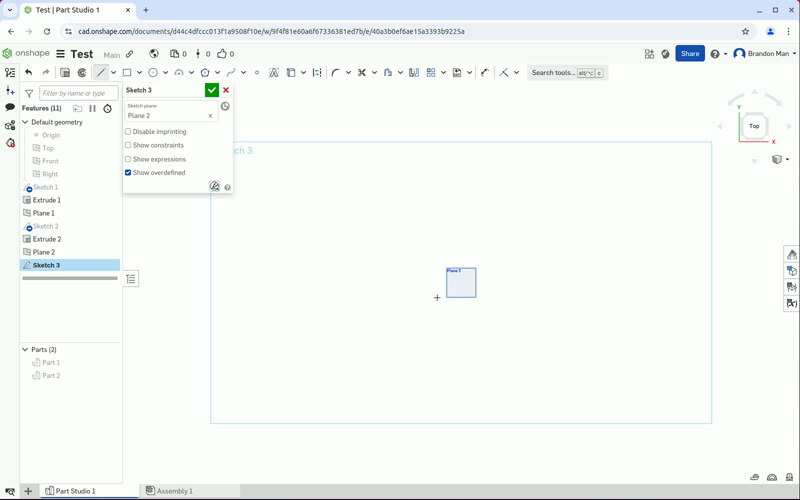
key_up(shift)
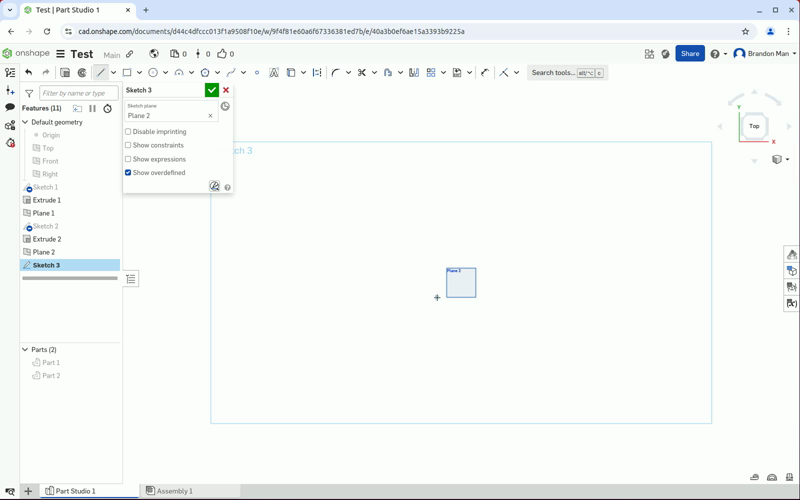
key_down(shift)
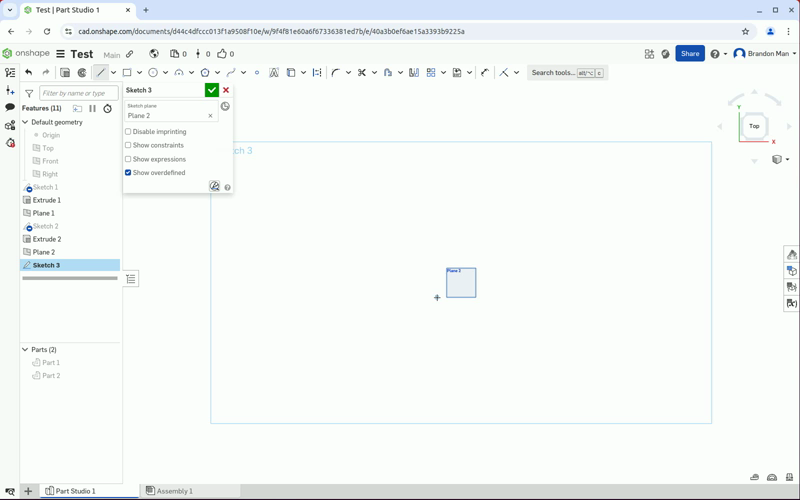
mouse_move(467, 297)
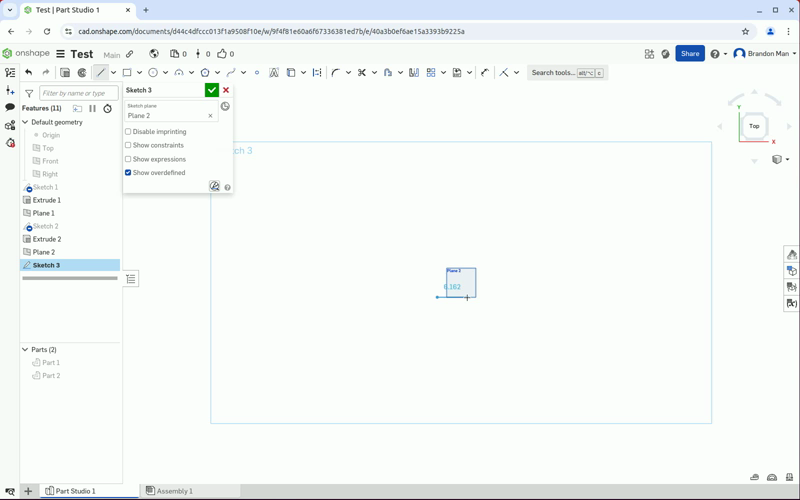
mouse_move(461, 310)
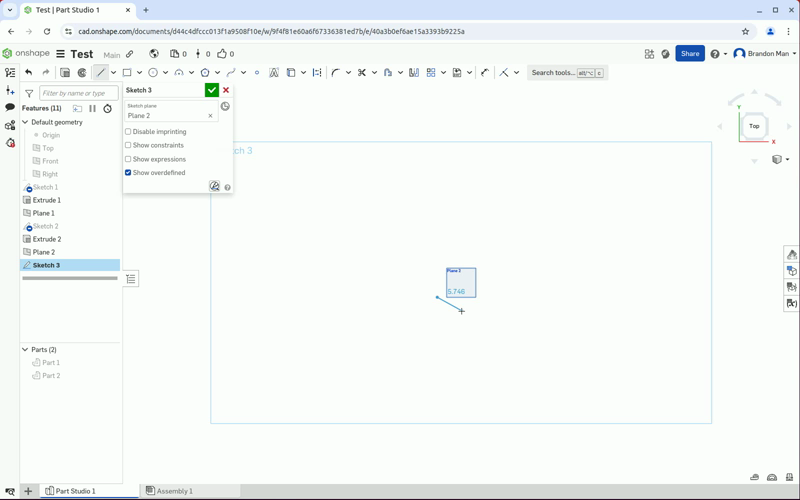
click(461, 310)
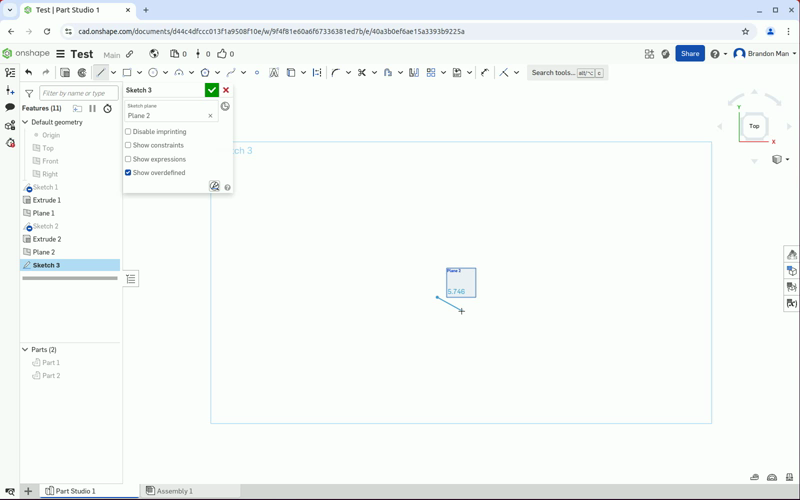
key_up(shift)
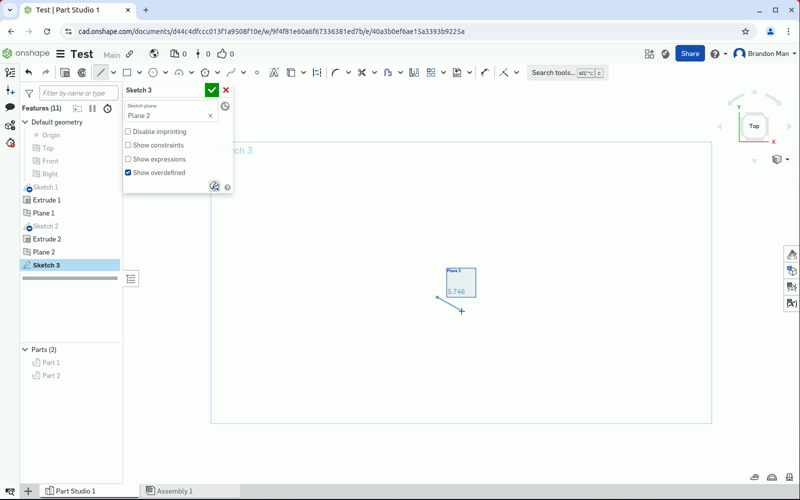
key_down(shift)
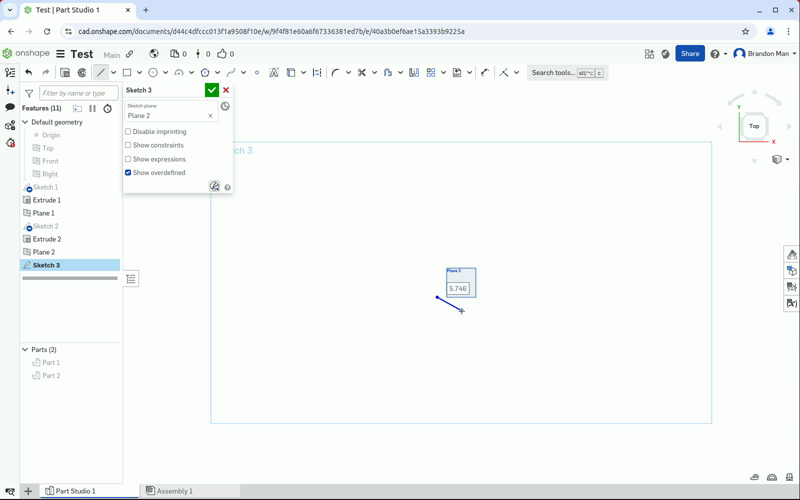
mouse_move(492, 310)
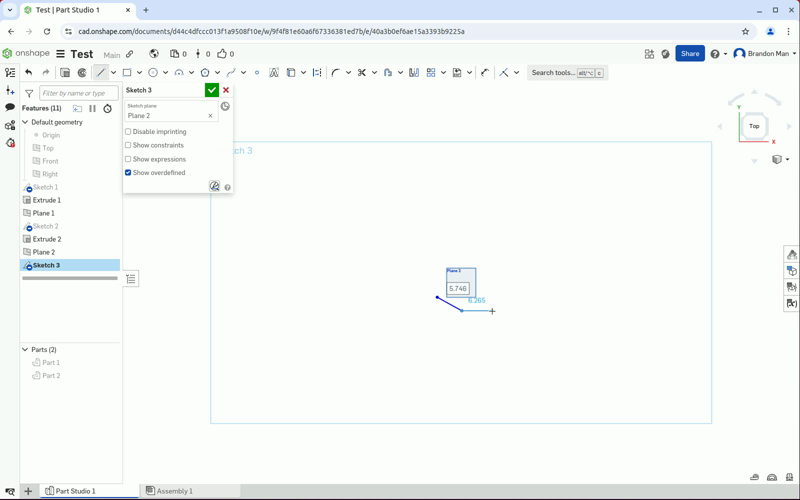
mouse_move(486, 297)
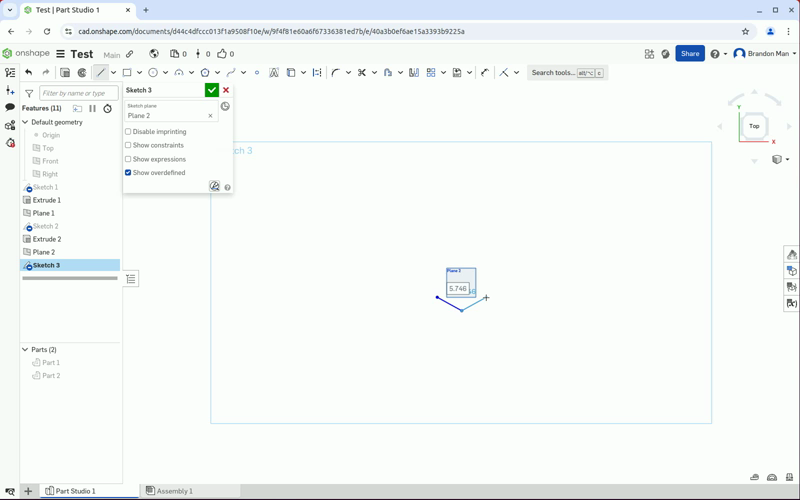
click(486, 297)
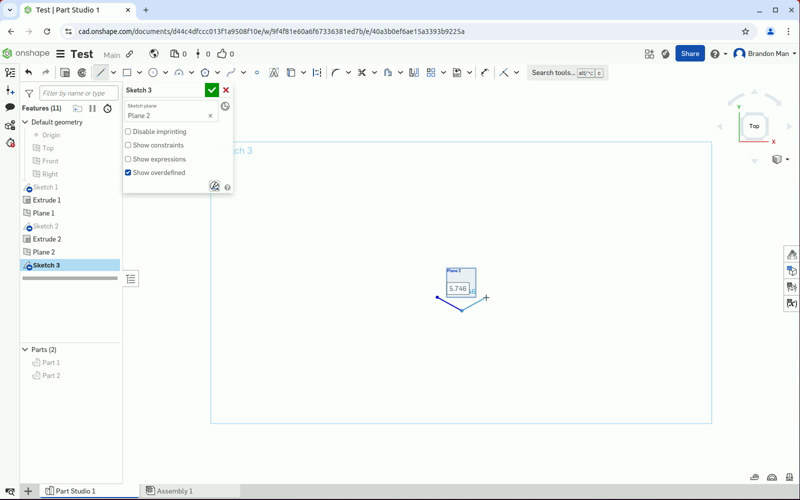
key_up(shift)
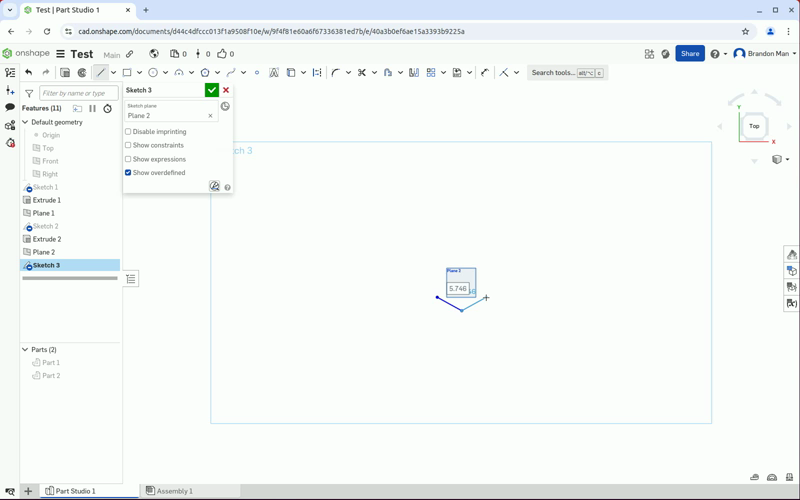
key_down(shift)
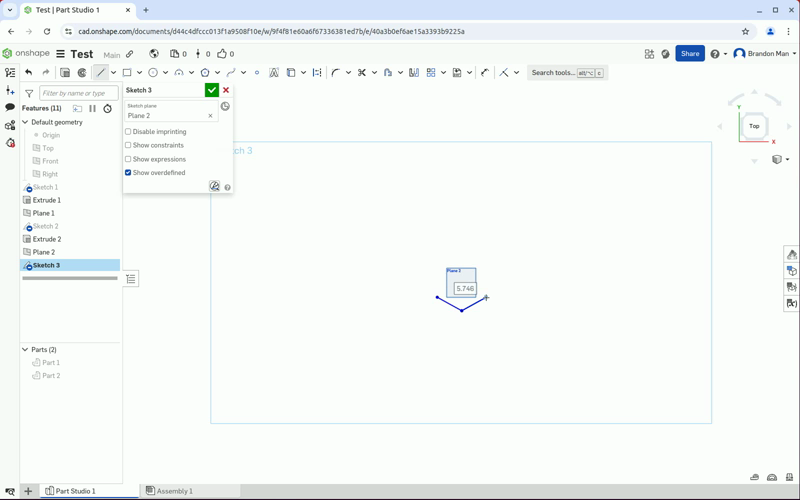
mouse_move(516, 297)
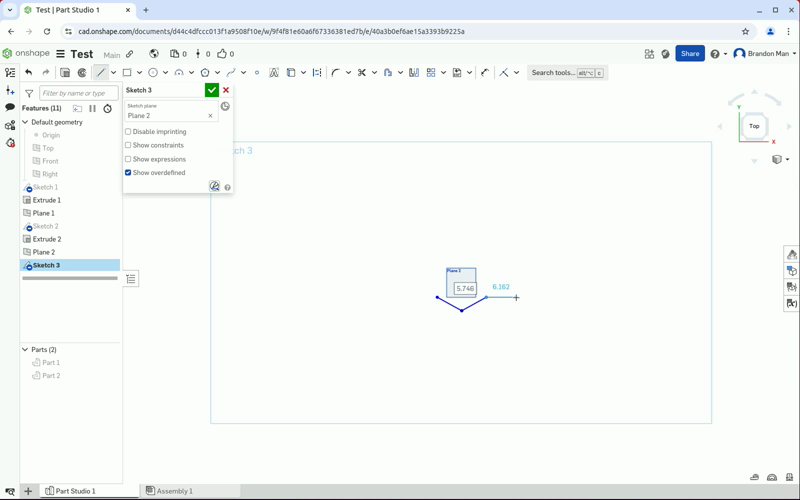
mouse_move(486, 268)
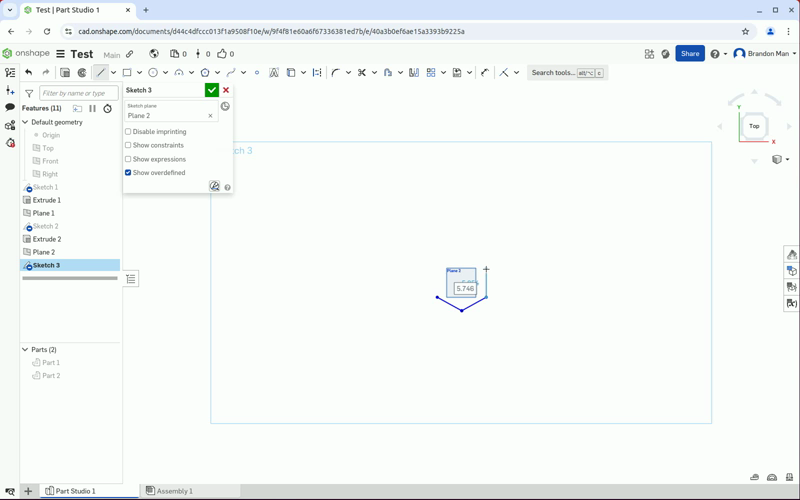
click(486, 268)
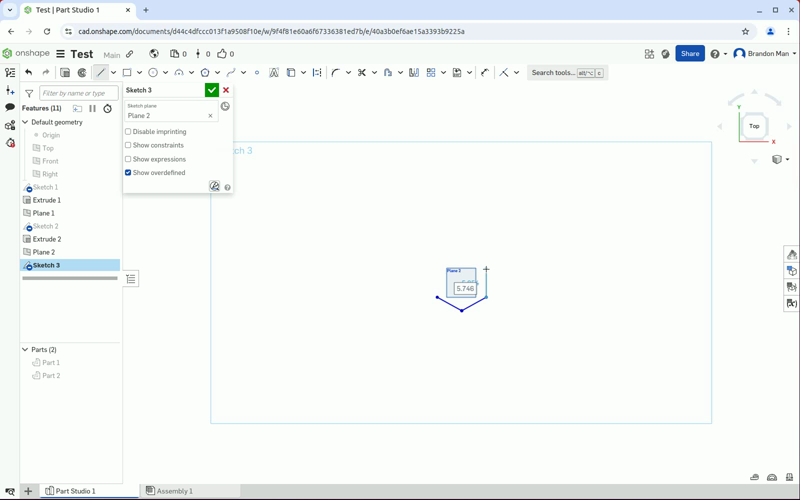
key_up(shift)
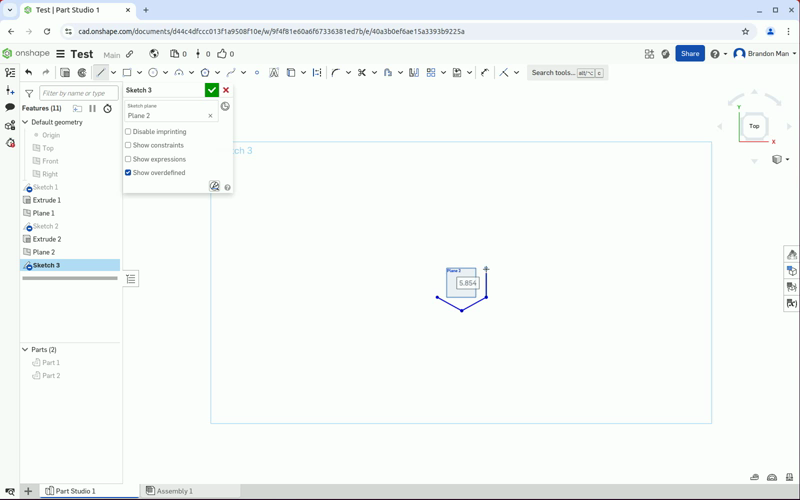
key_down(shift)
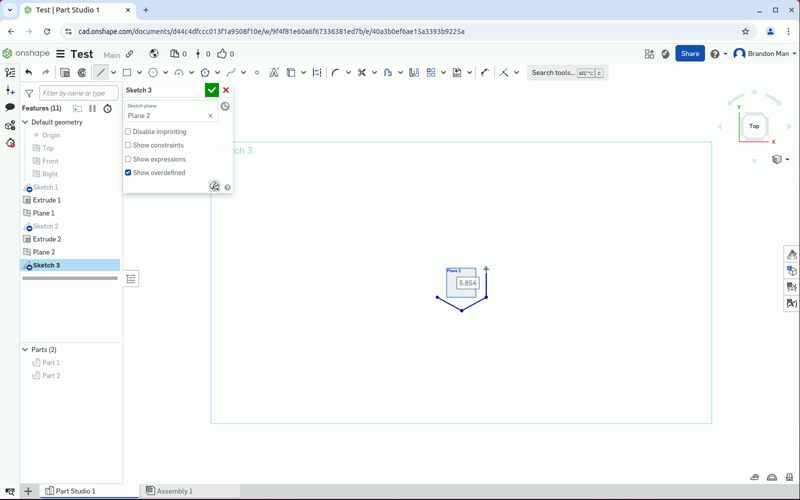
mouse_move(516, 268)
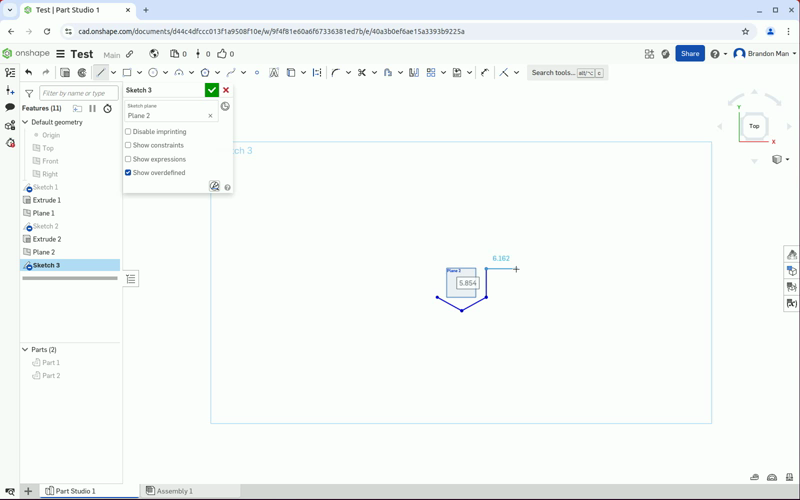
mouse_move(461, 255)
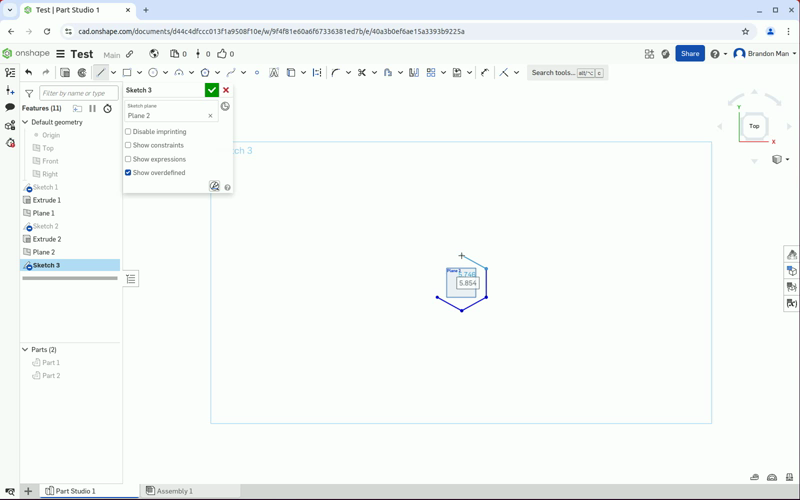
click(461, 255)
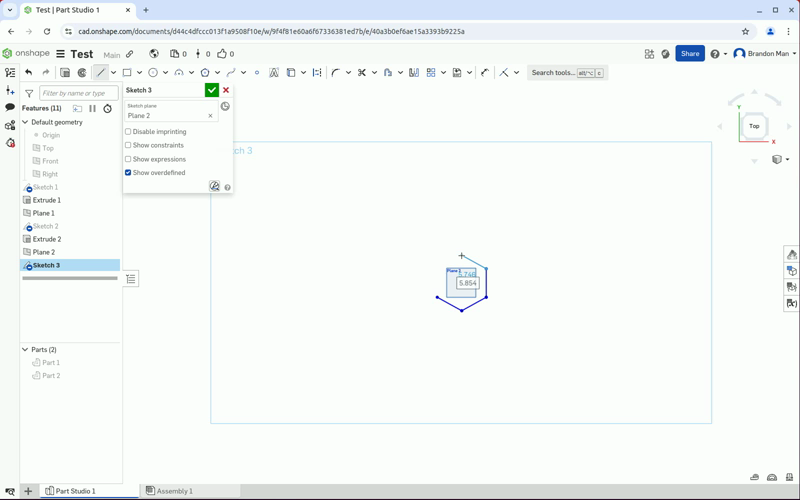
key_up(shift)
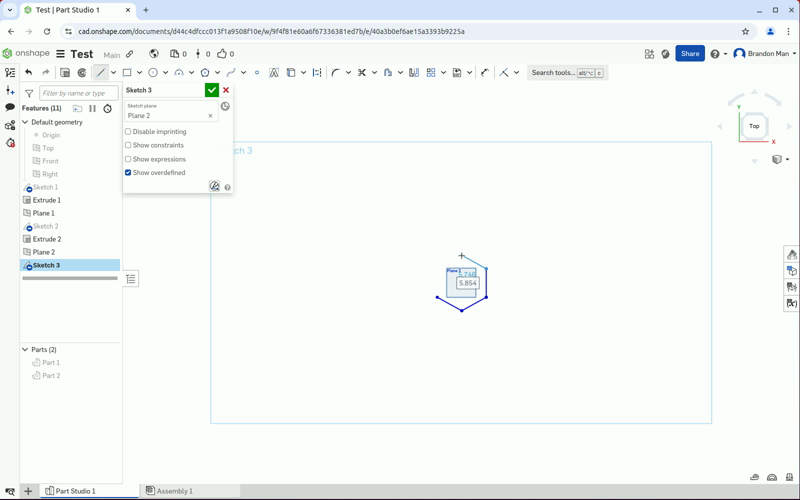
key_down(shift)
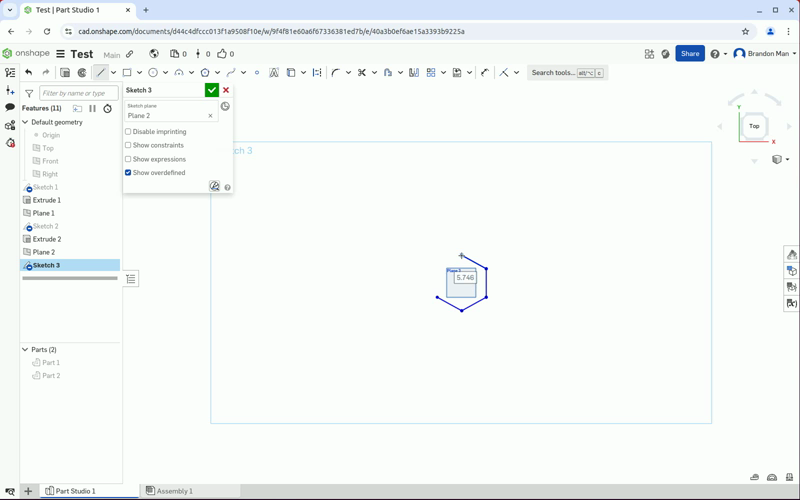
mouse_move(492, 255)
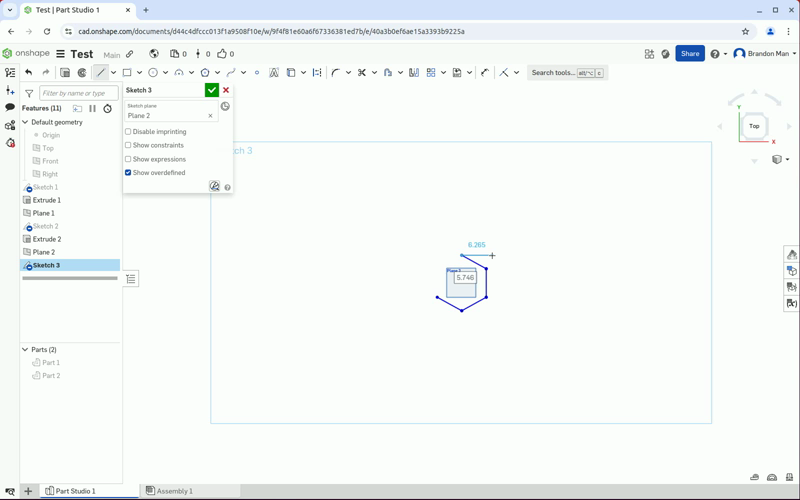
mouse_move(437, 268)
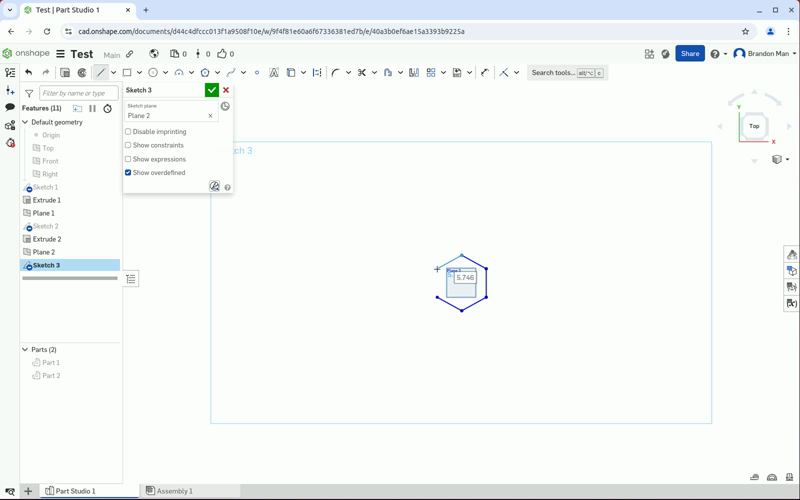
click(437, 268)
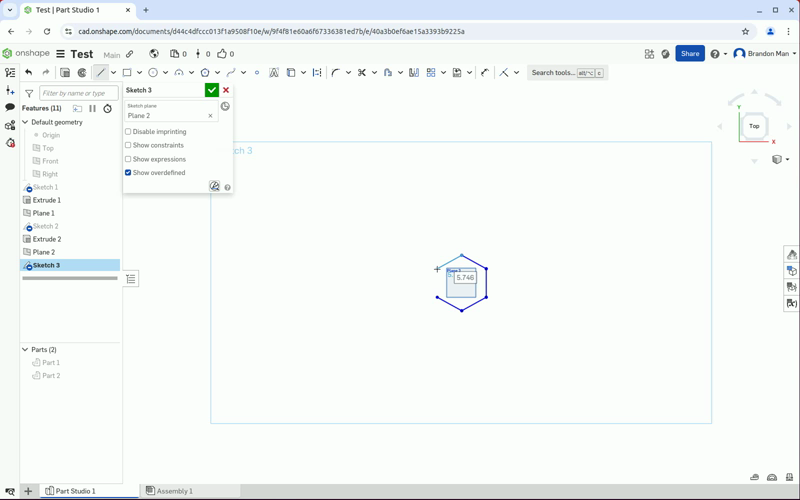
key_up(shift)
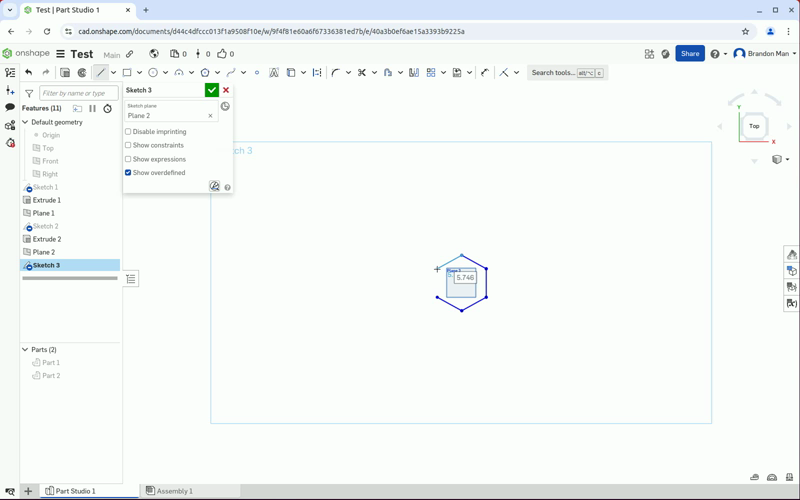
mouse_move(467, 268)
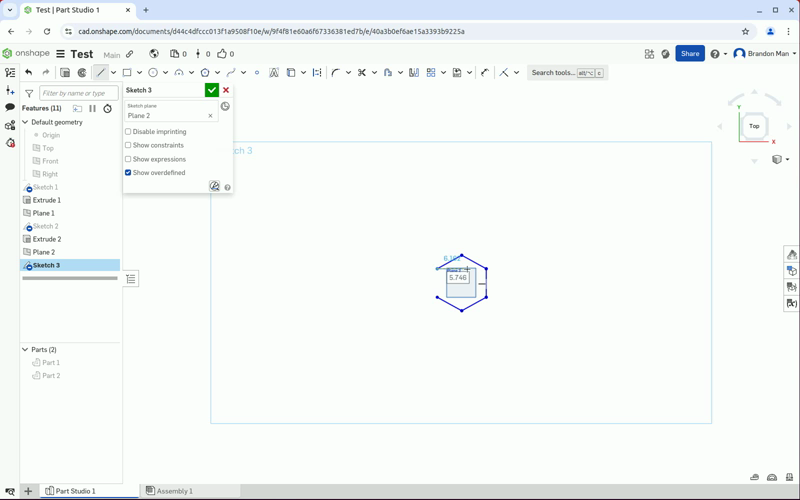
key_down(shift)
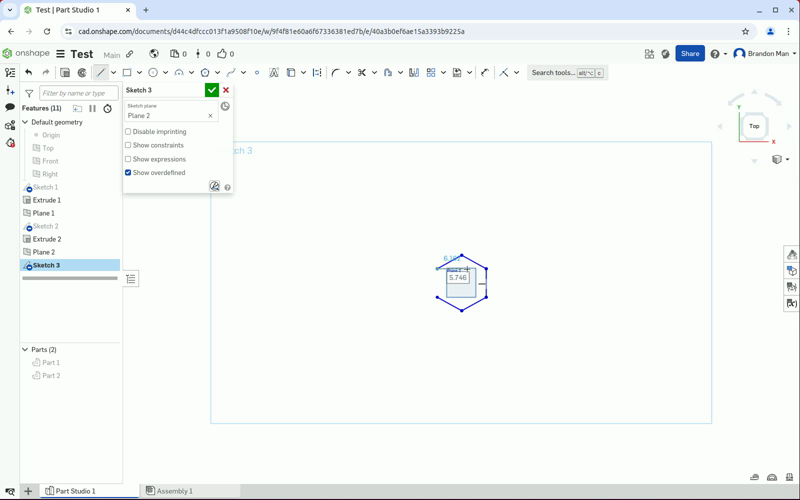
mouse_move(437, 297)
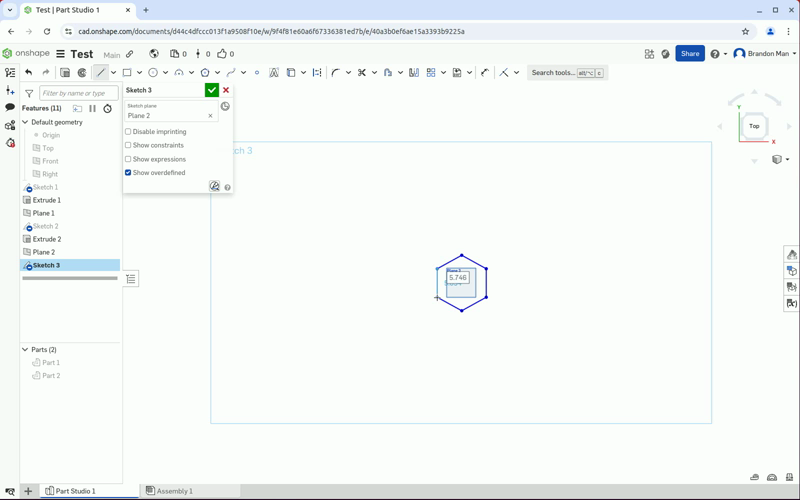
key_up(shift)
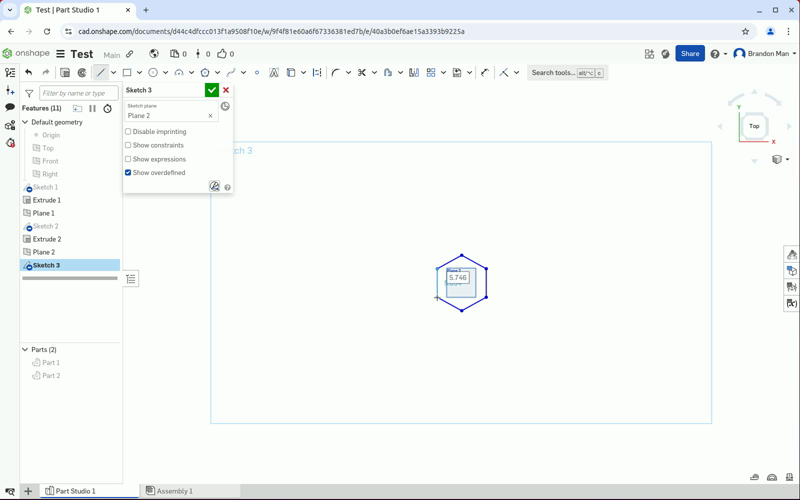
click(437, 297)
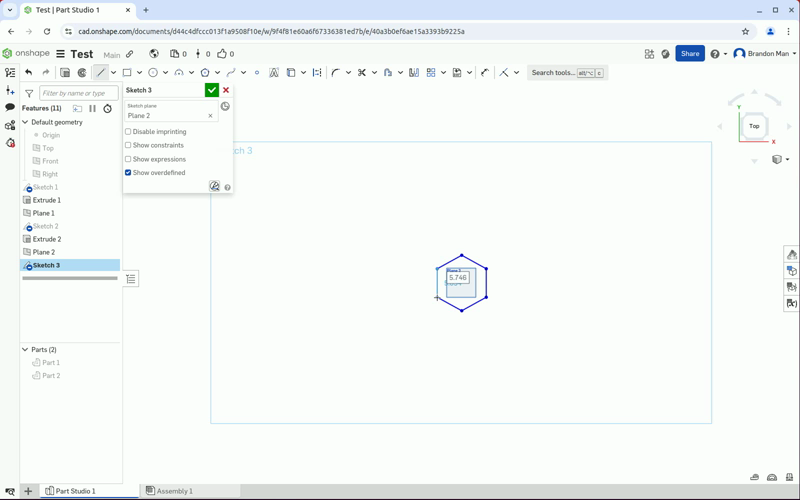
key(esc)
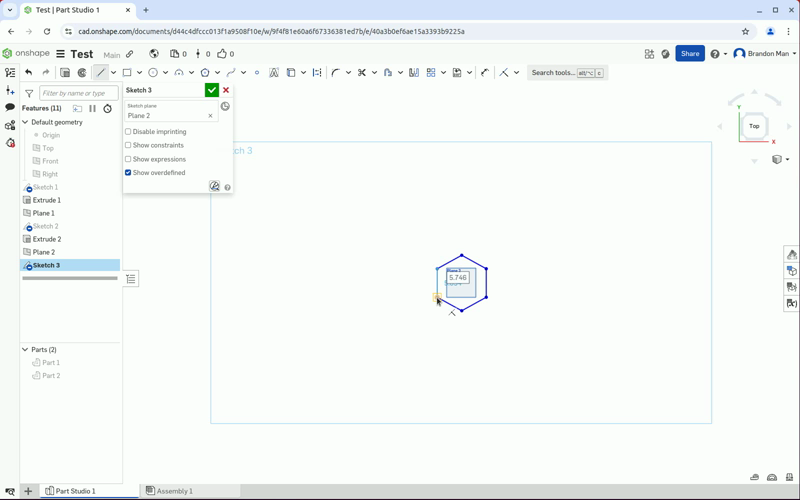
key(c)
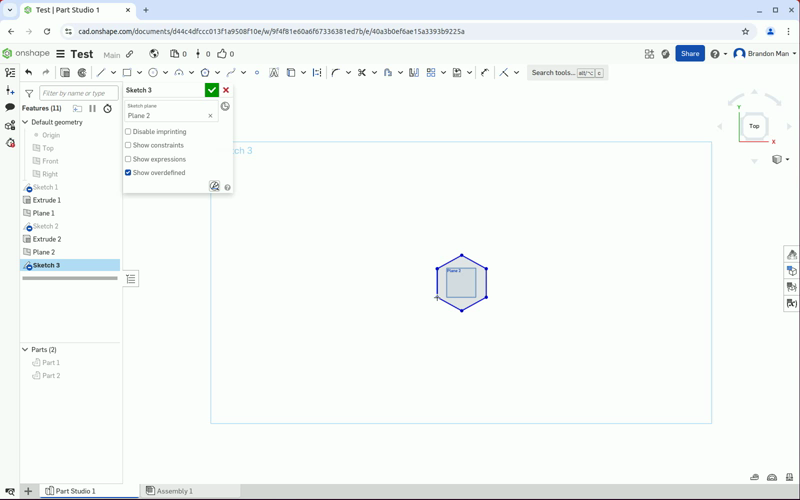
key_down(shift)
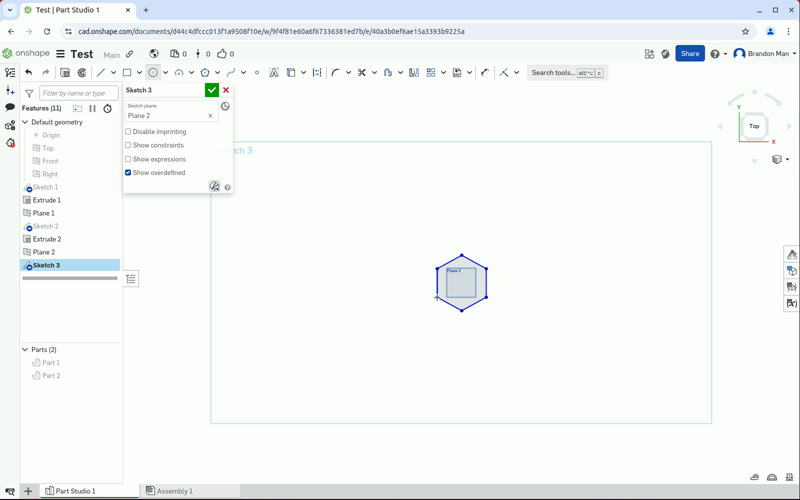
mouse_move(461, 283)
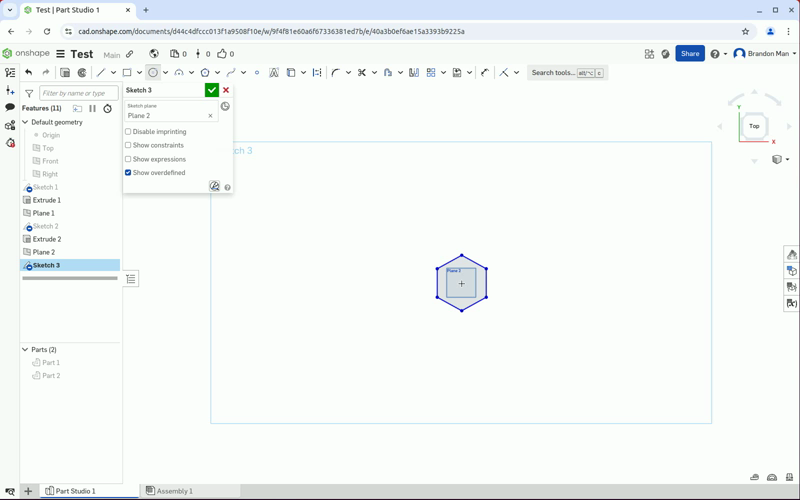
click(461, 283)
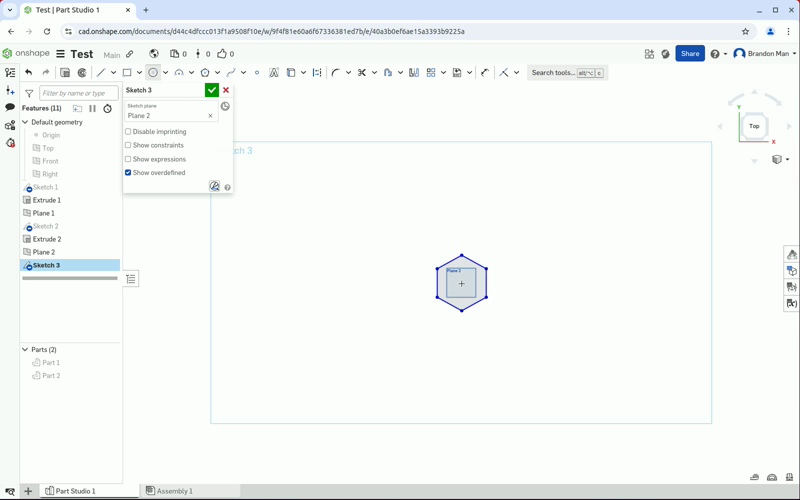
key_up(shift)
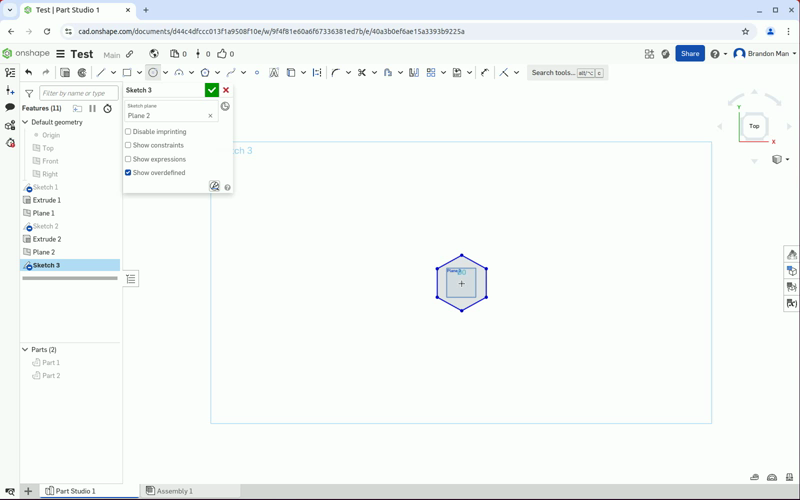
mouse_move(476, 283)
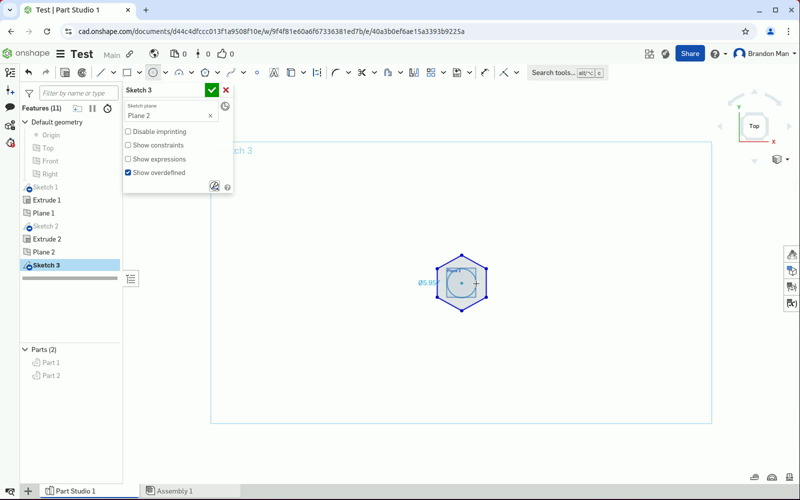
click(476, 283)
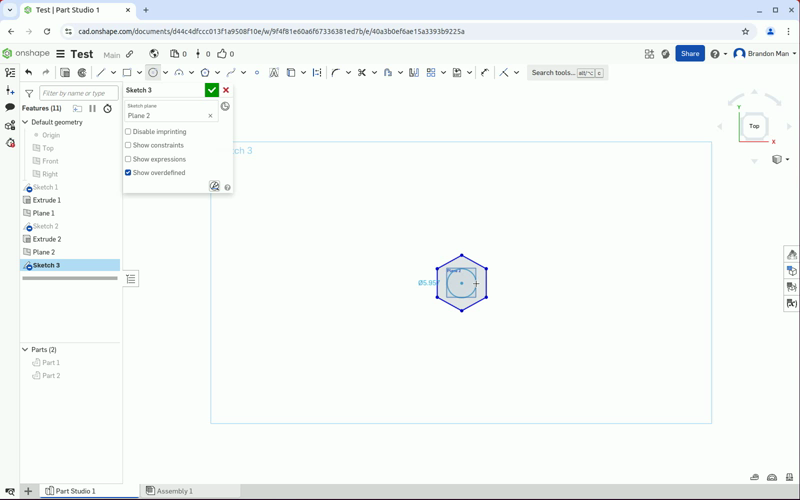
key(esc)
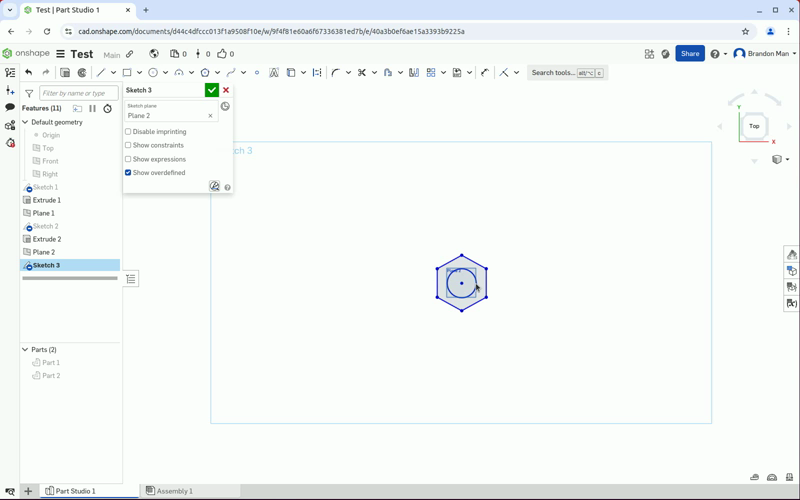
mouse_move(442, 297)
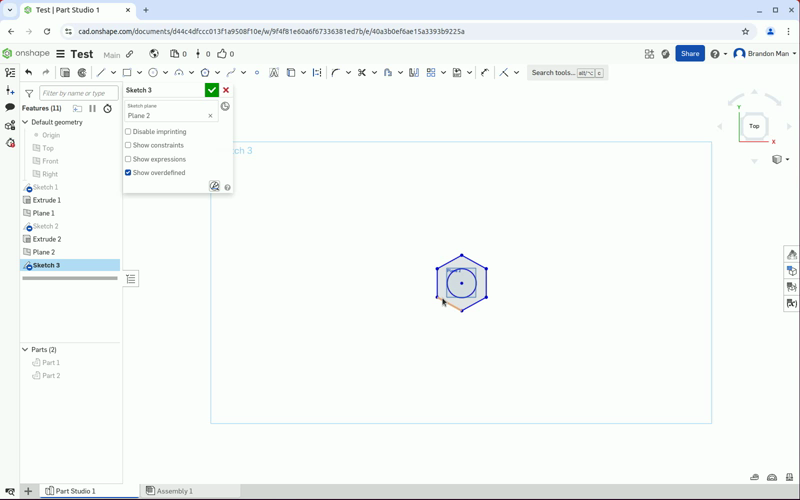
scroll(6)
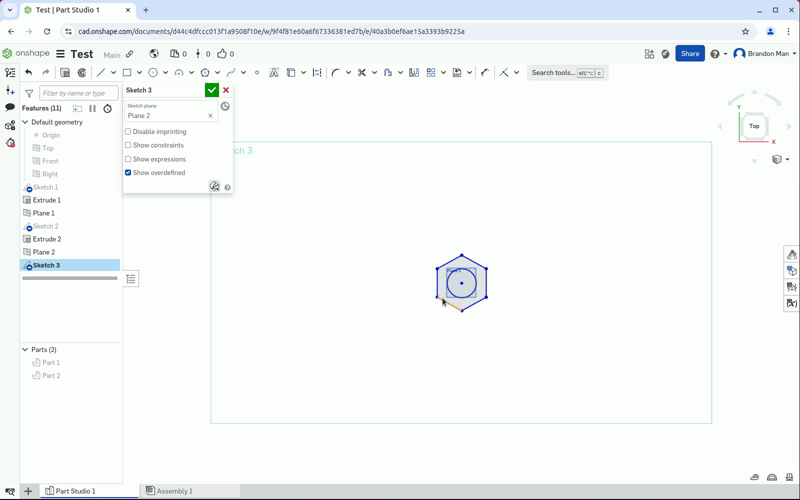
scroll(6)
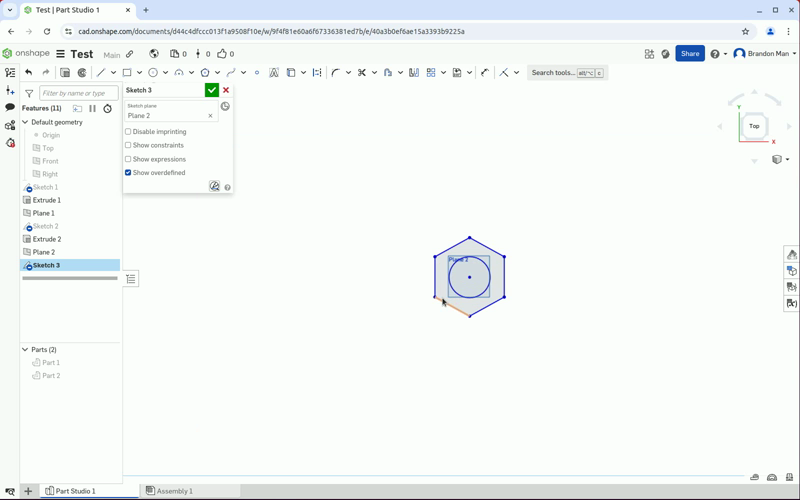
scroll(6)
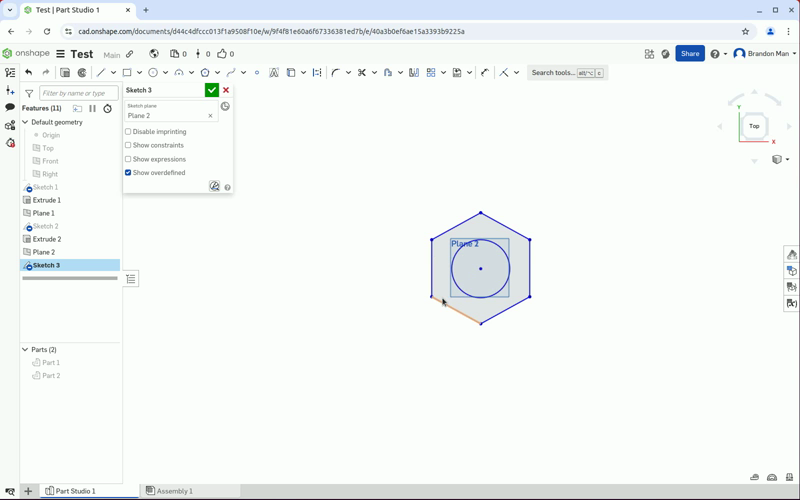
scroll(6)
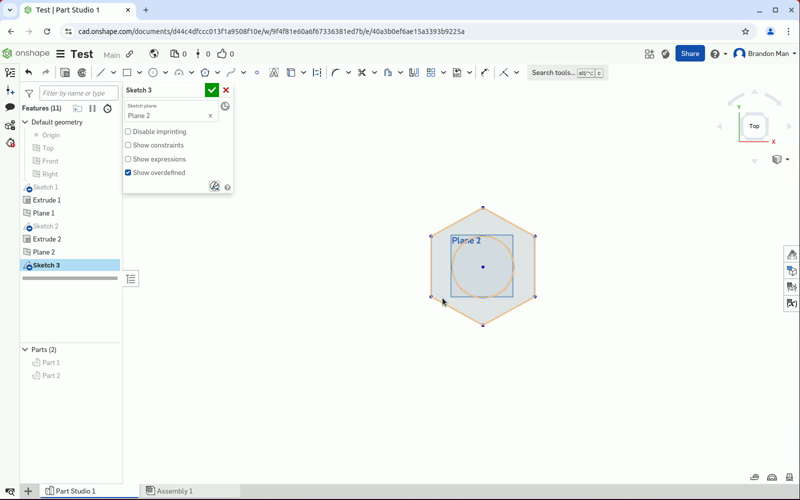
scroll(6)
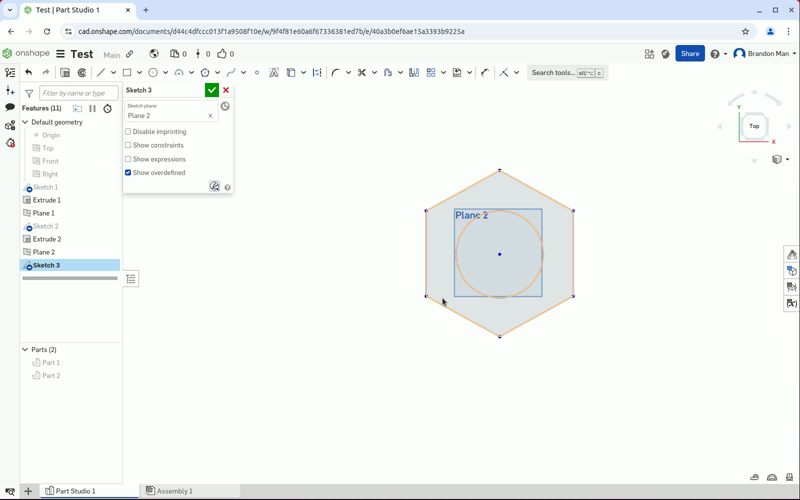
scroll(6)
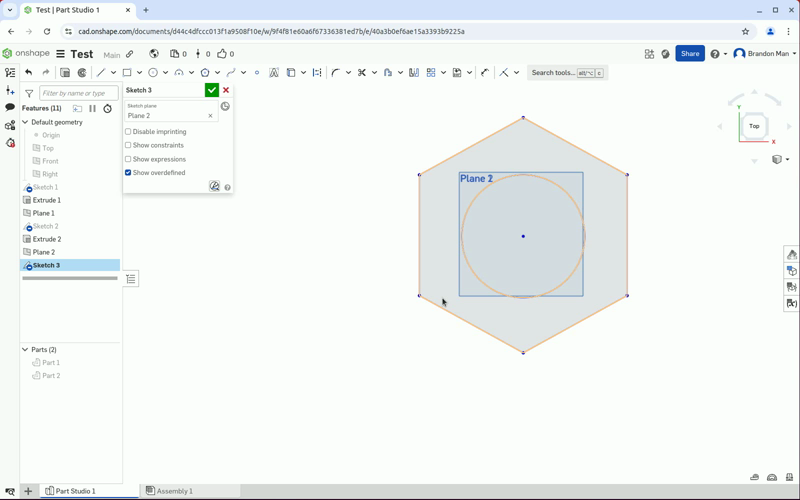
scroll(6)
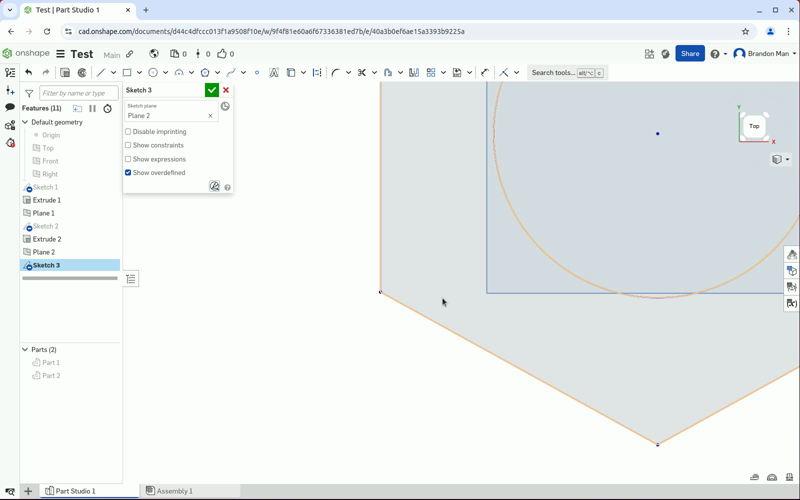
click(442, 297)
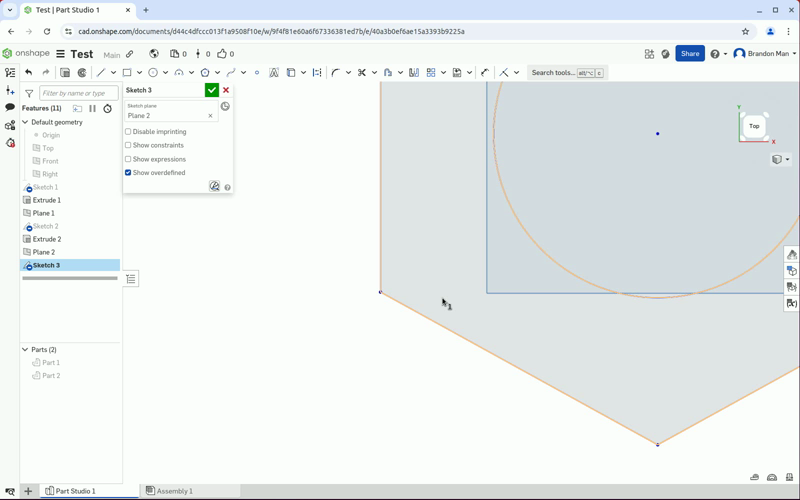
scroll(-6)
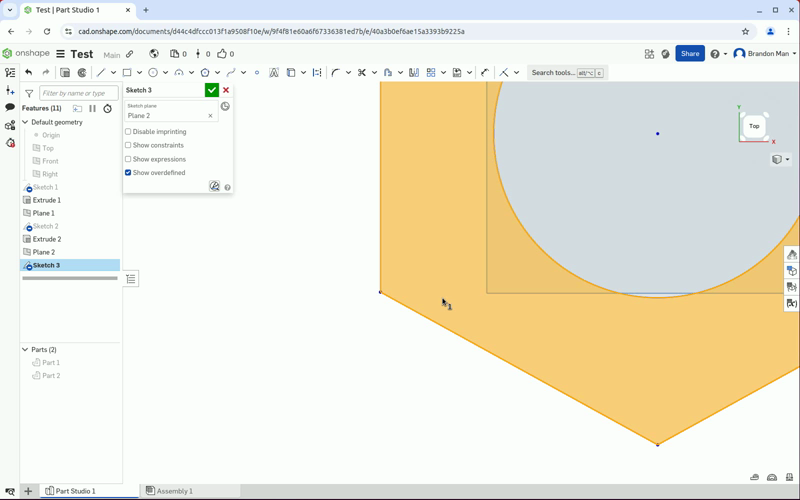
scroll(-6)
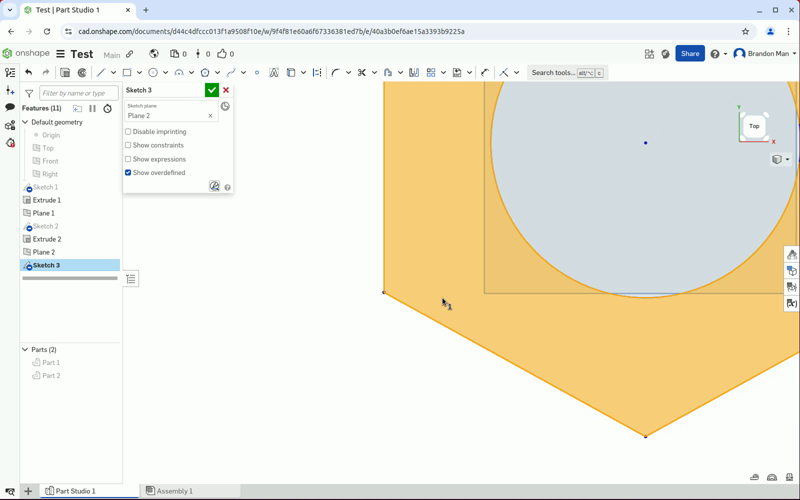
scroll(-6)
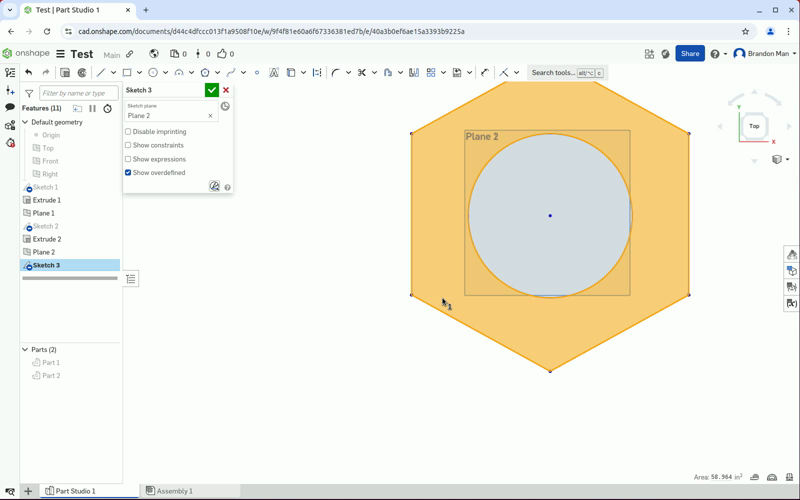
scroll(-6)
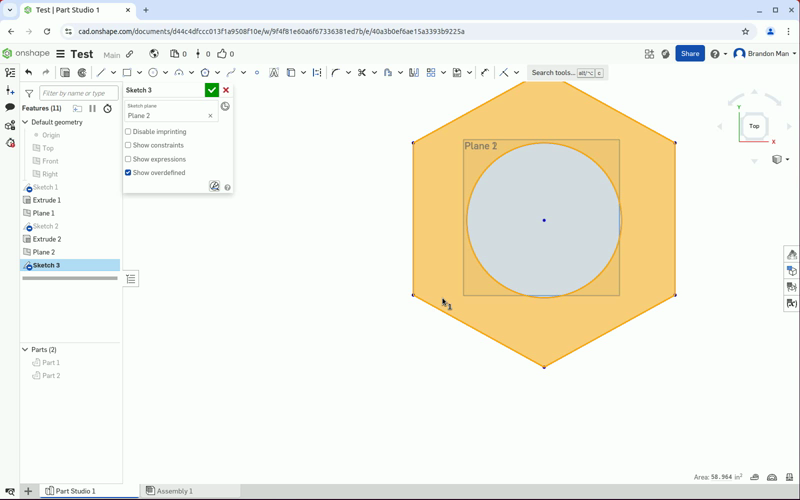
scroll(-6)
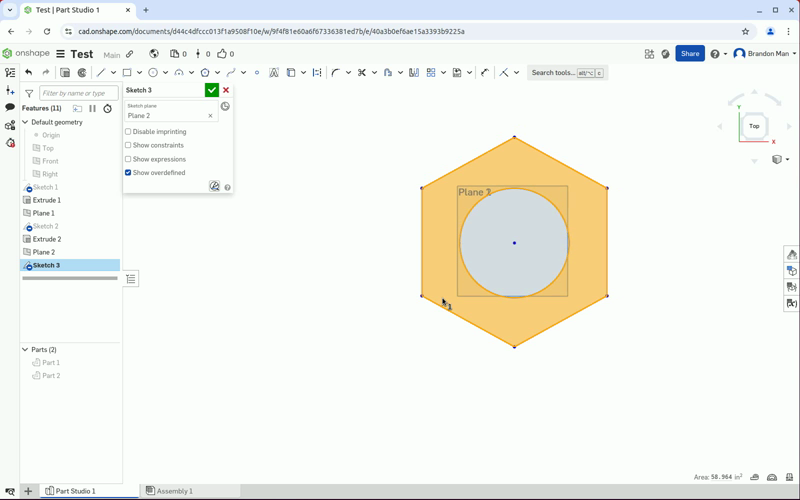
scroll(-6)
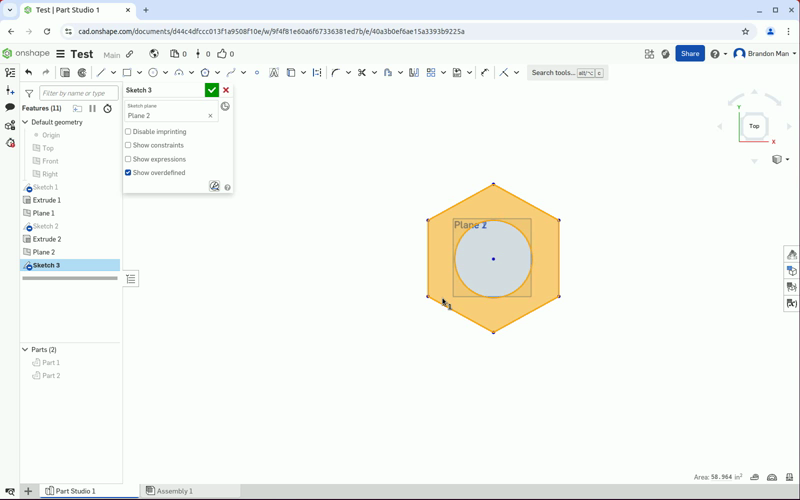
scroll(-6)
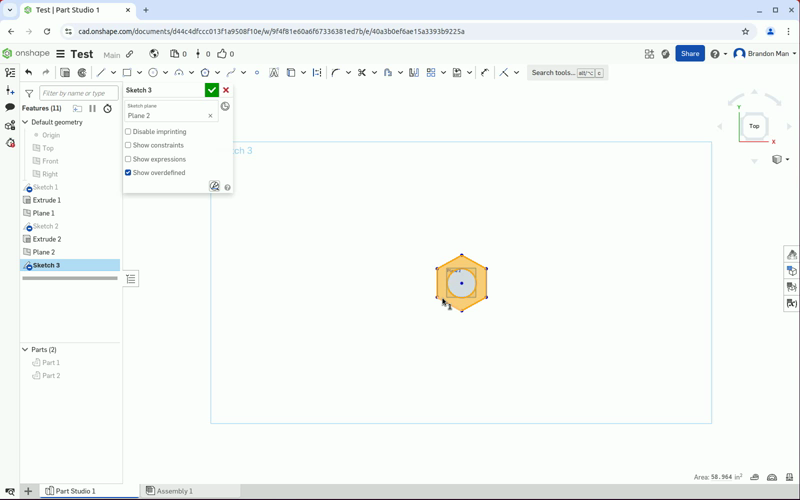
mouse_move(73, 352)
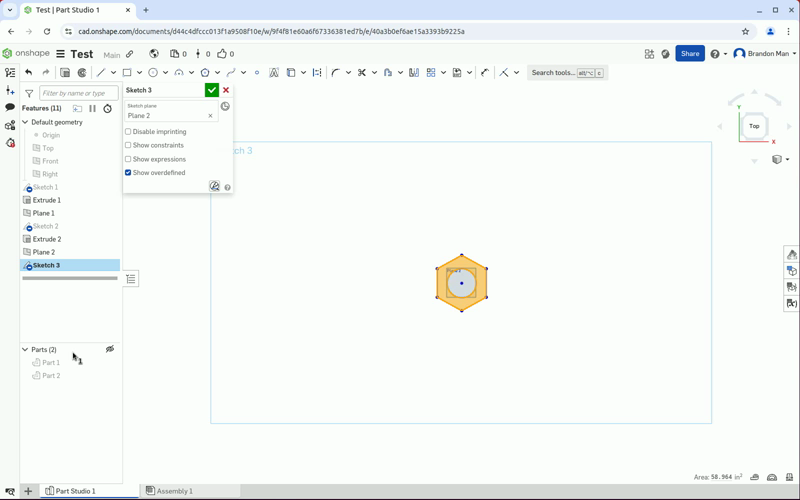
key(shift+y)
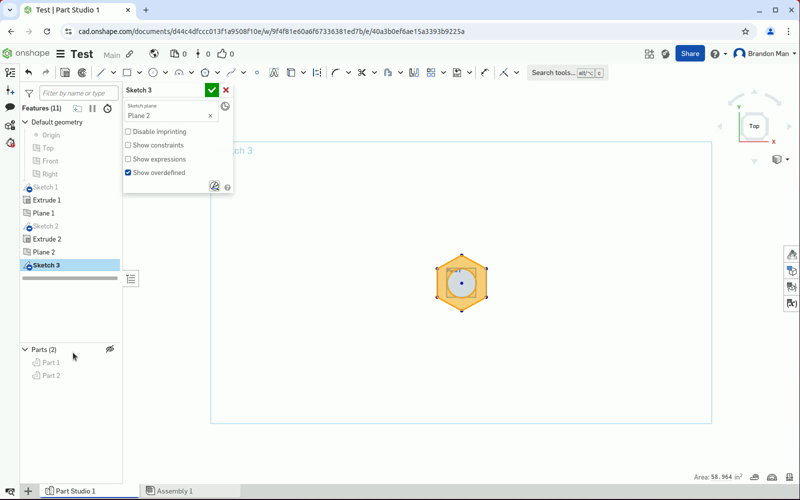
key(shift+e)
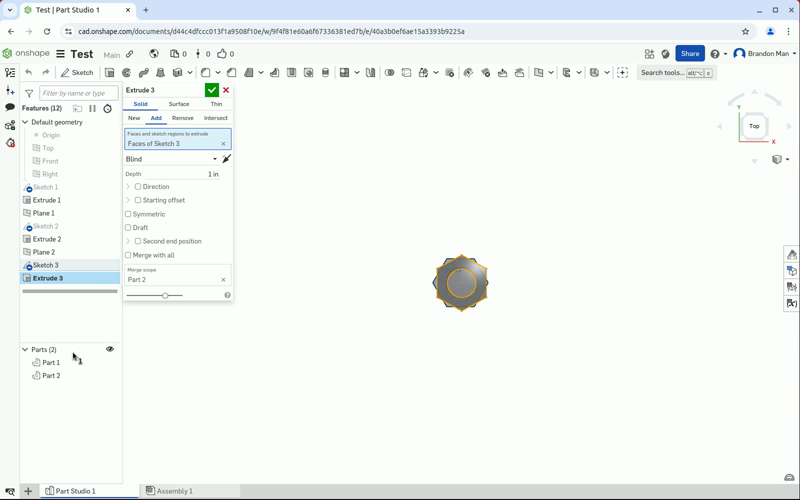
mouse_move(143, 106)
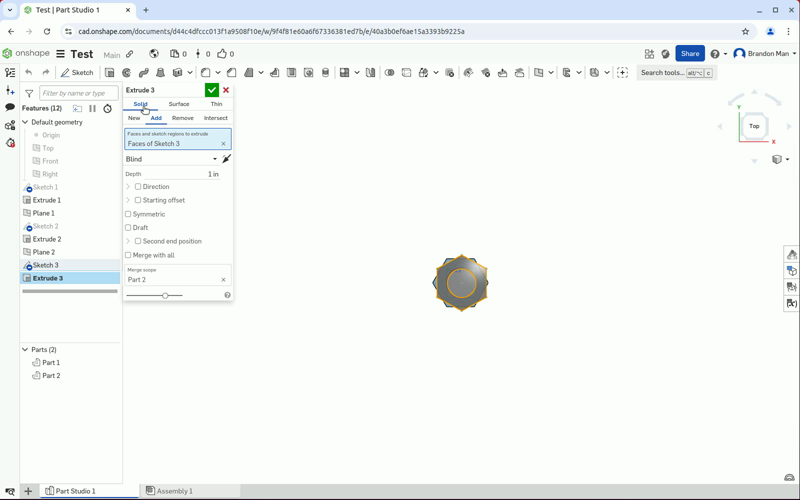
click(143, 106)
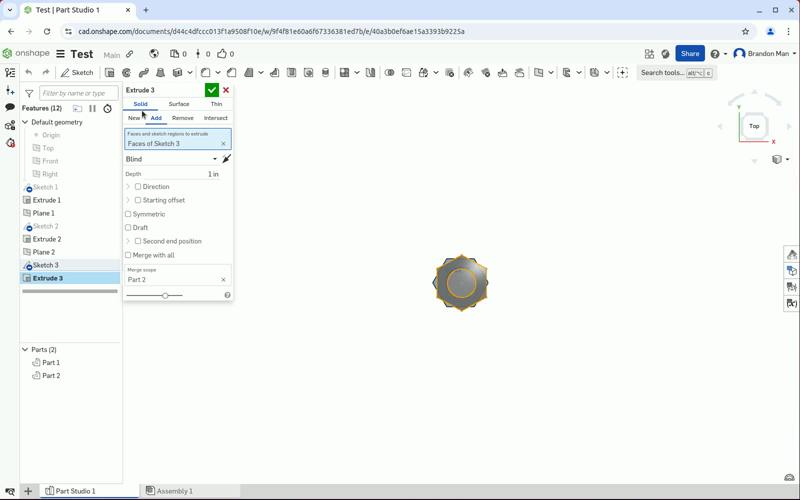
mouse_move(137, 120)
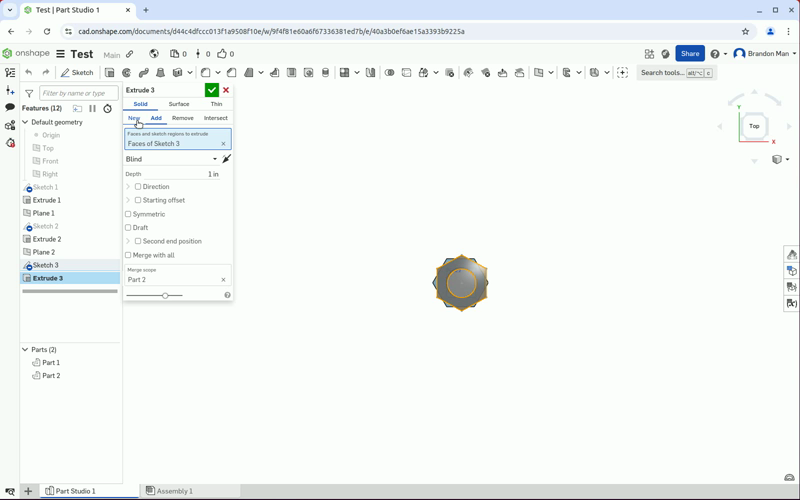
click(137, 120)
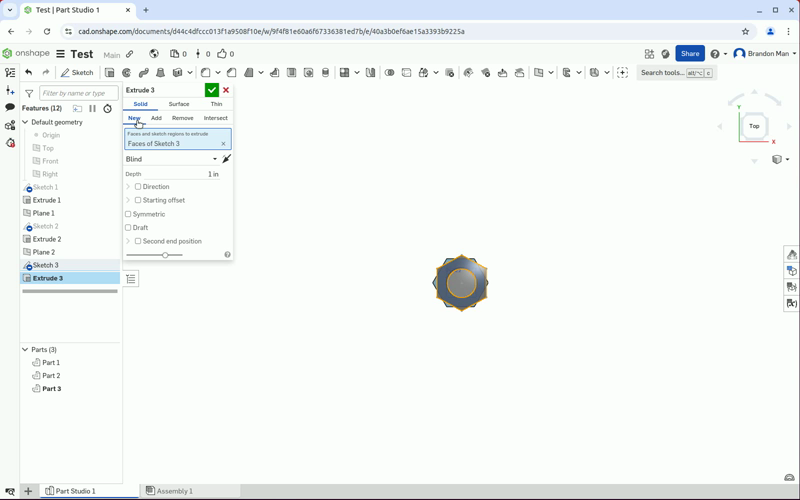
key(tab, 4)
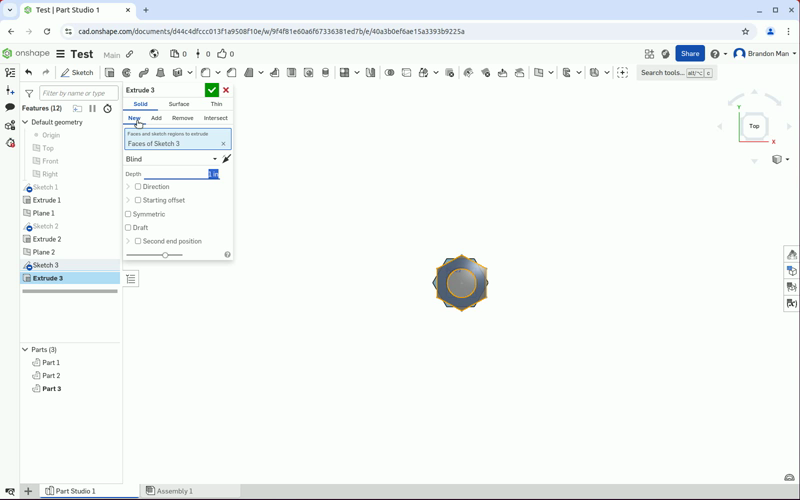
text(-3.37)
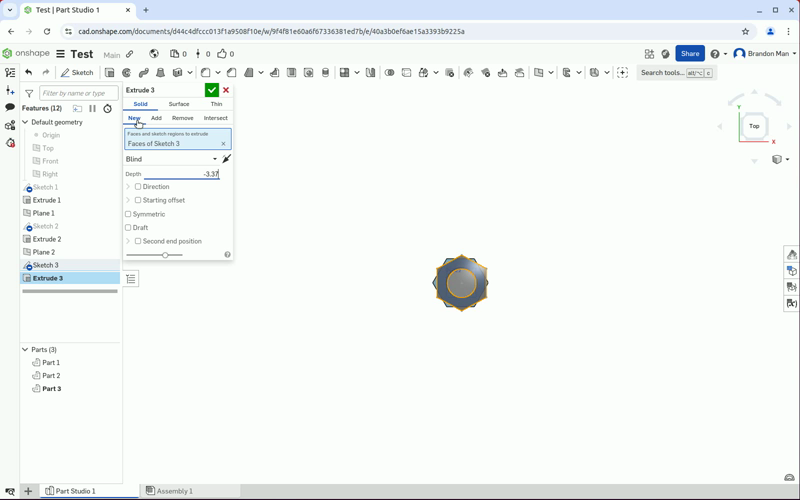
key(enter)
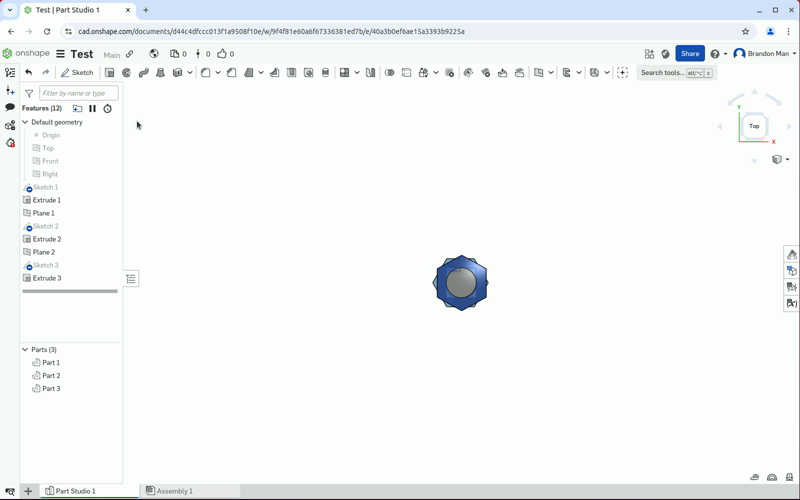
key(shift+h)
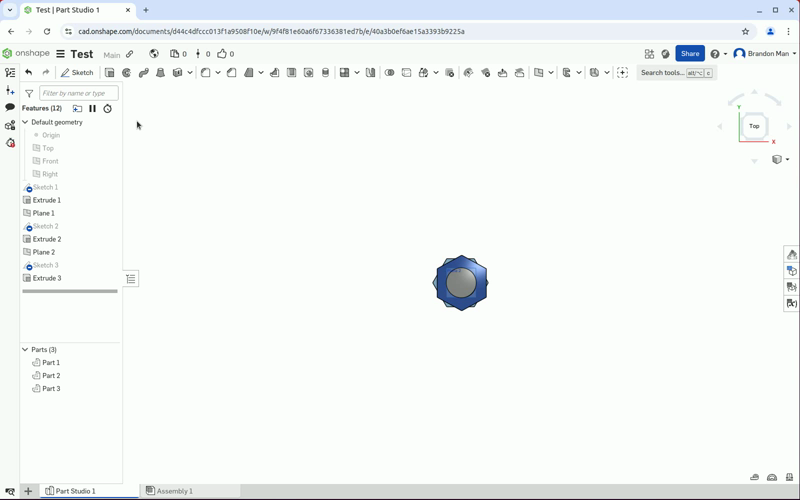
key(shift+h)
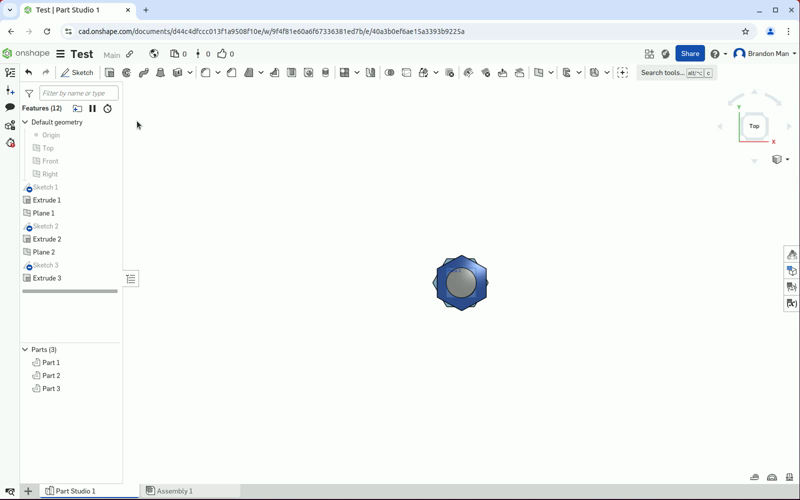
mouse_move(73, 189)
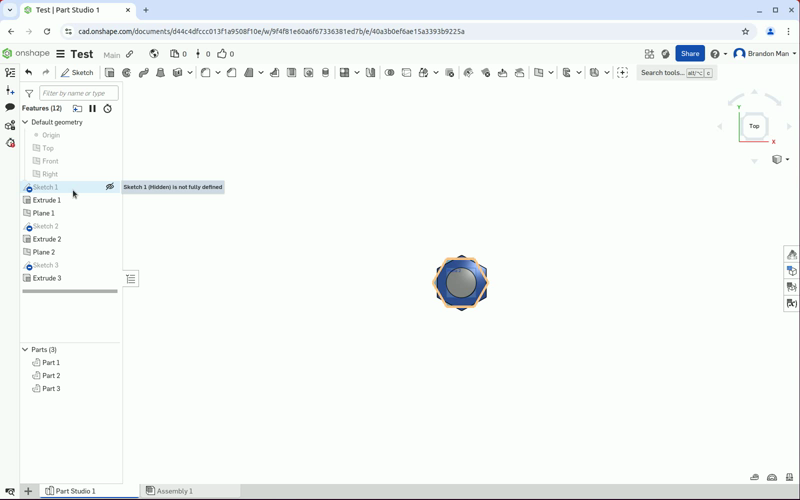
click(73, 189)
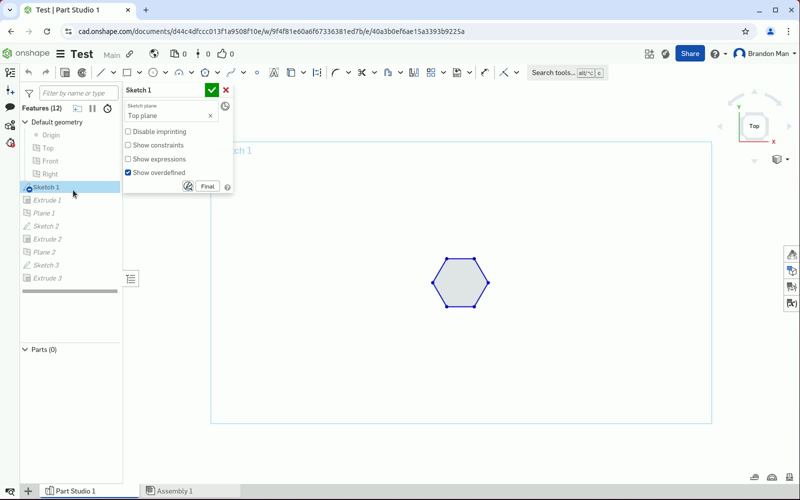
mouse_move(229, 92)
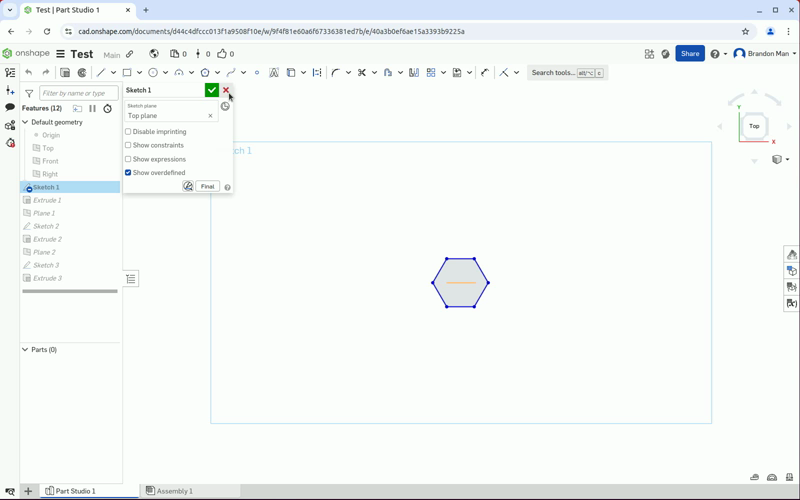
click(229, 92)
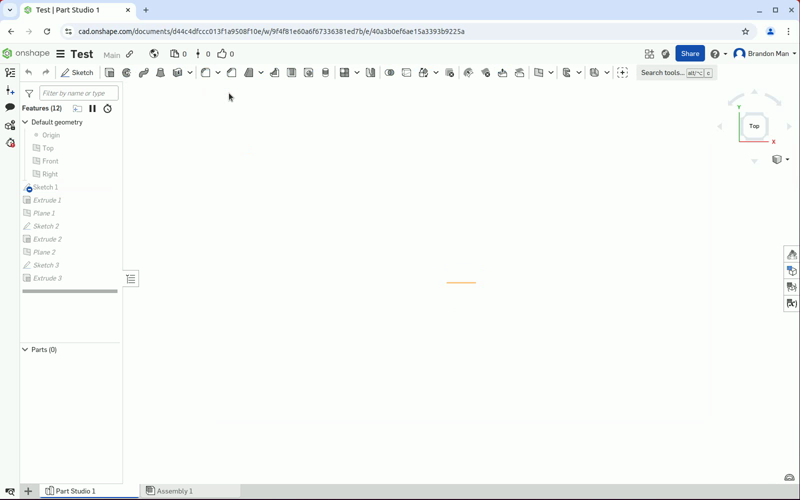
key(shift+s)
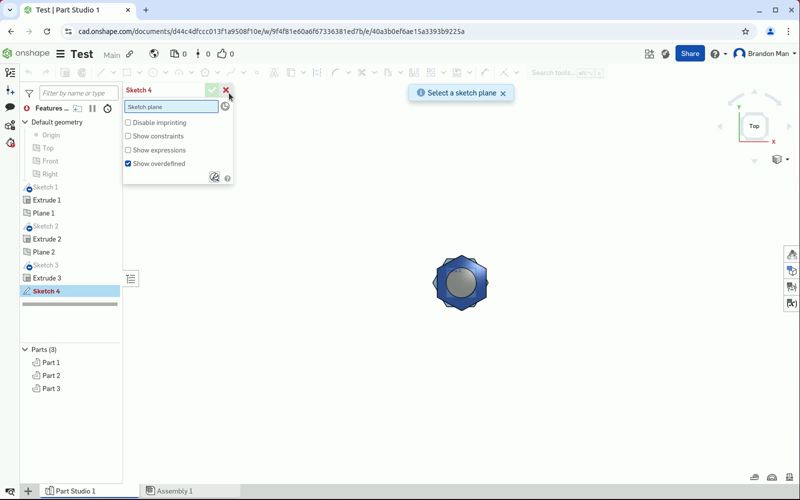
mouse_move(73, 254)
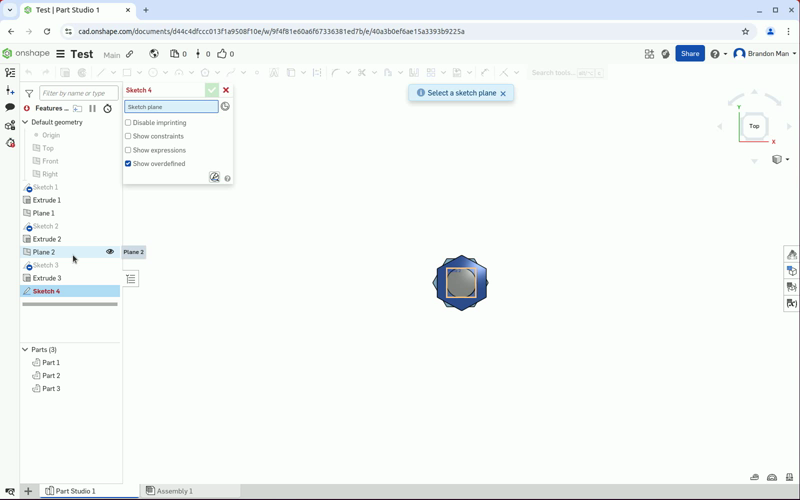
click(73, 254)
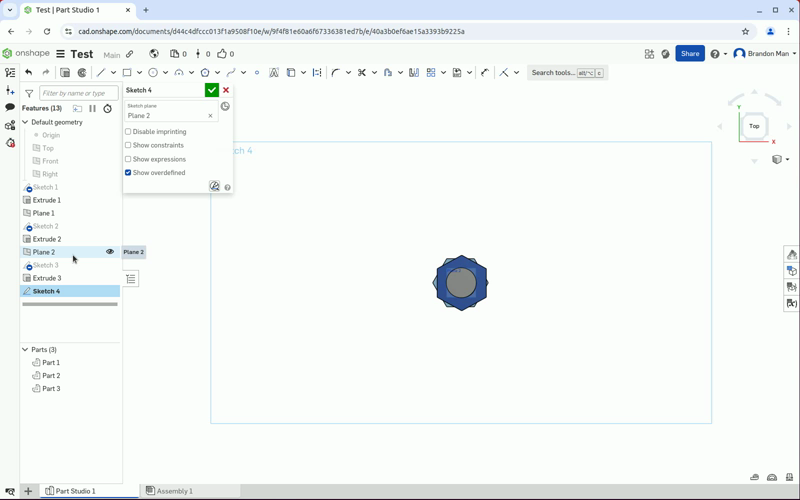
mouse_move(73, 352)
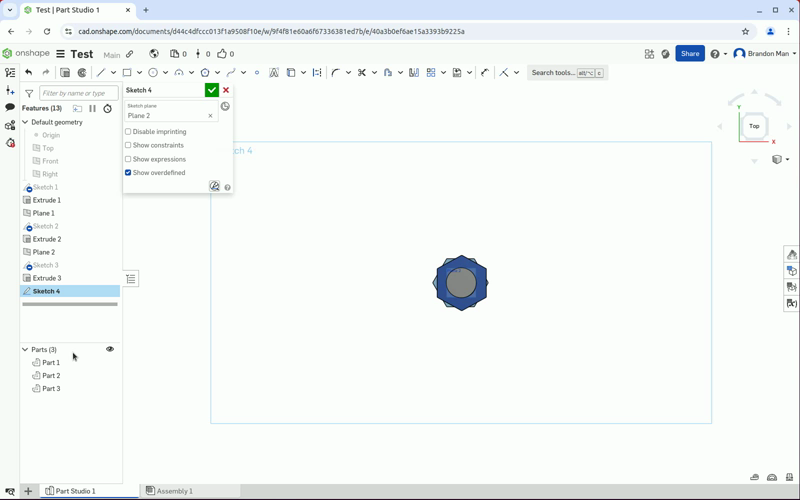
key(y)
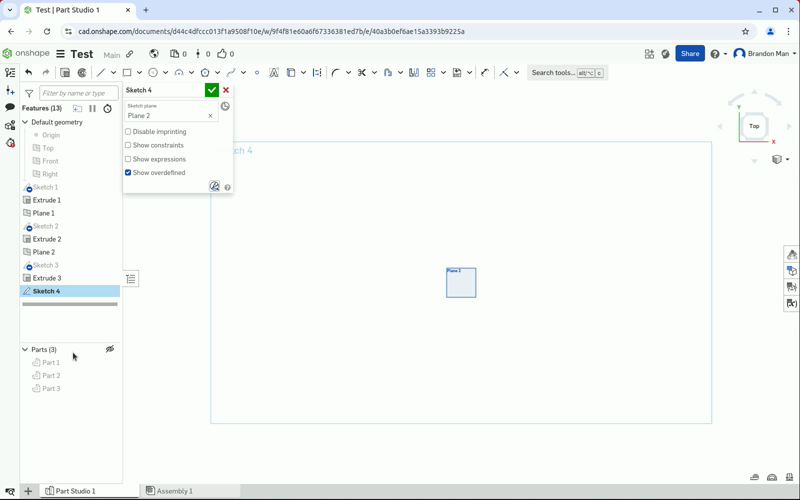
key(c)
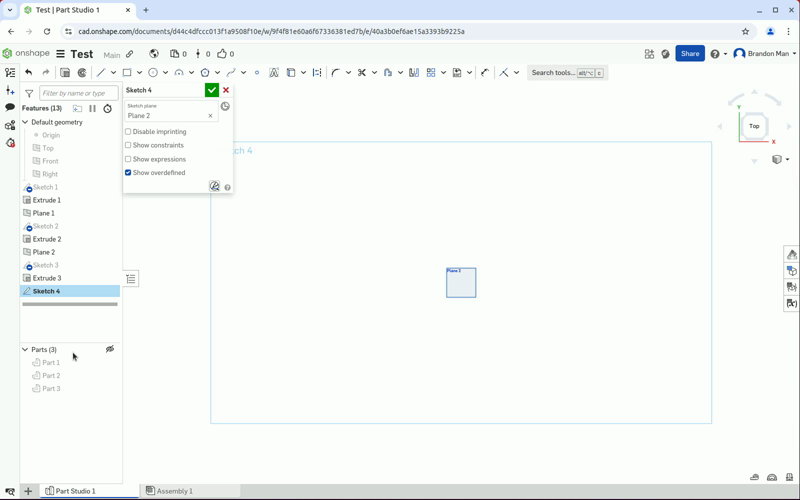
key_down(shift)
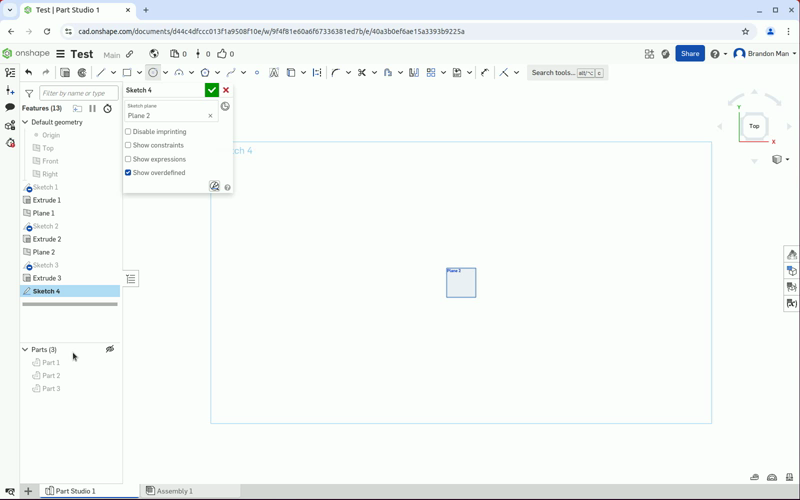
mouse_move(461, 282)
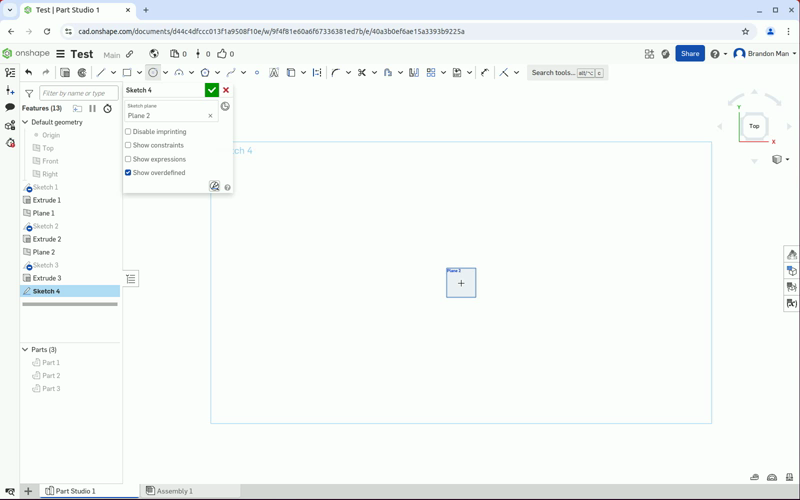
click(461, 282)
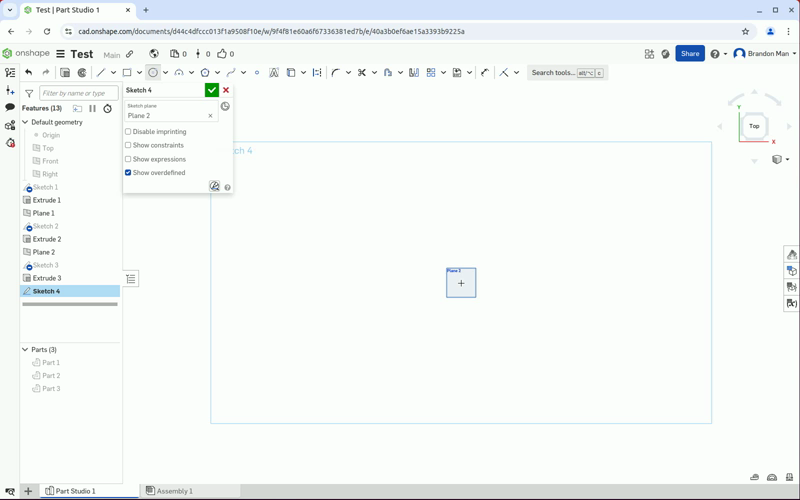
key_up(shift)
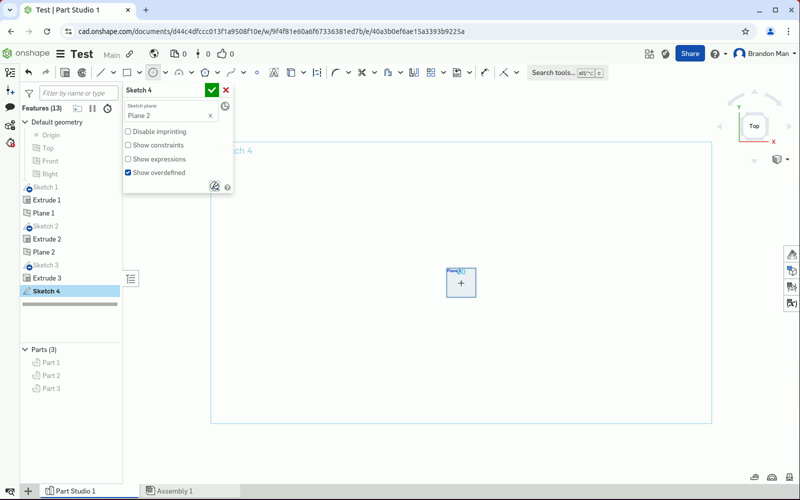
mouse_move(476, 282)
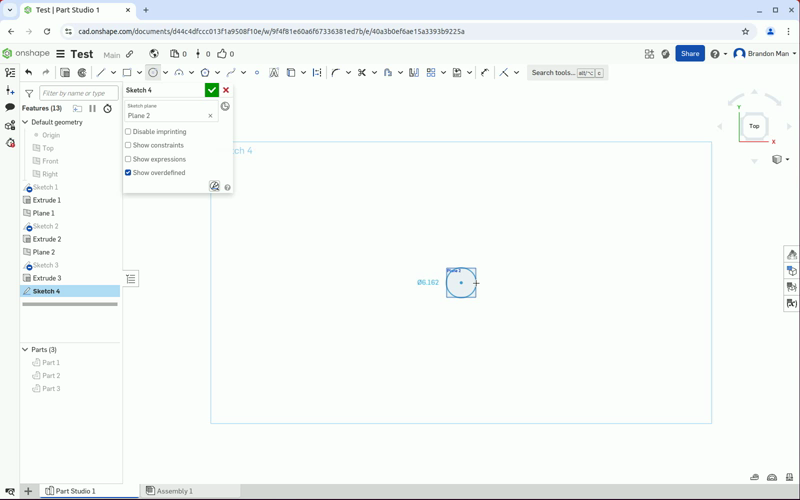
click(476, 282)
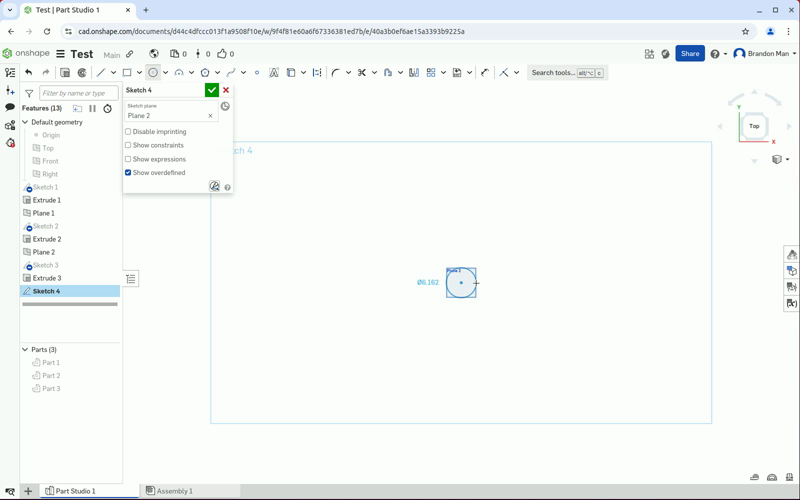
key(esc)
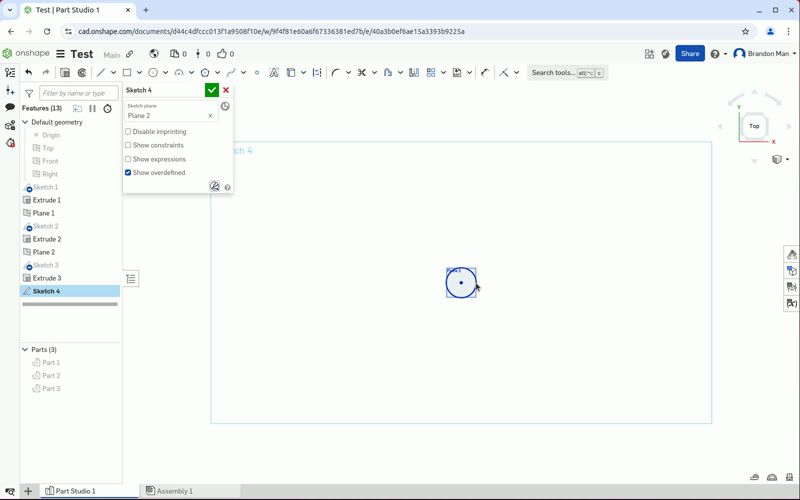
mouse_move(463, 277)
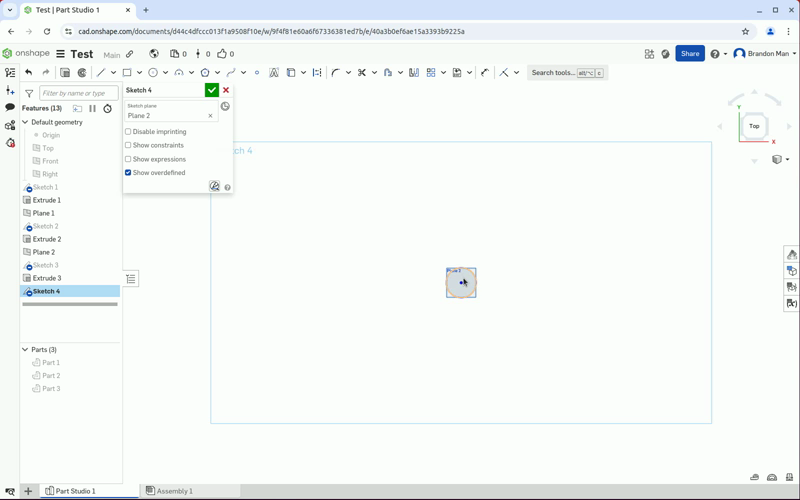
scroll(6)
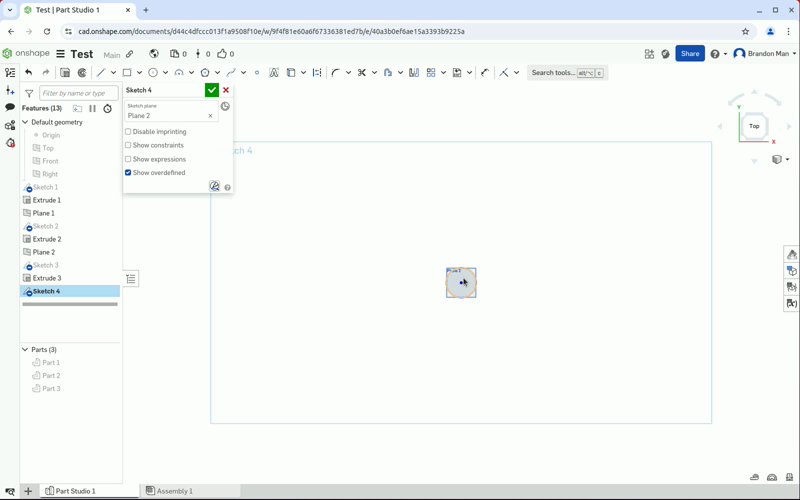
scroll(6)
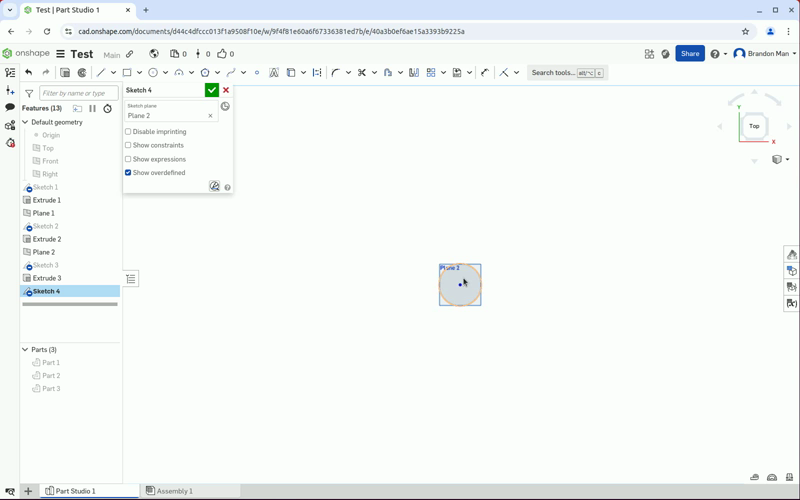
scroll(6)
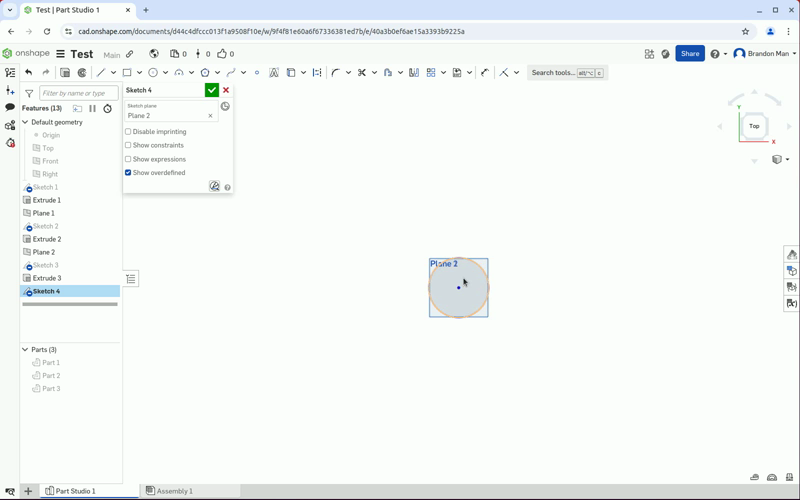
scroll(6)
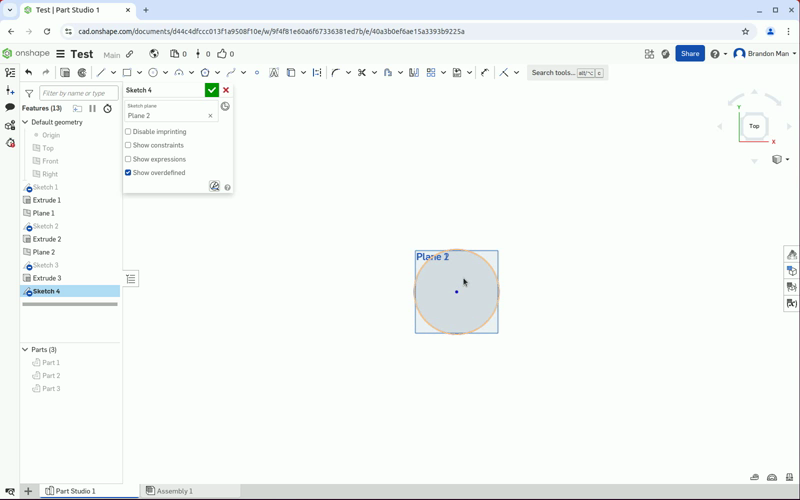
scroll(6)
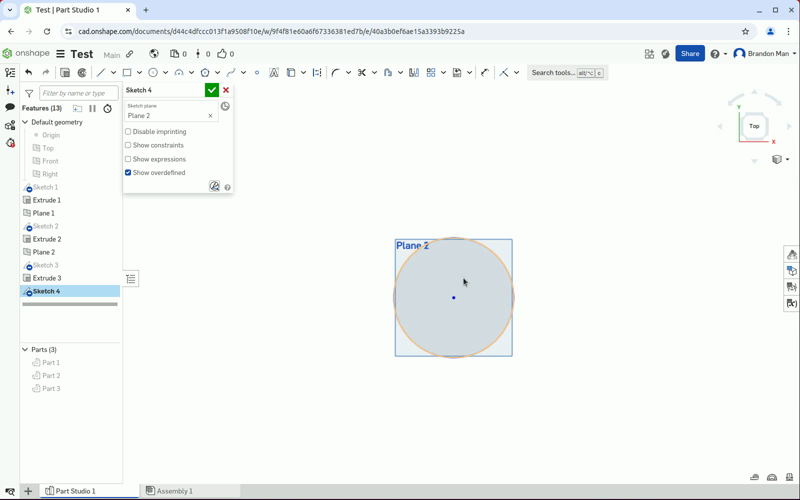
scroll(6)
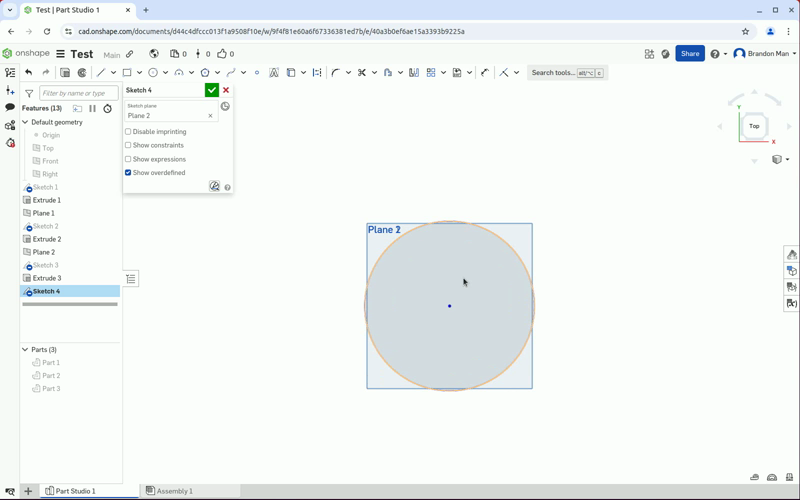
scroll(6)
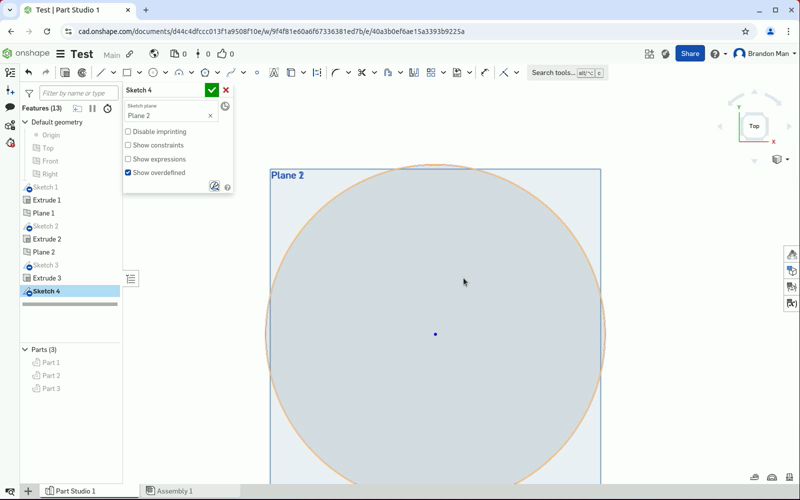
click(463, 277)
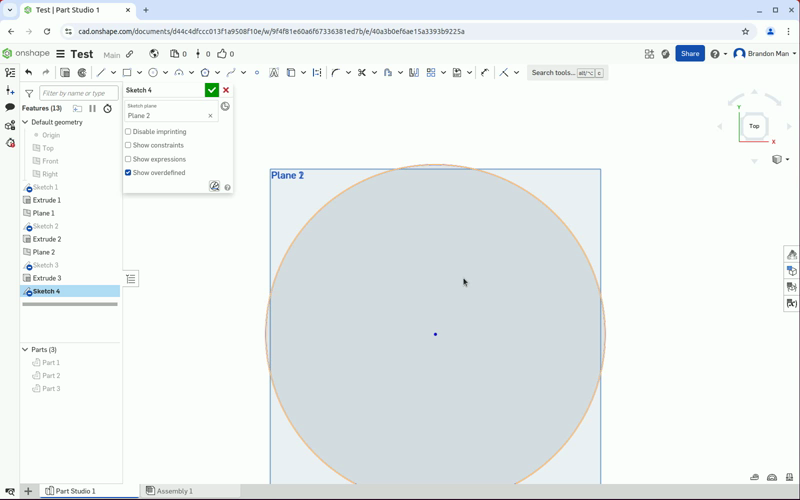
scroll(-6)
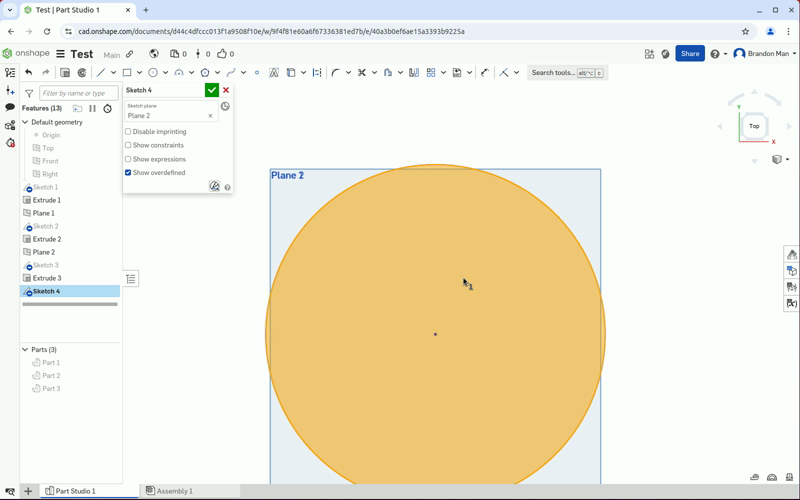
scroll(-6)
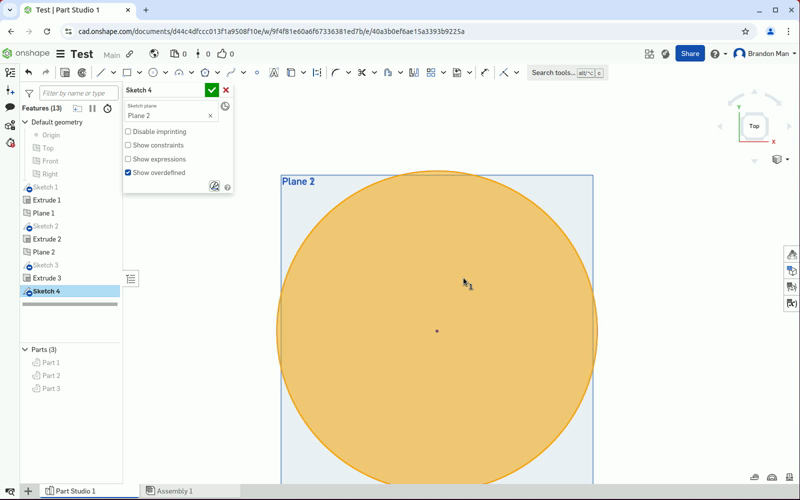
scroll(-6)
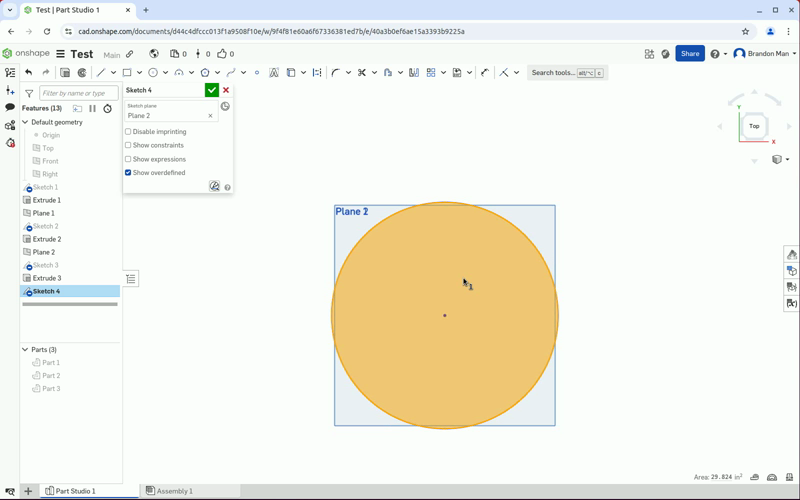
scroll(-6)
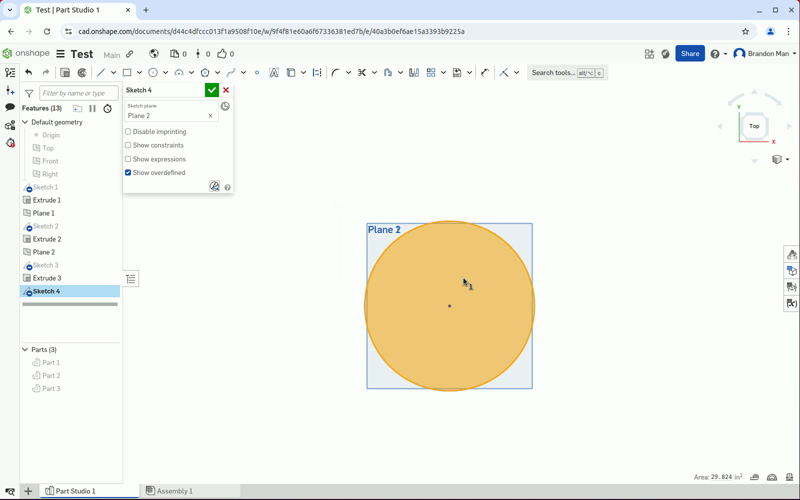
scroll(-6)
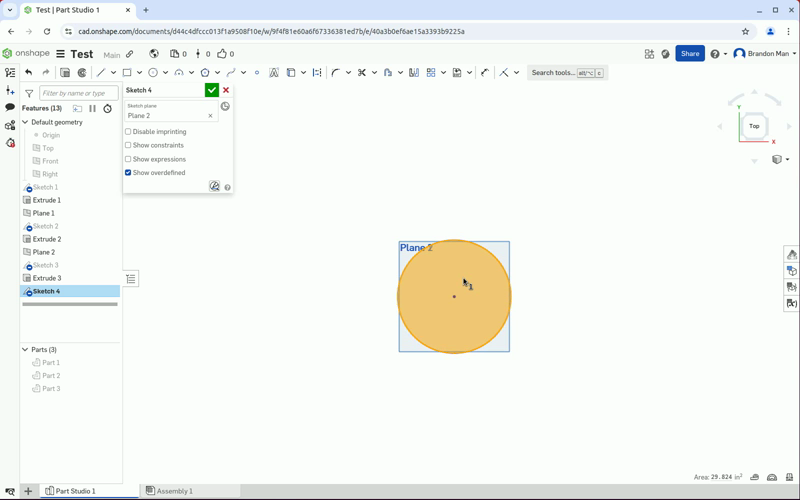
scroll(-6)
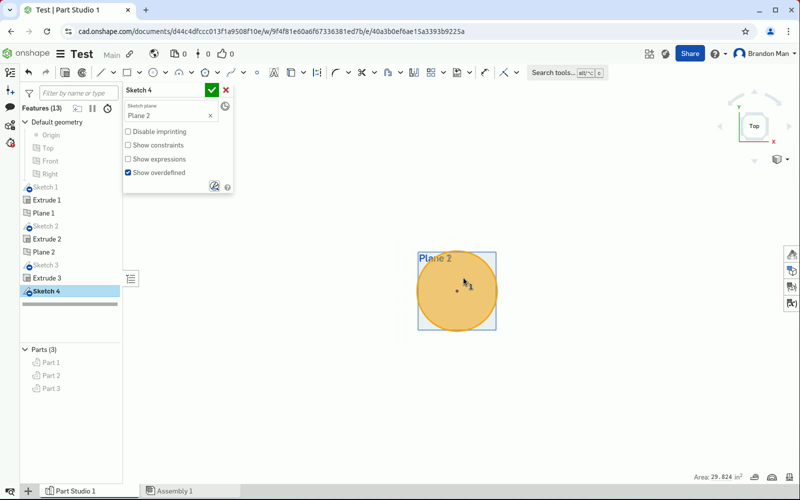
scroll(-6)
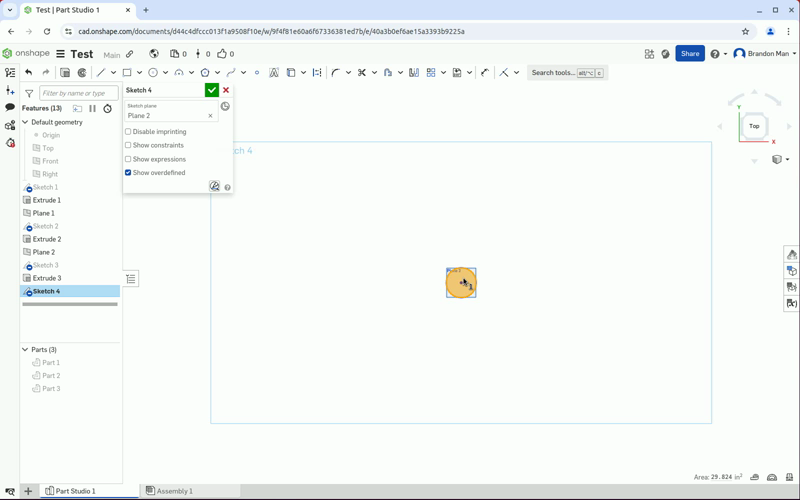
mouse_move(73, 352)
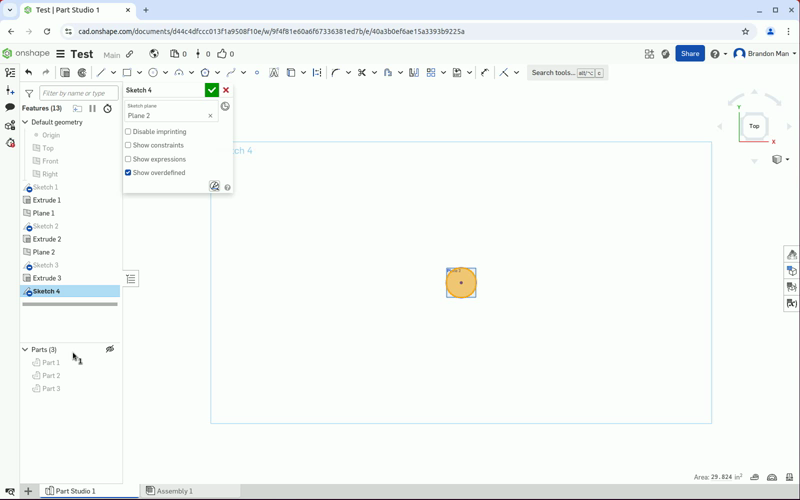
key(shift+y)
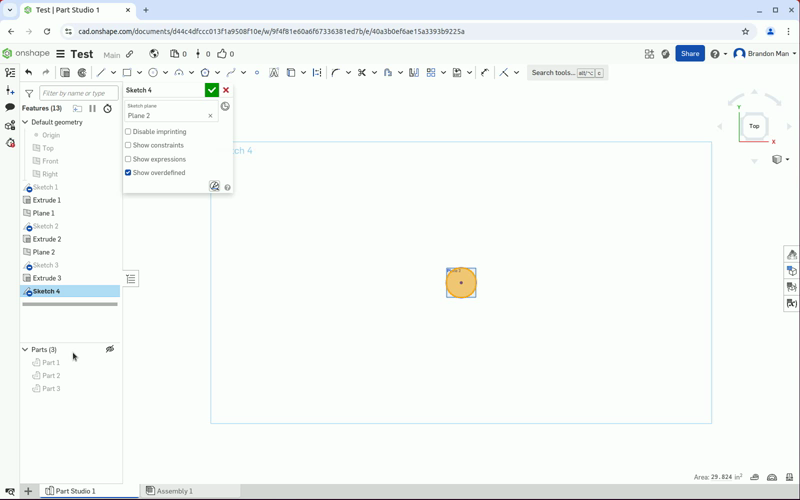
key(shift+e)
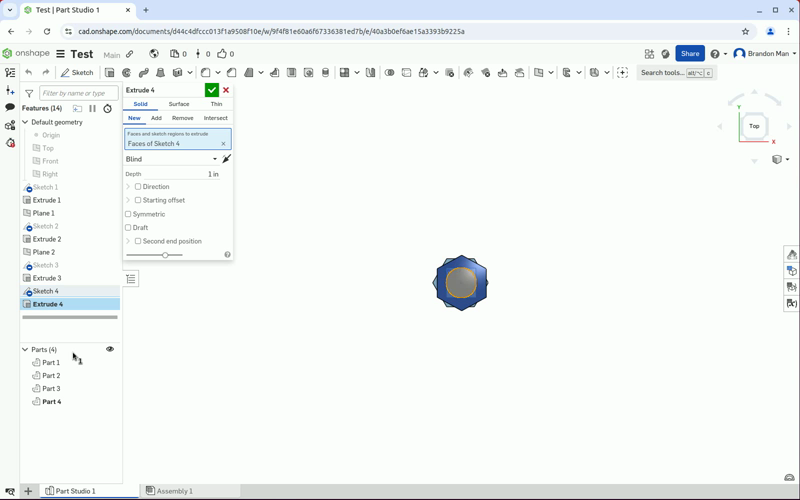
mouse_move(143, 106)
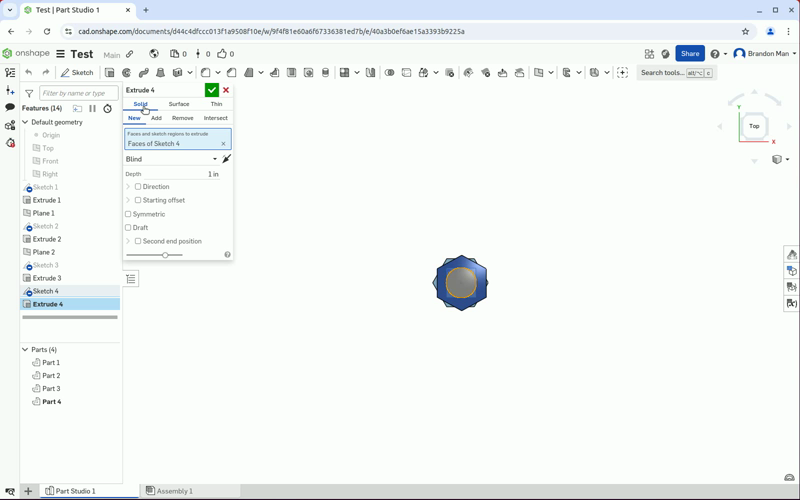
click(143, 106)
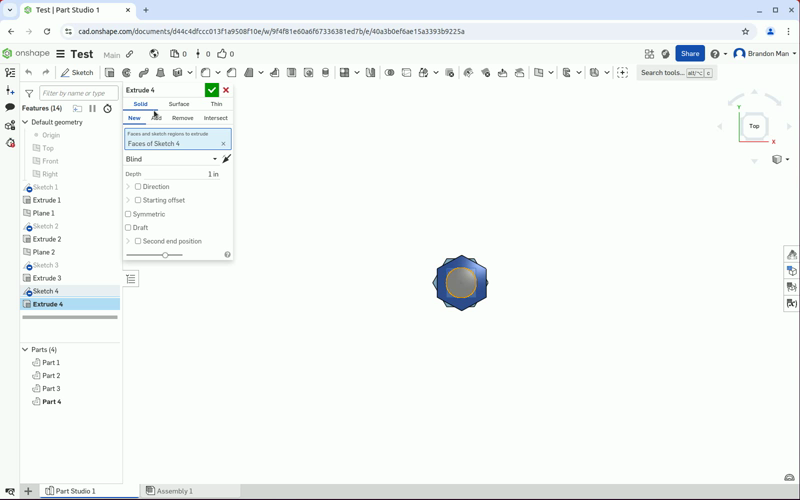
mouse_move(186, 120)
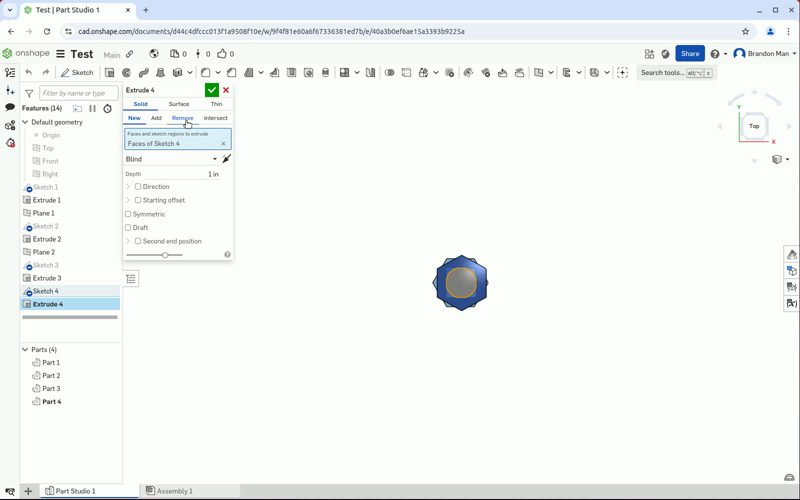
click(186, 120)
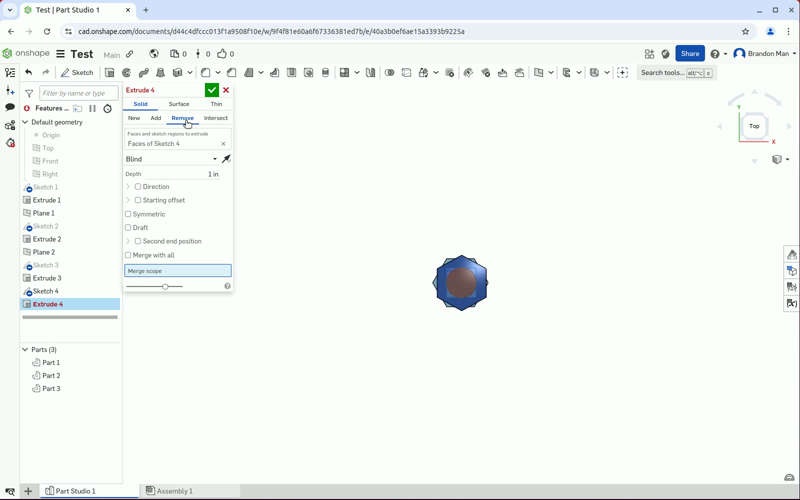
key(tab, 4)
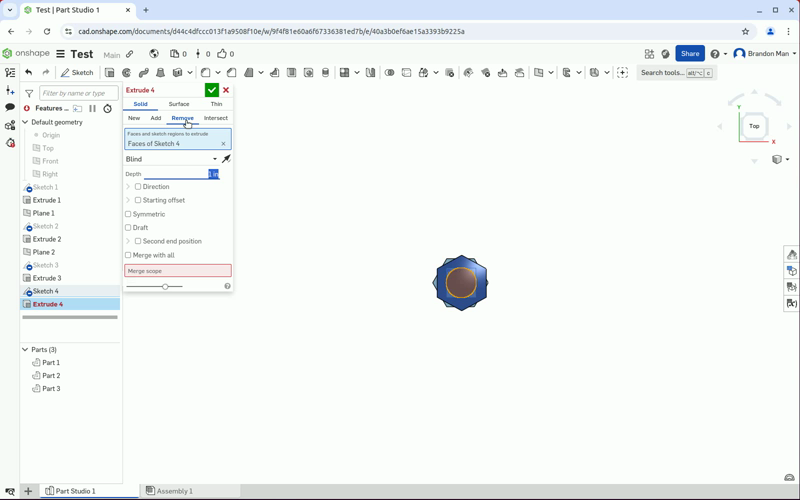
text(1.204)
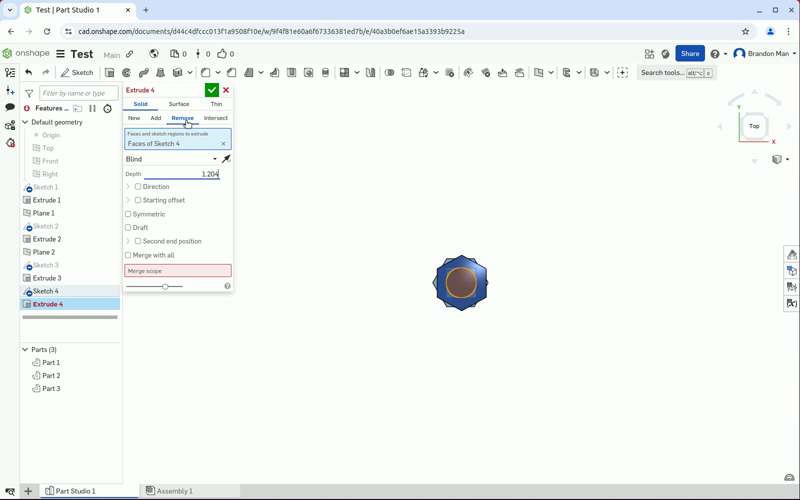
key(tab, 6)
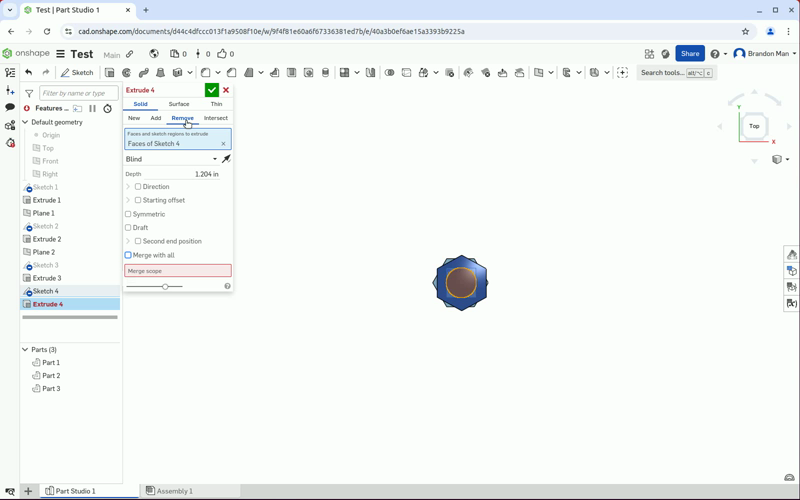
key(space)
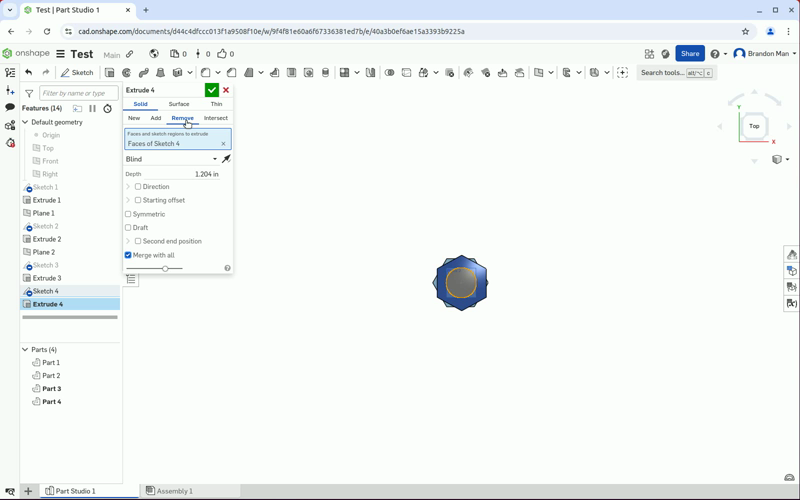
key(enter)
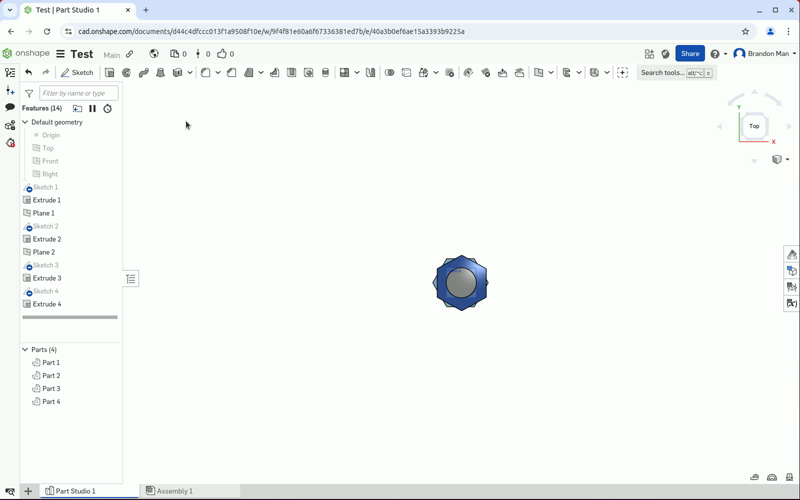
key(shift+h)
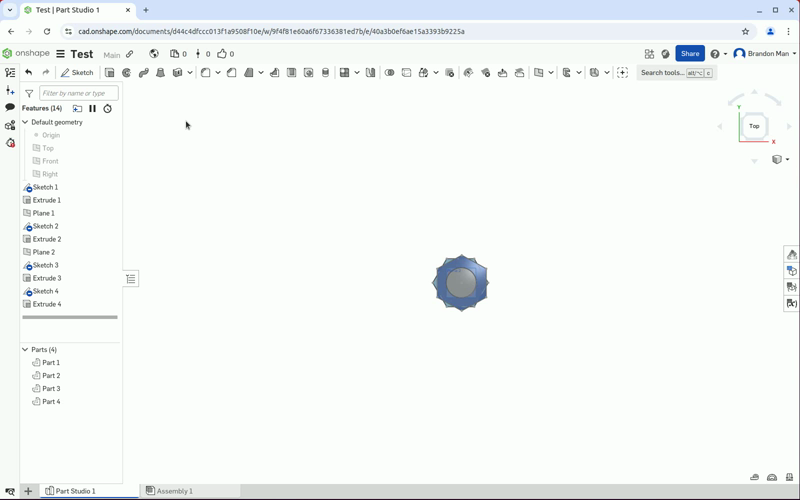
key(shift+h)
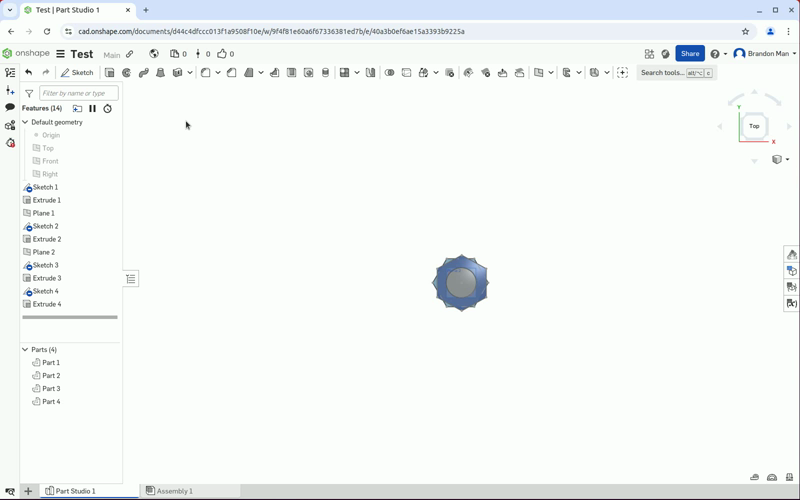
key(shift+7)
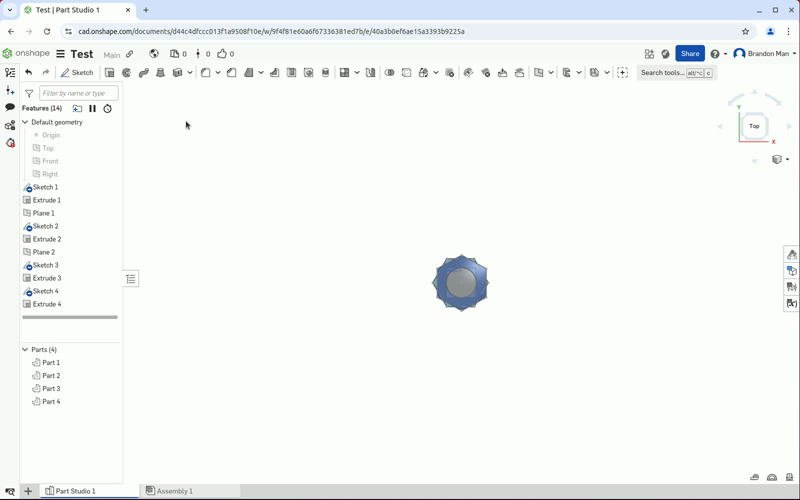
key(up, 3)
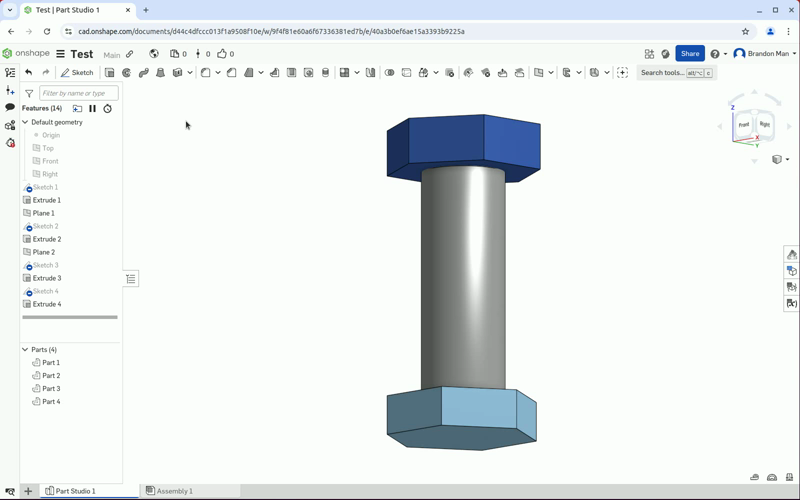
key(left, 3)
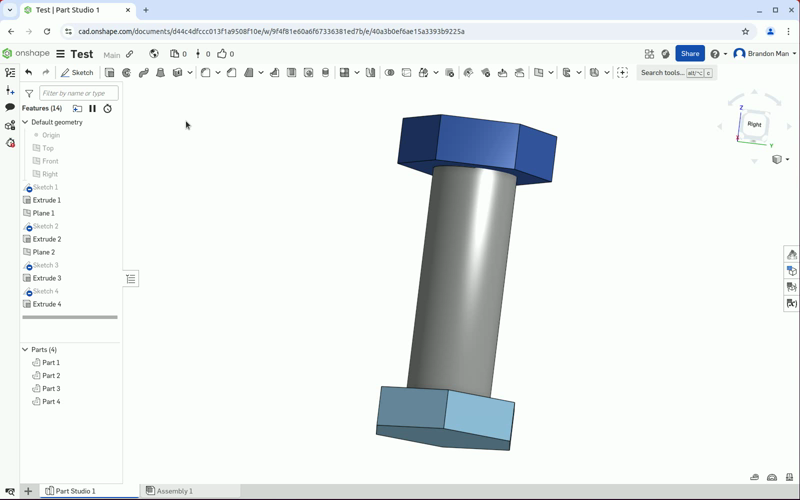
key(right, 3)
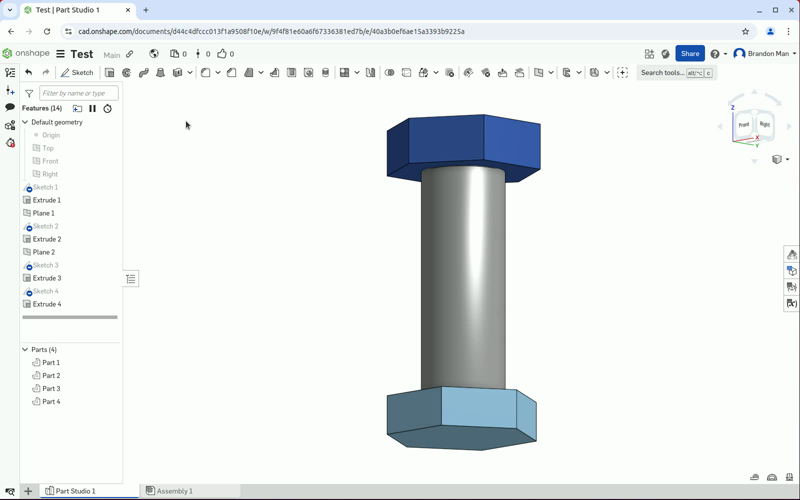
key(down, 3)
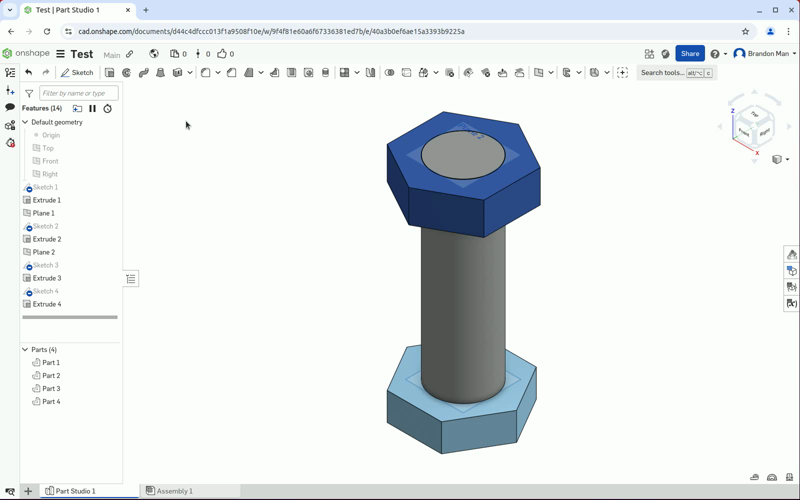
mouse_move(73, 189)
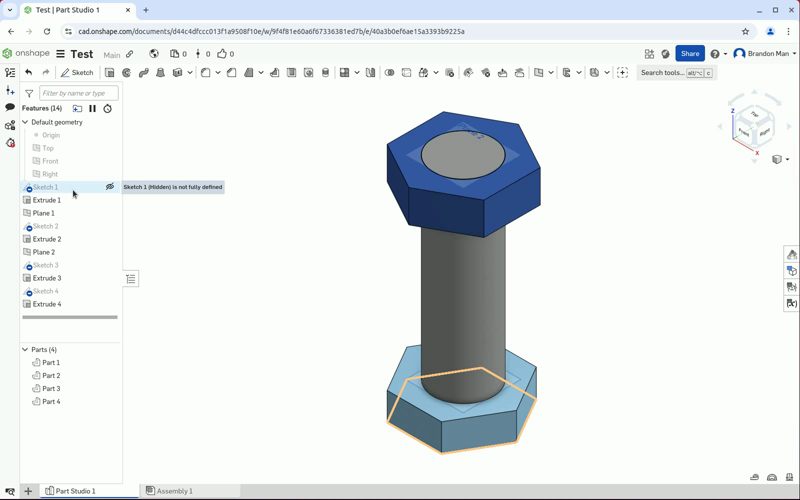
click(73, 189)